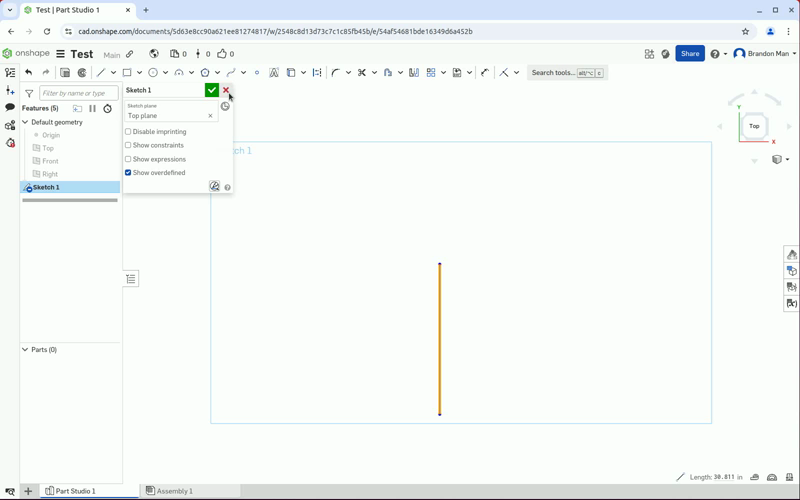
key(shift+h)
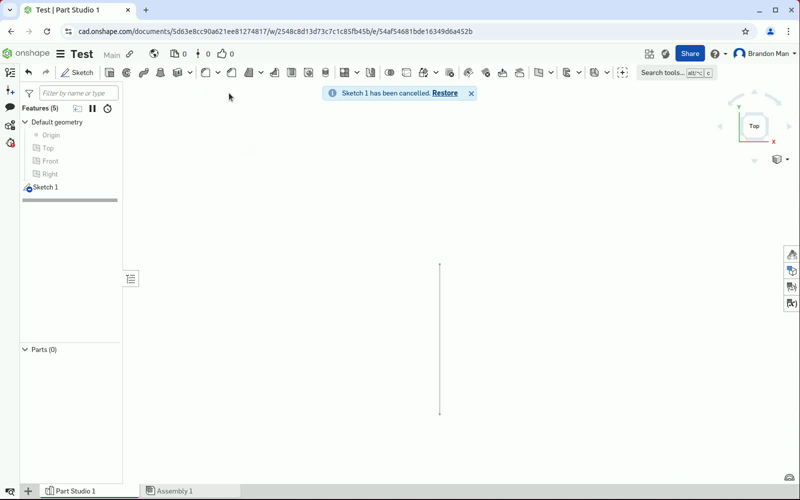
key(shift+s)
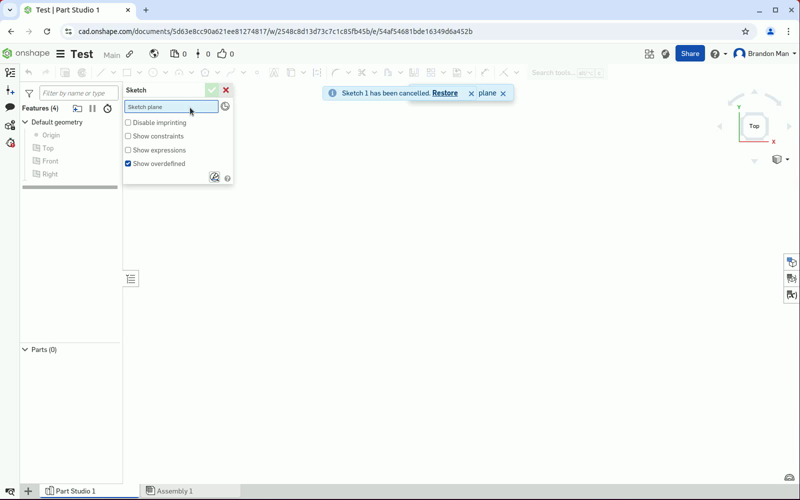
mouse_move(73, 150)
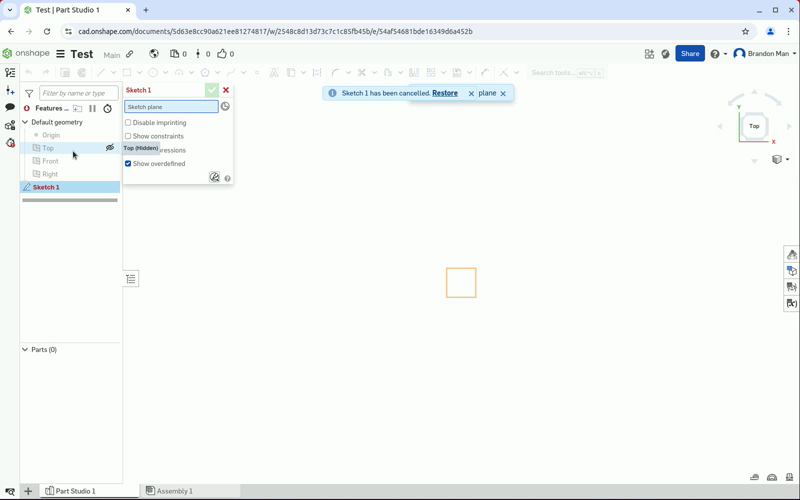
click(73, 150)
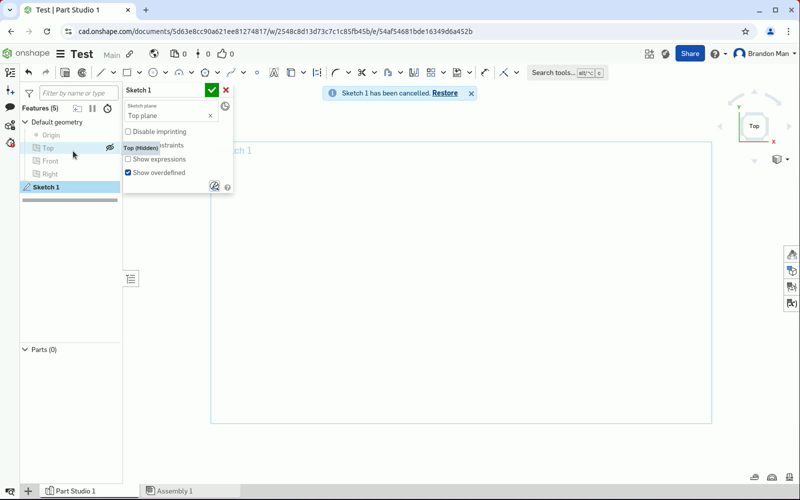
mouse_move(73, 352)
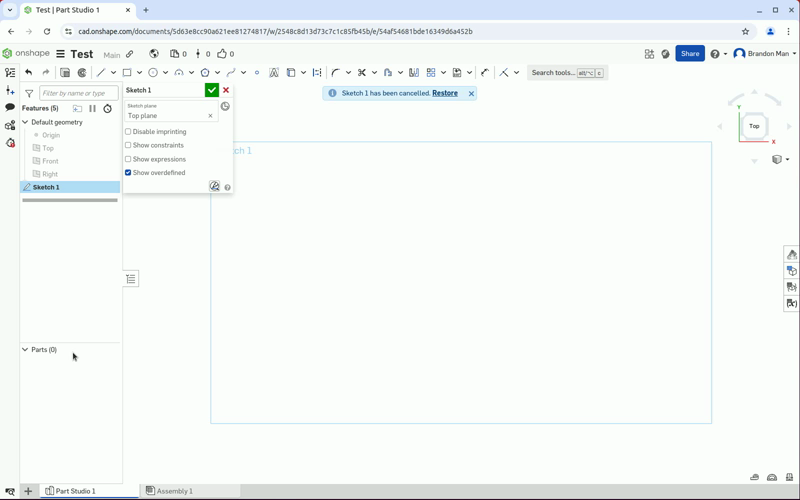
key(y)
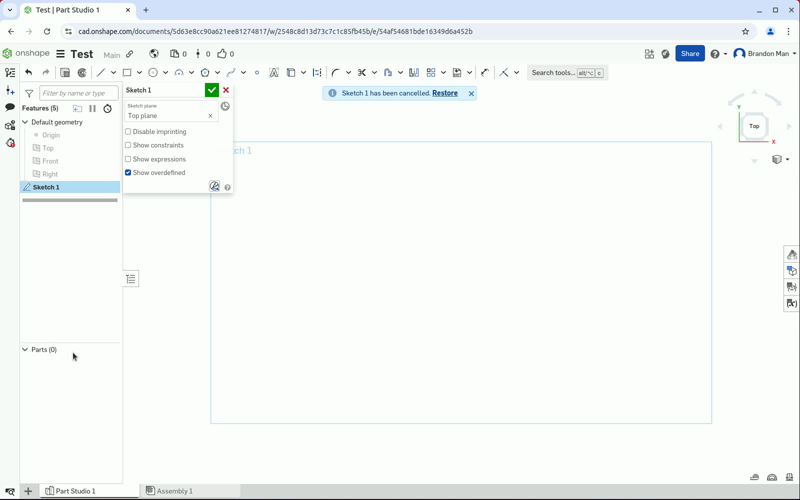
key(l)
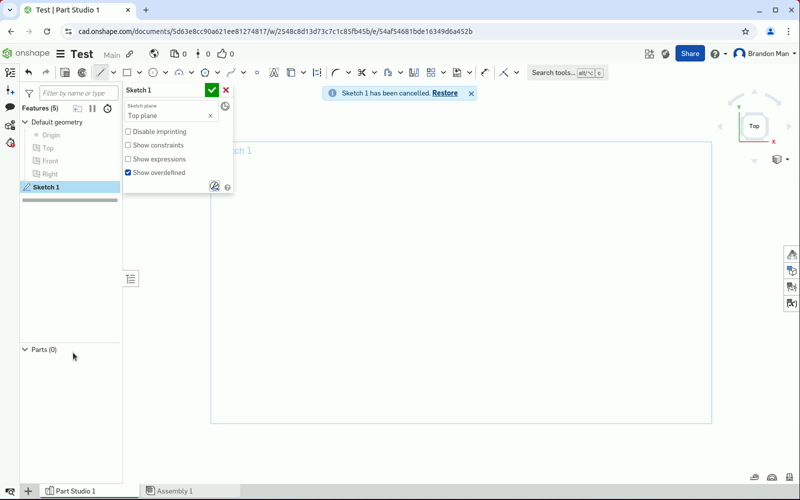
key_down(shift)
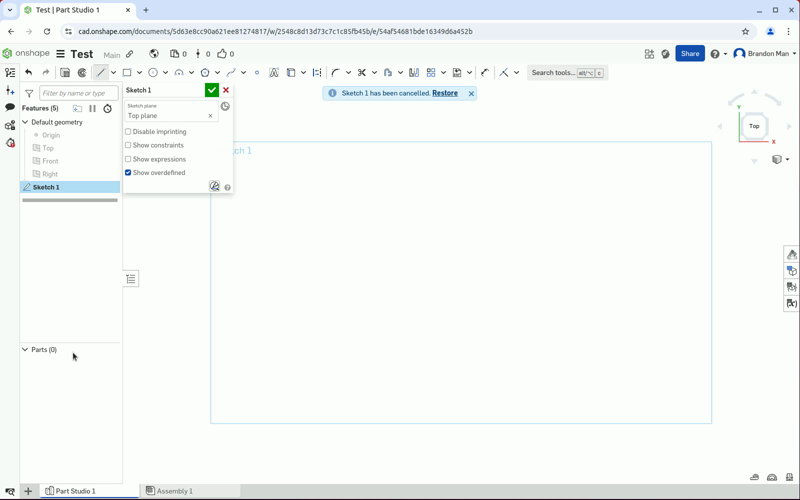
mouse_move(489, 335)
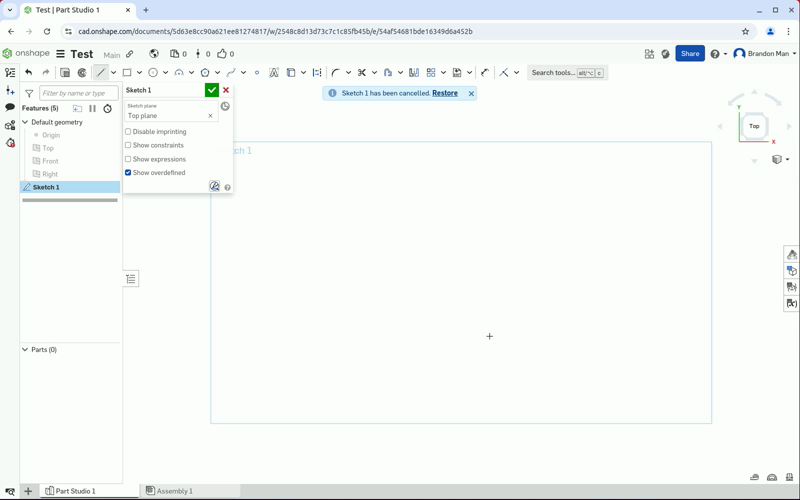
click(489, 335)
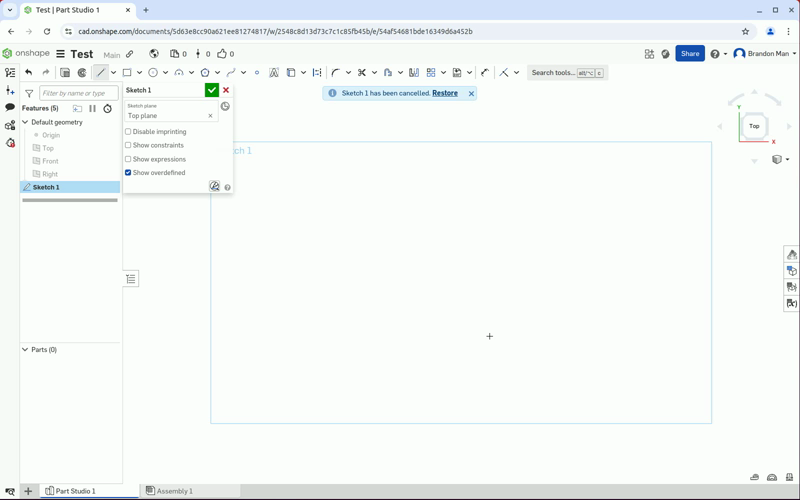
key_up(shift)
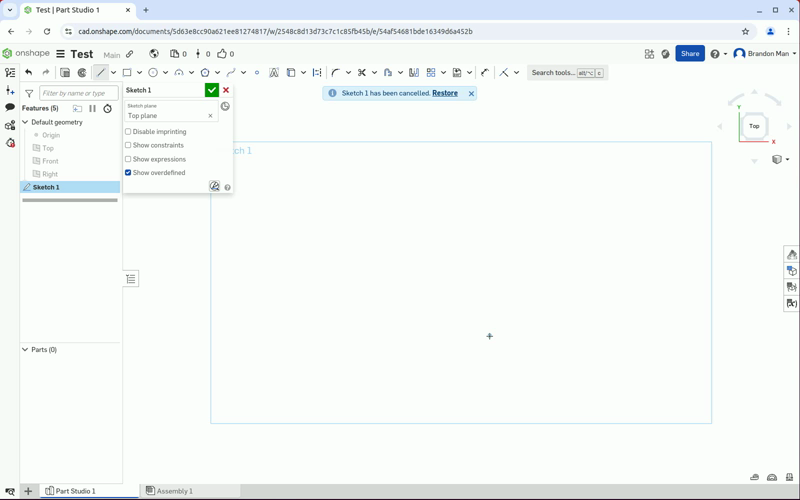
key_down(shift)
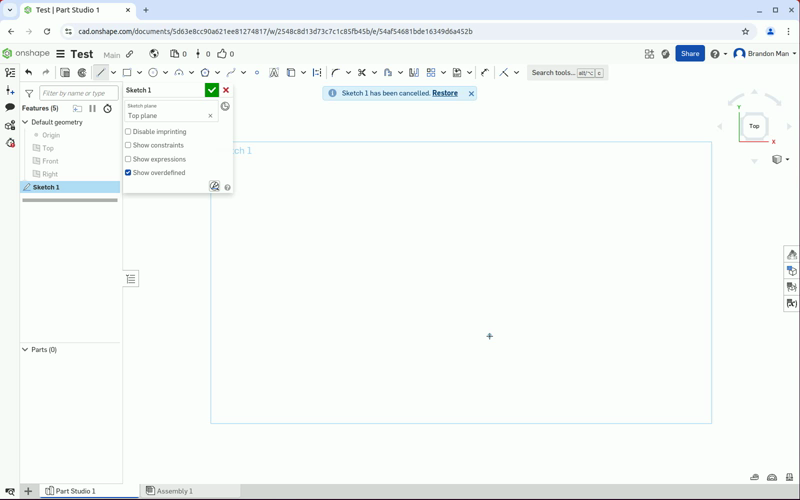
mouse_move(552, 349)
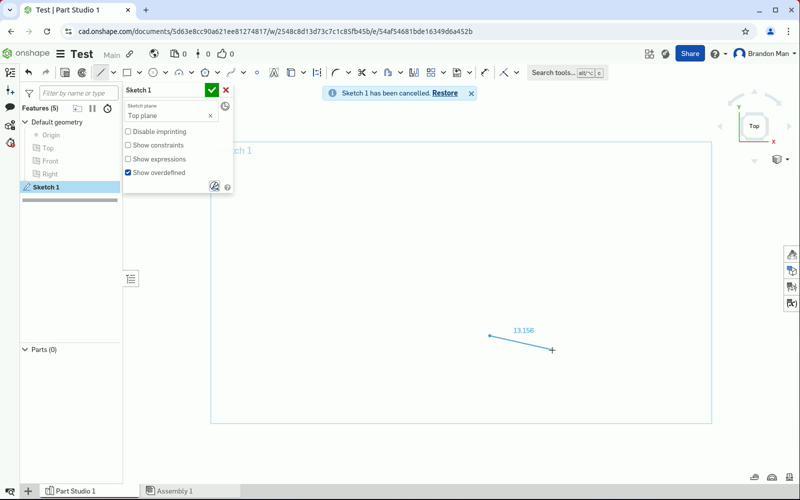
click(552, 349)
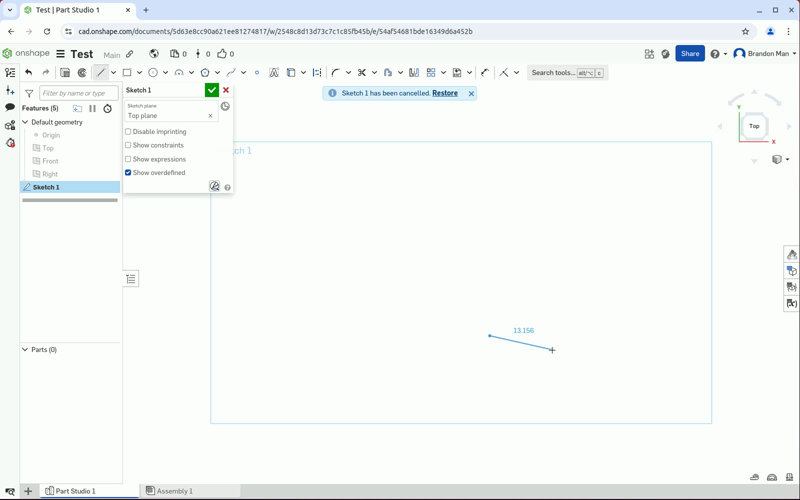
key_up(shift)
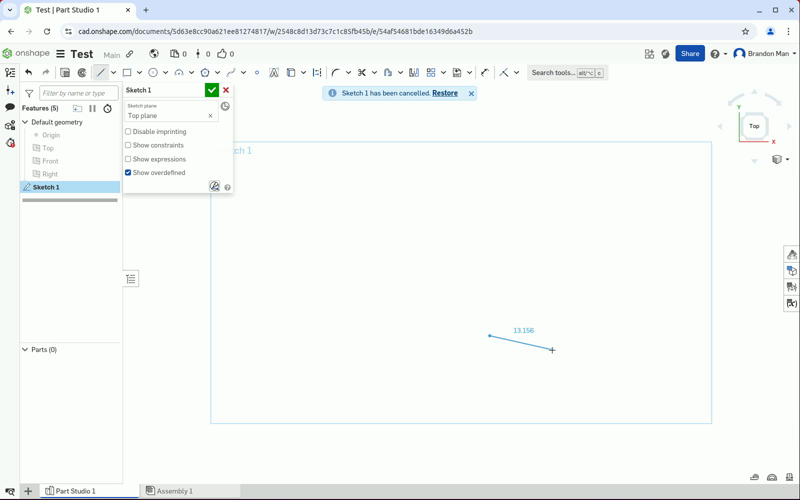
key(esc)
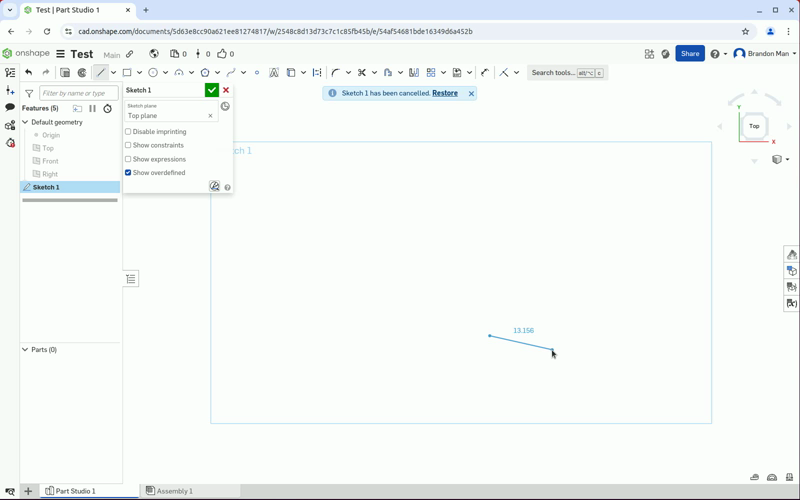
key(a)
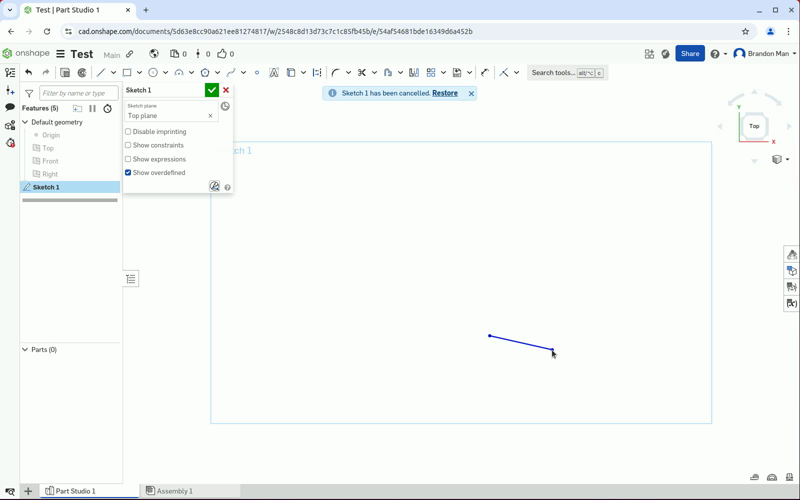
mouse_move(552, 349)
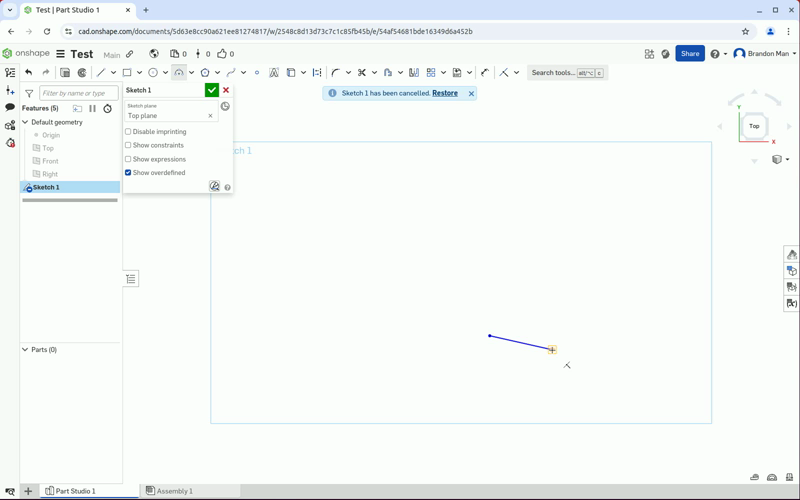
click(552, 349)
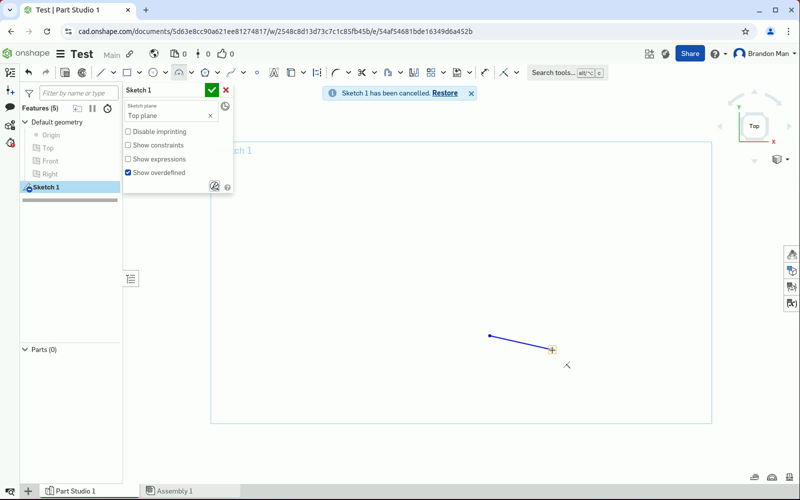
key_down(shift)
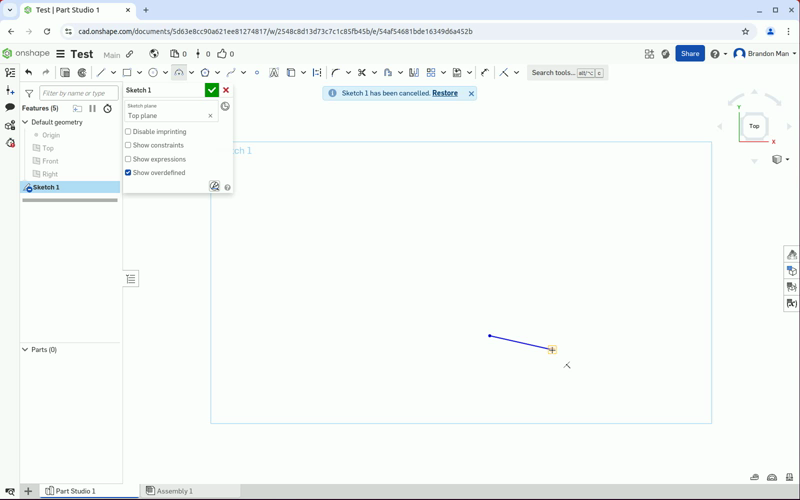
mouse_move(546, 213)
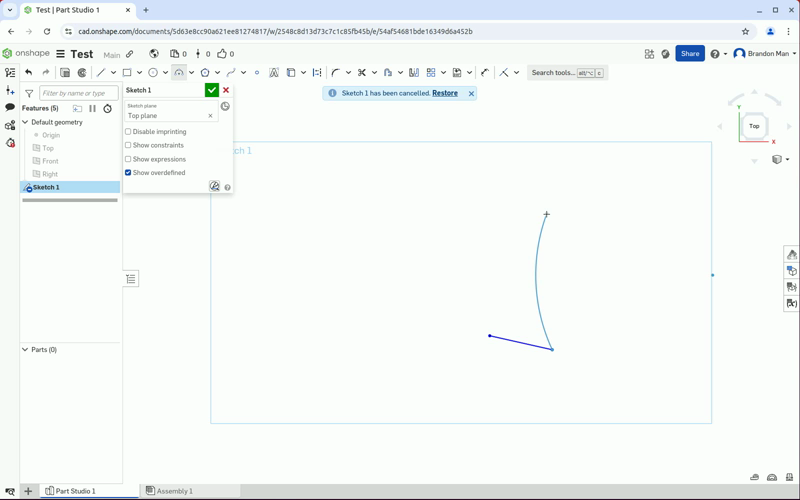
click(546, 213)
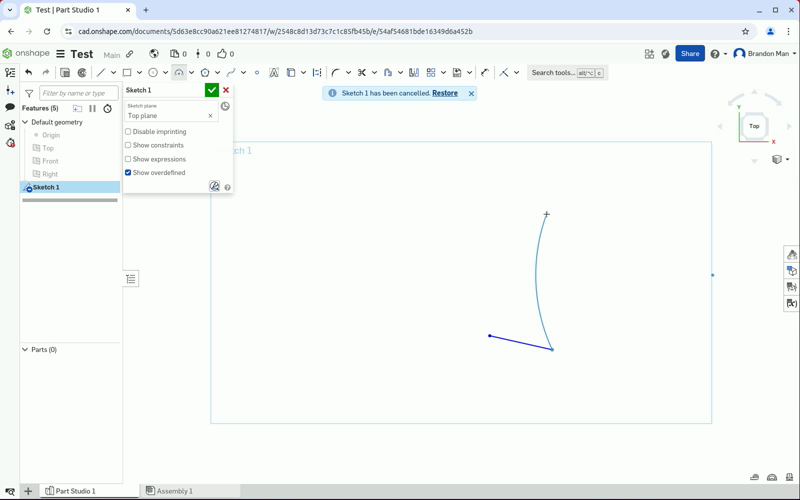
mouse_move(347, 289)
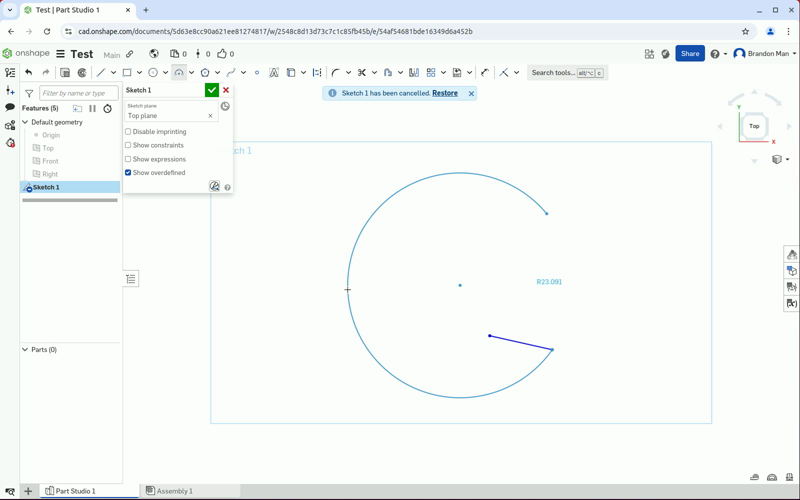
click(347, 289)
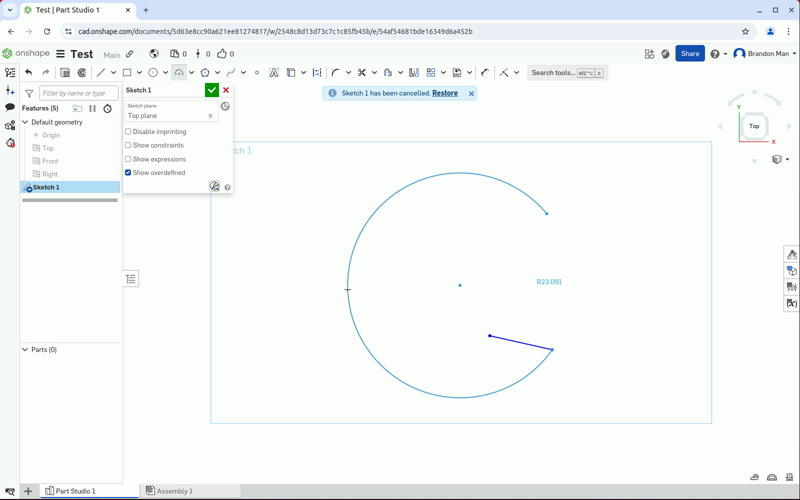
key_up(shift)
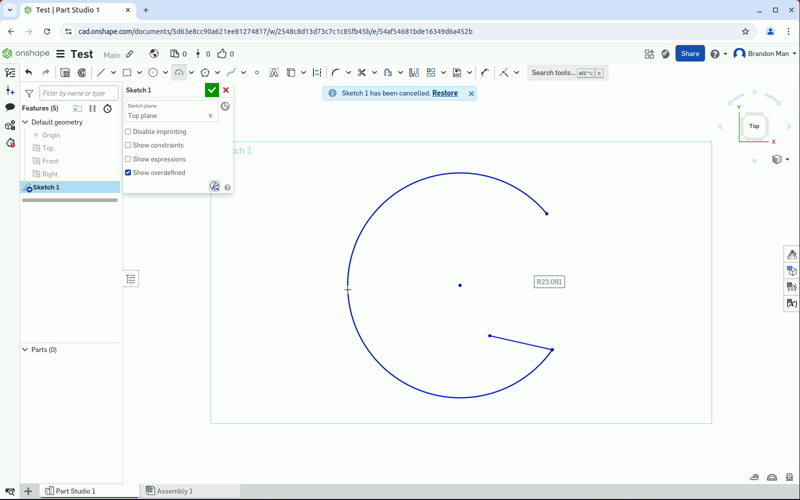
key(esc)
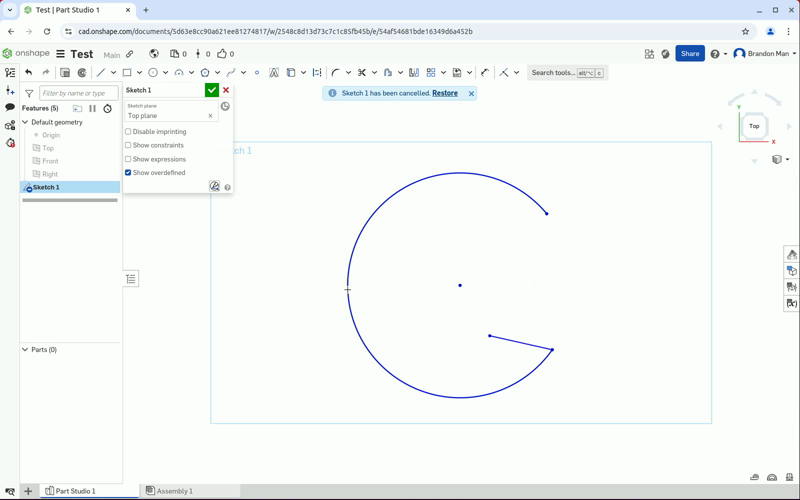
key(l)
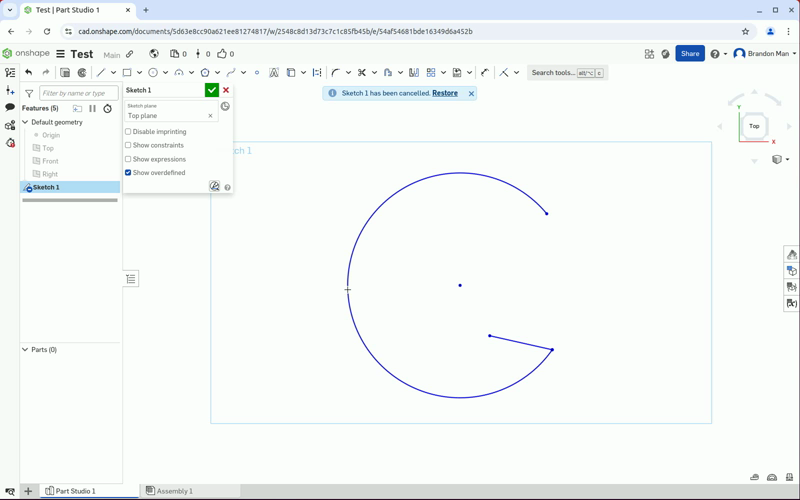
mouse_move(546, 213)
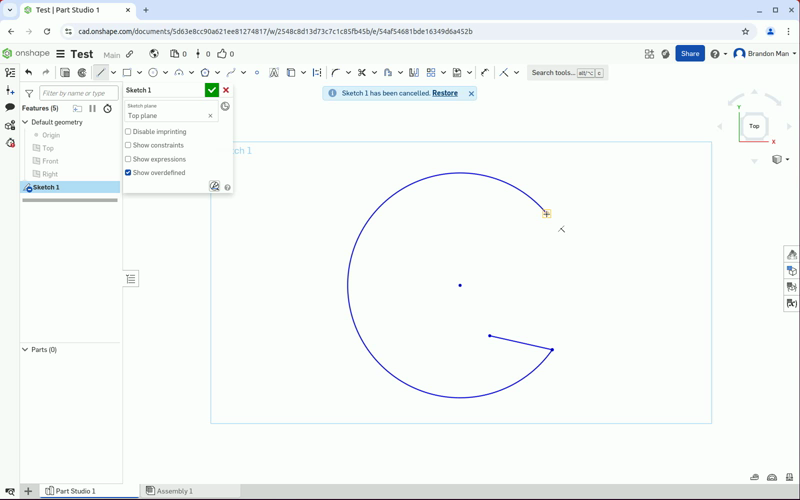
click(546, 213)
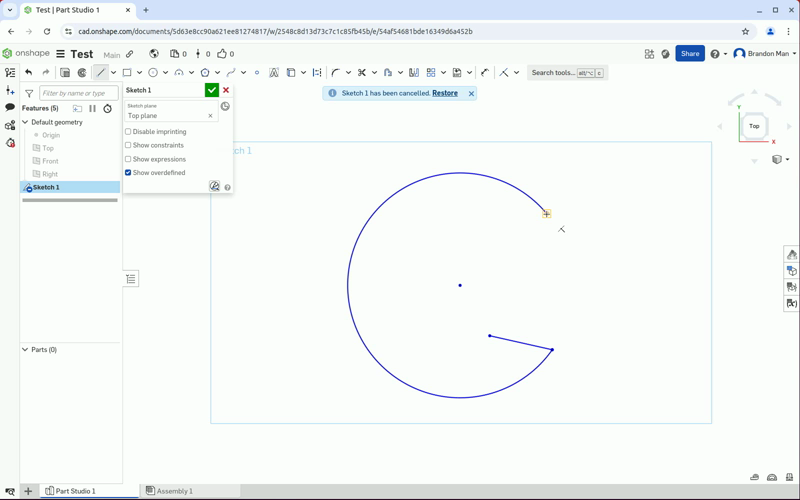
key_down(shift)
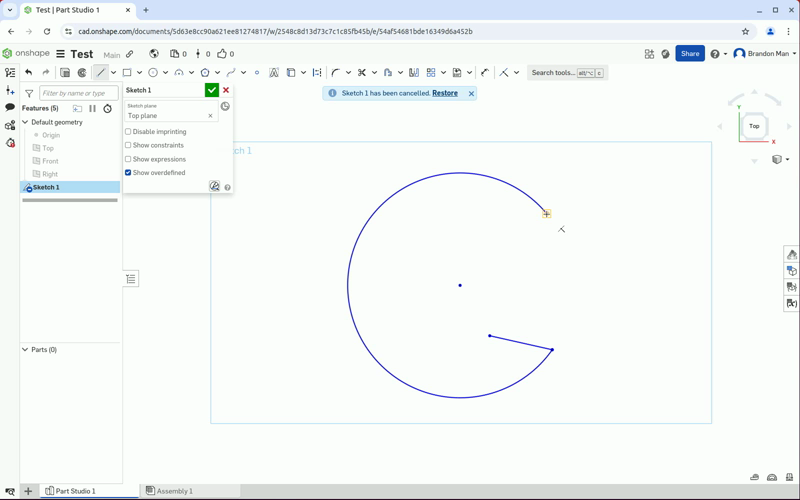
mouse_move(576, 213)
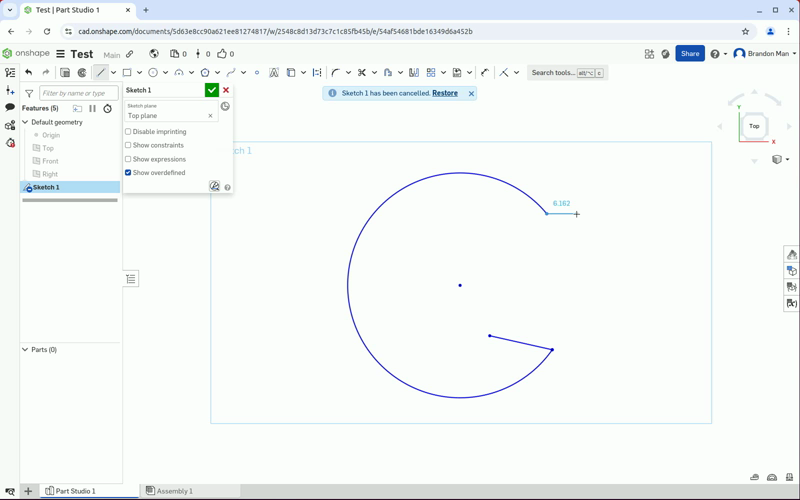
mouse_move(509, 247)
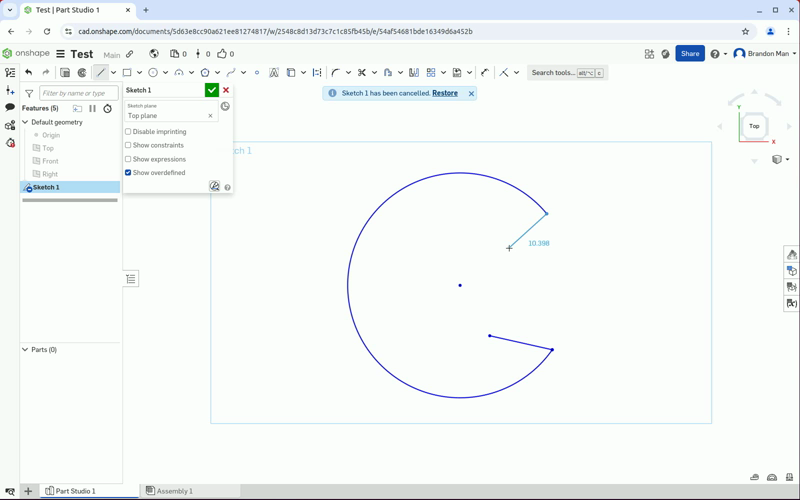
click(509, 247)
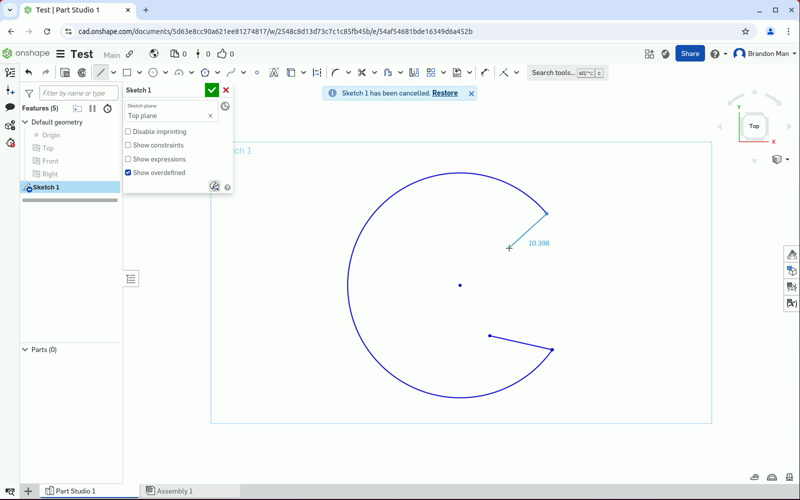
key_up(shift)
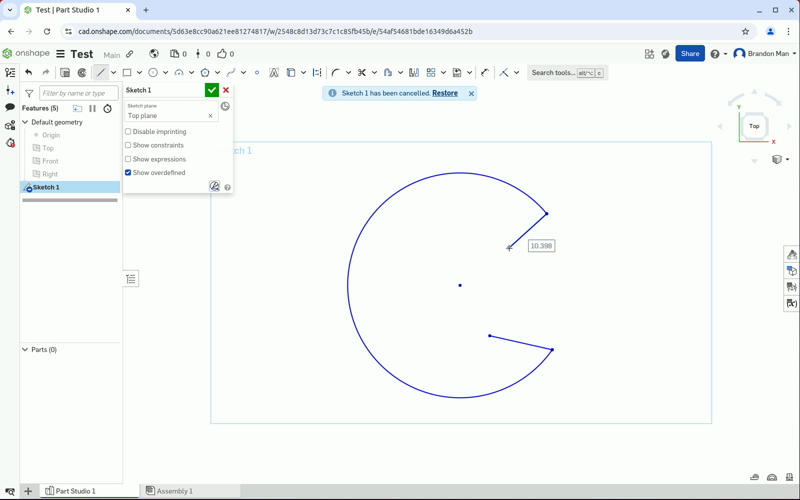
key(esc)
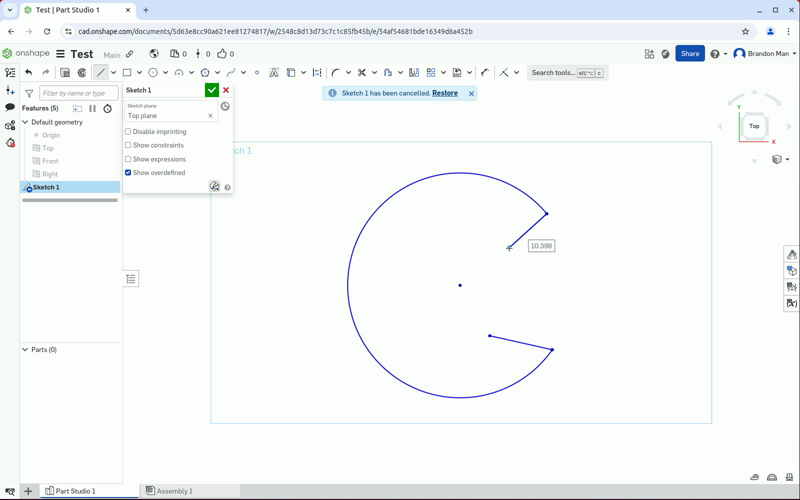
key(a)
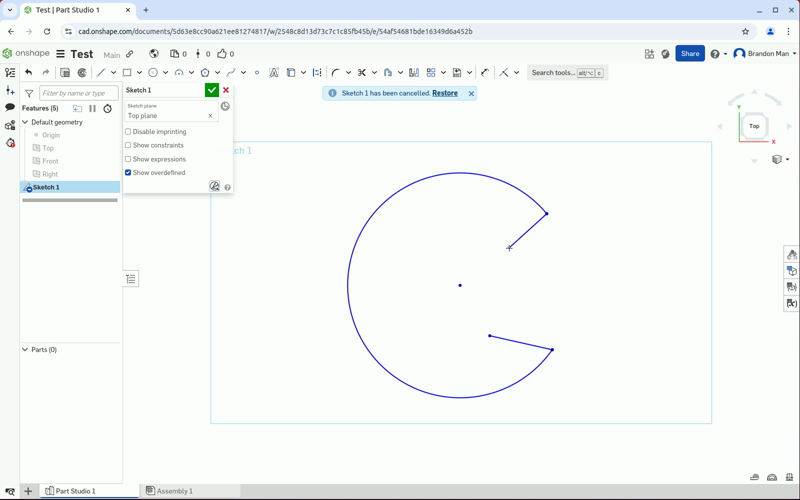
mouse_move(509, 247)
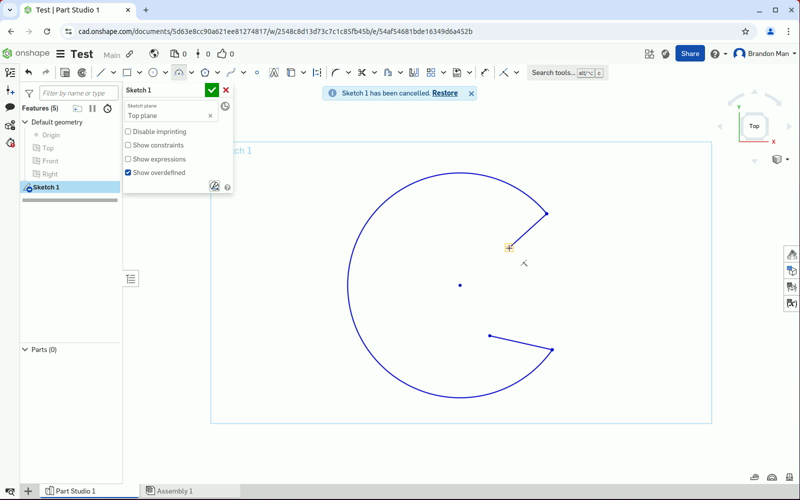
click(509, 247)
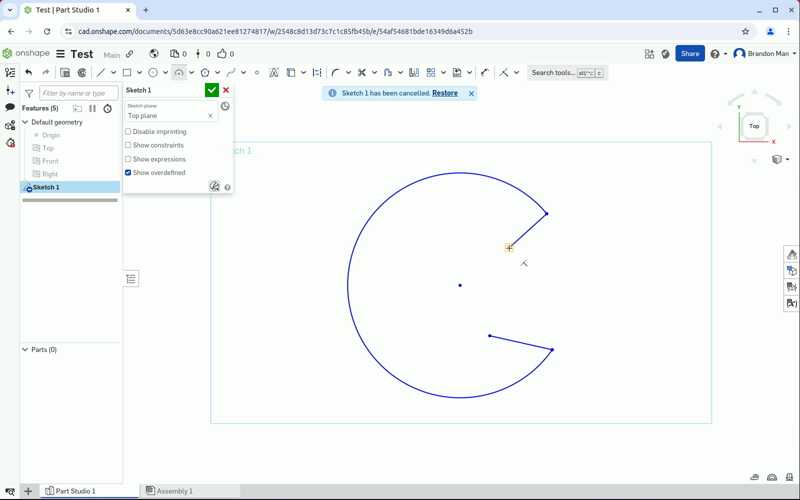
mouse_move(489, 335)
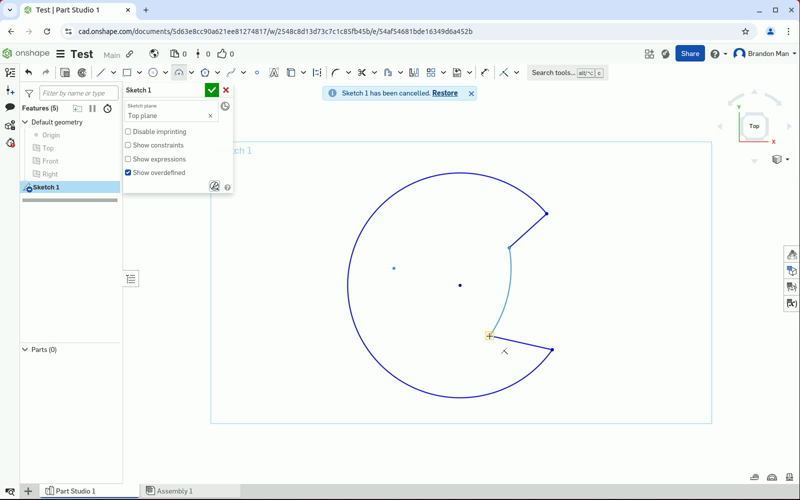
click(489, 335)
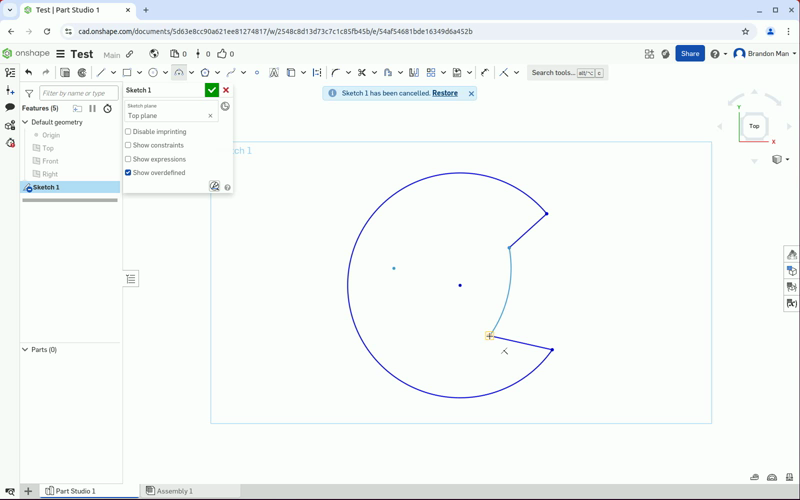
key_down(shift)
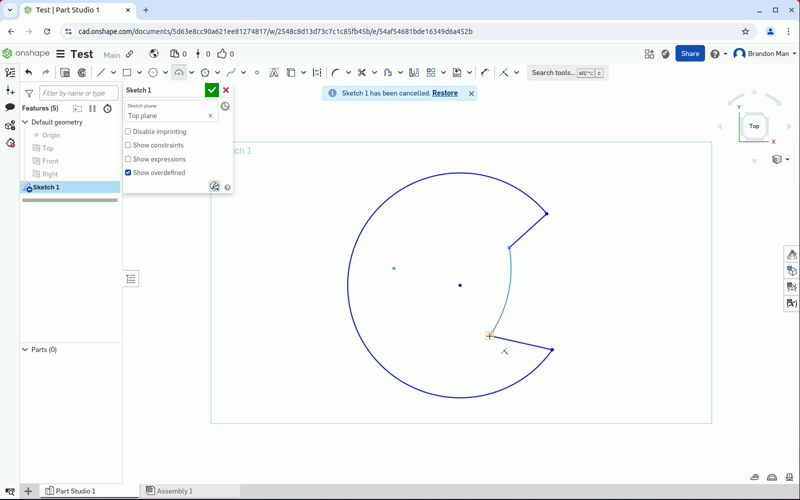
mouse_move(403, 271)
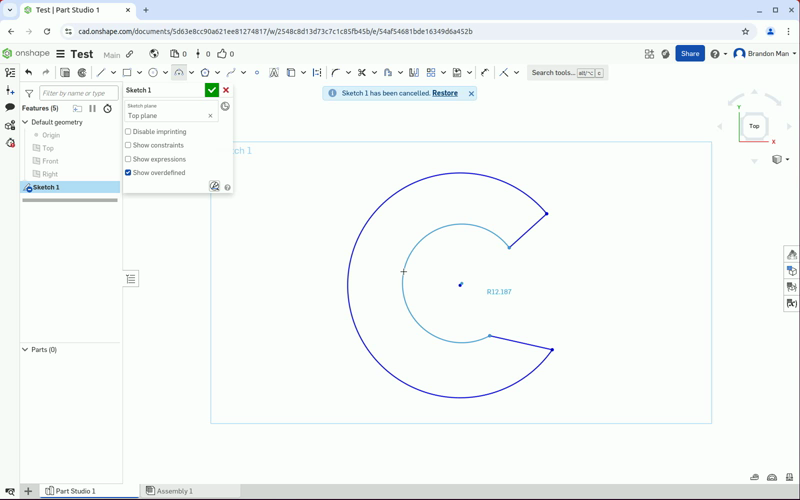
click(403, 271)
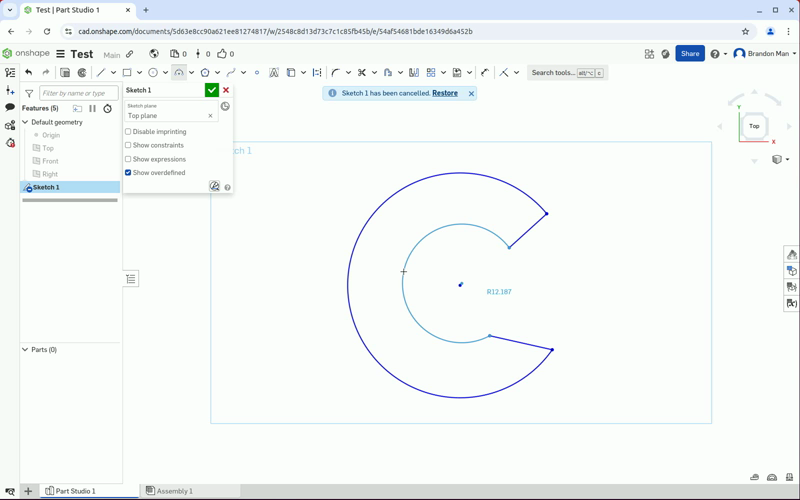
key_up(shift)
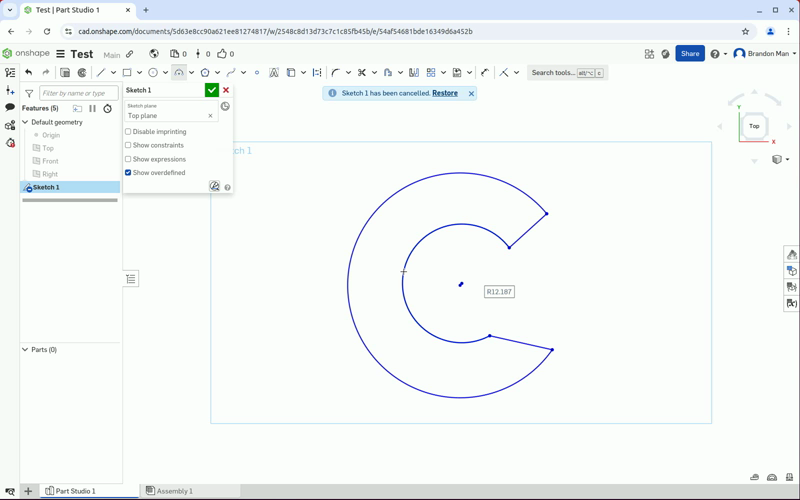
key(esc)
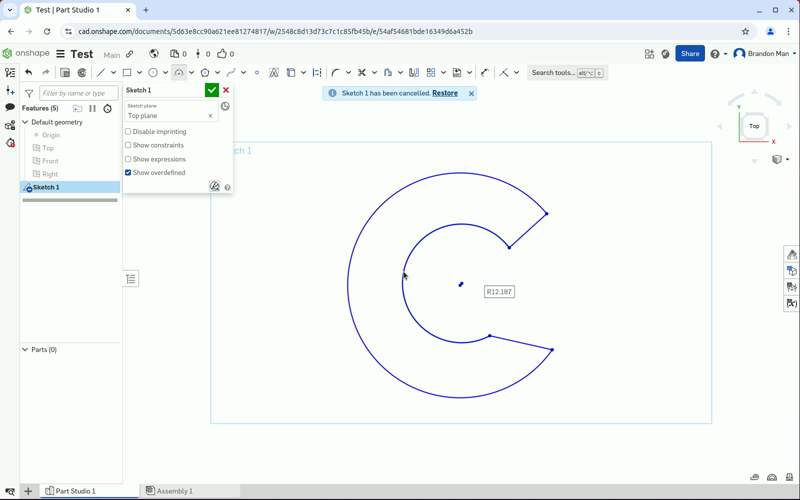
mouse_move(497, 214)
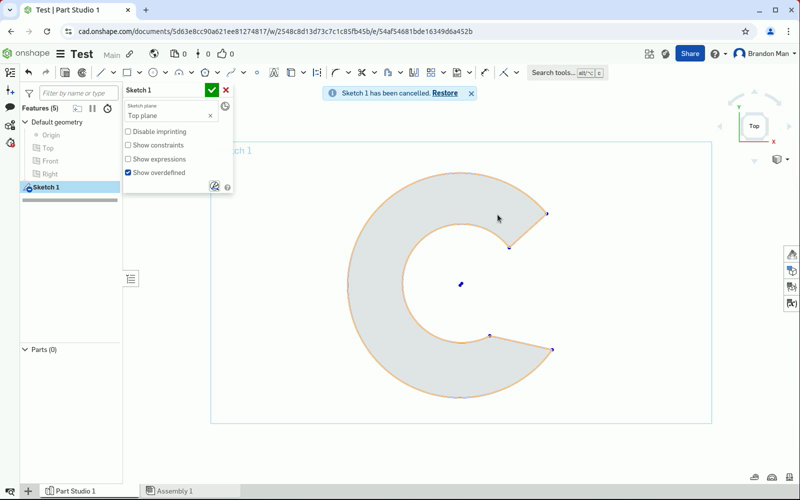
click(497, 214)
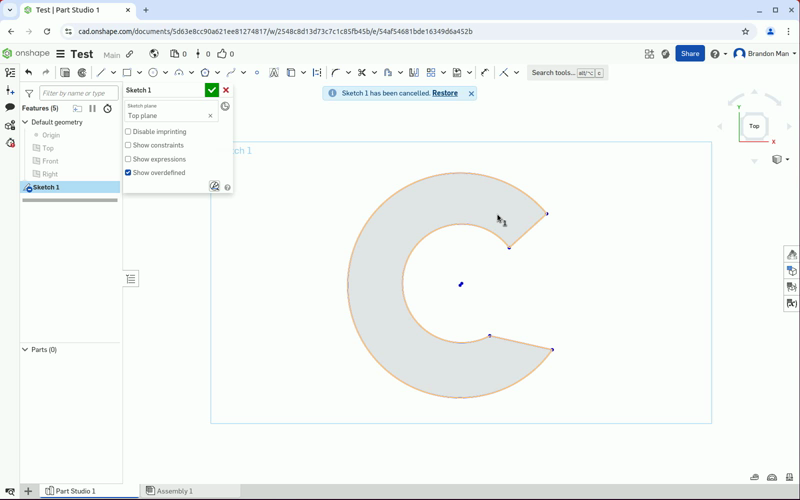
mouse_move(73, 352)
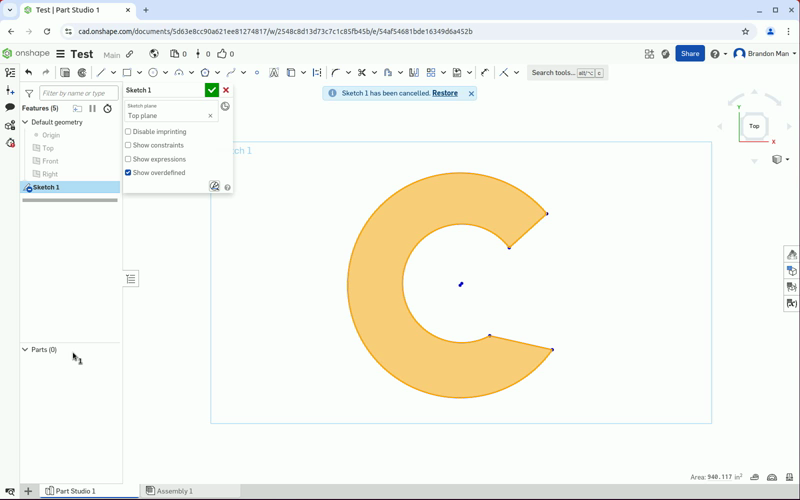
key(shift+y)
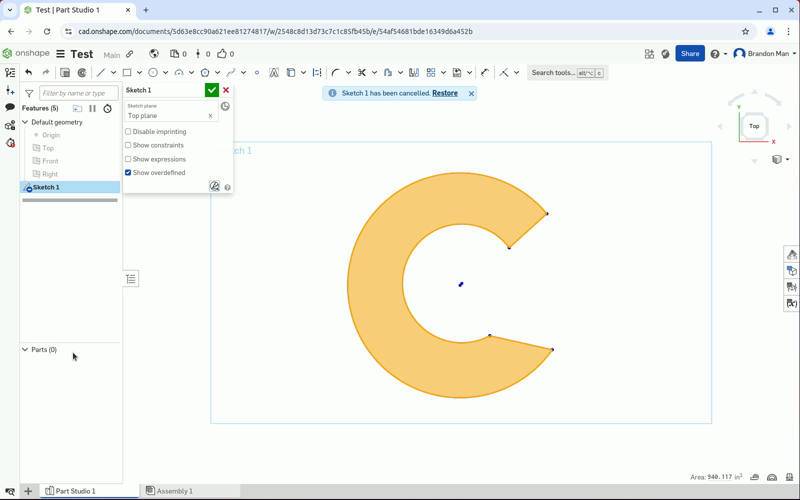
key(shift+e)
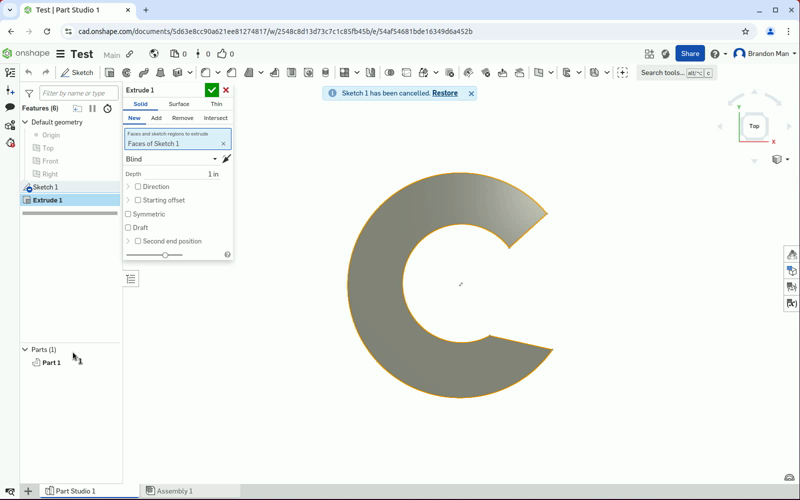
mouse_move(143, 106)
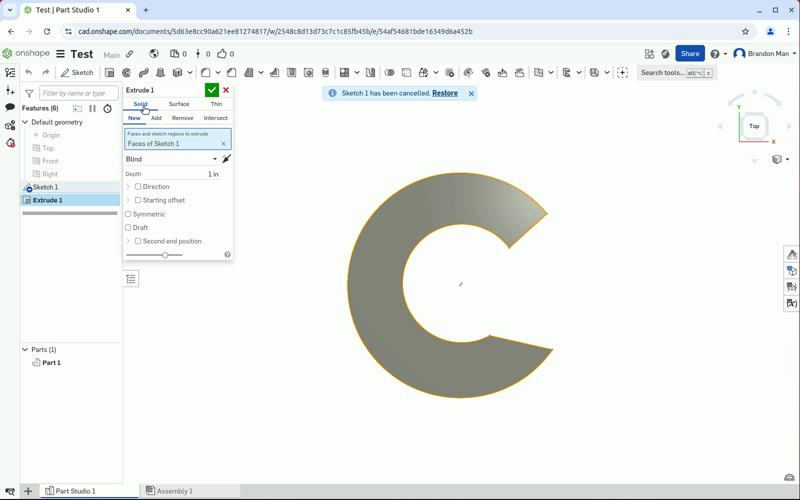
click(143, 106)
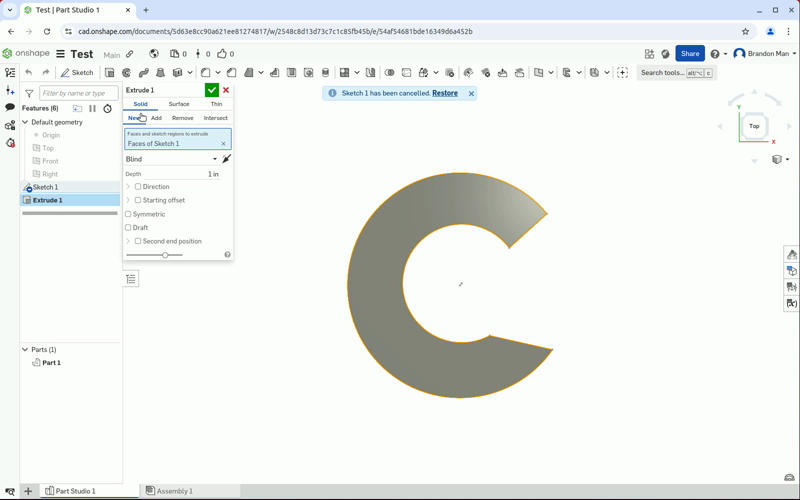
mouse_move(137, 120)
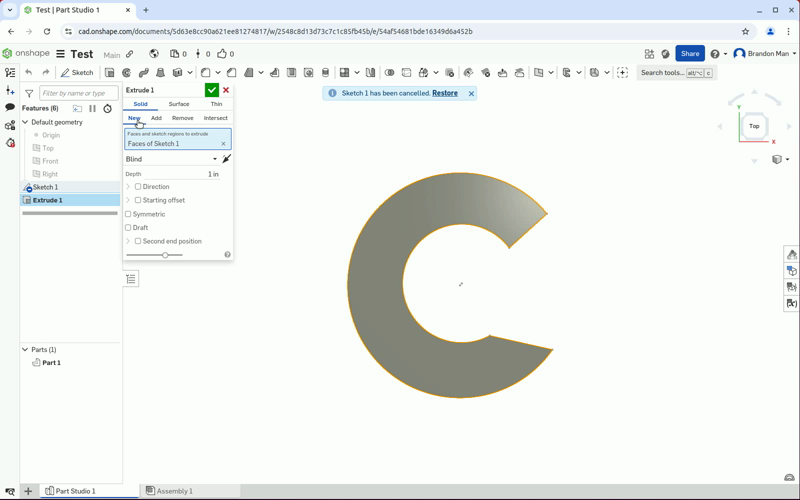
click(137, 120)
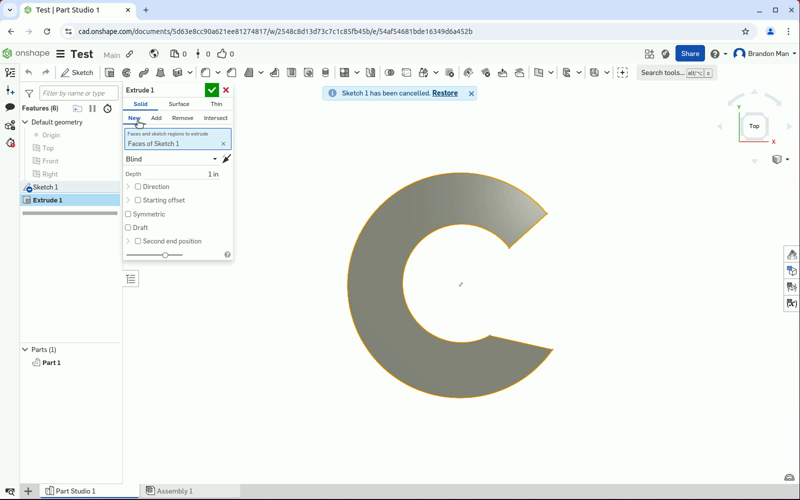
key(tab, 4)
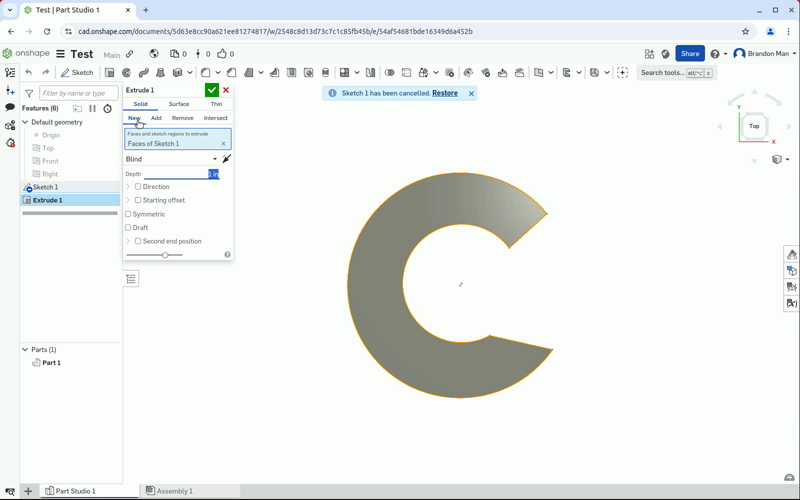
text(46.216)
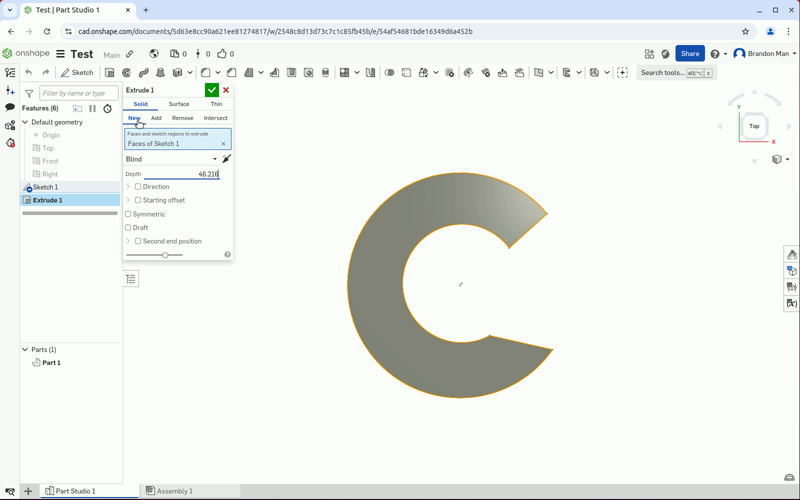
key(tab, 3)
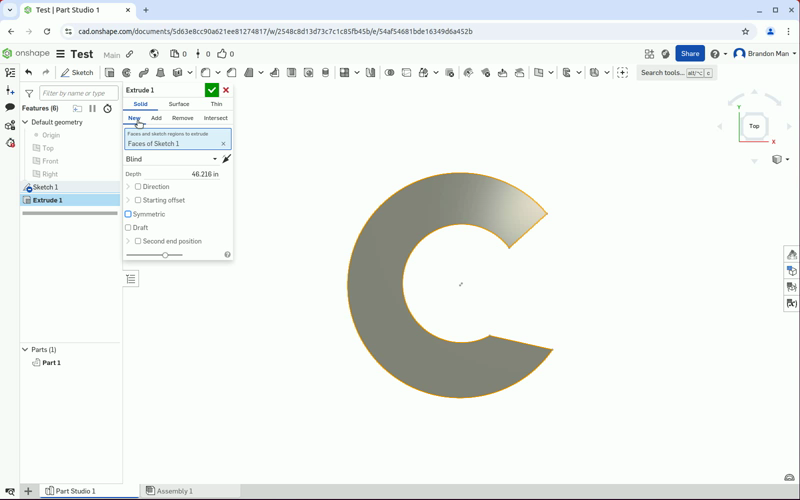
key(space)
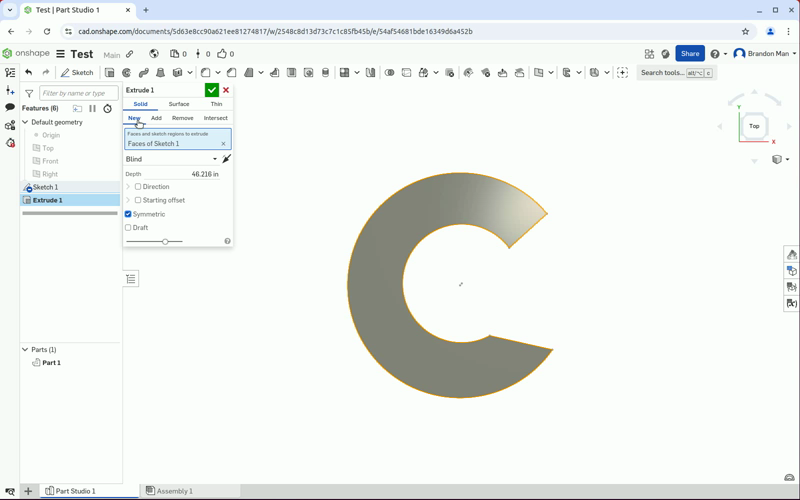
key(enter)
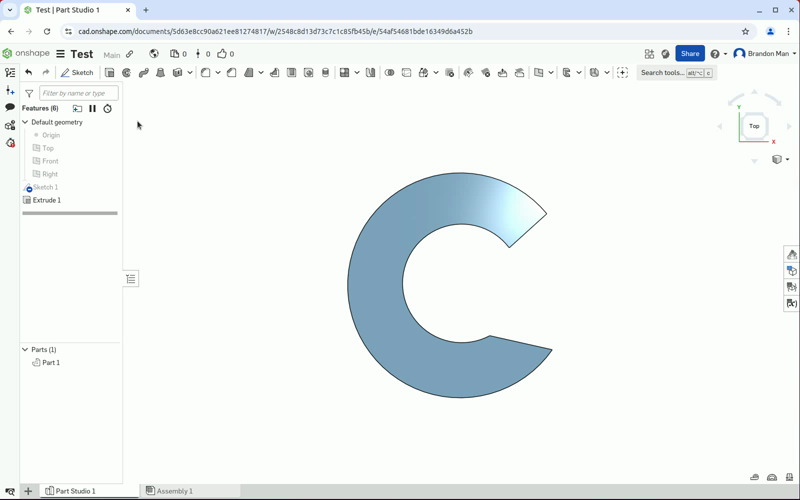
key(shift+h)
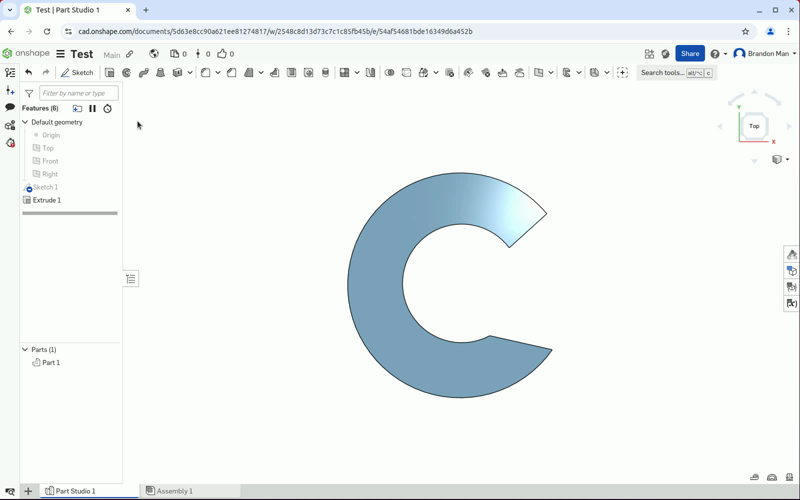
key(shift+h)
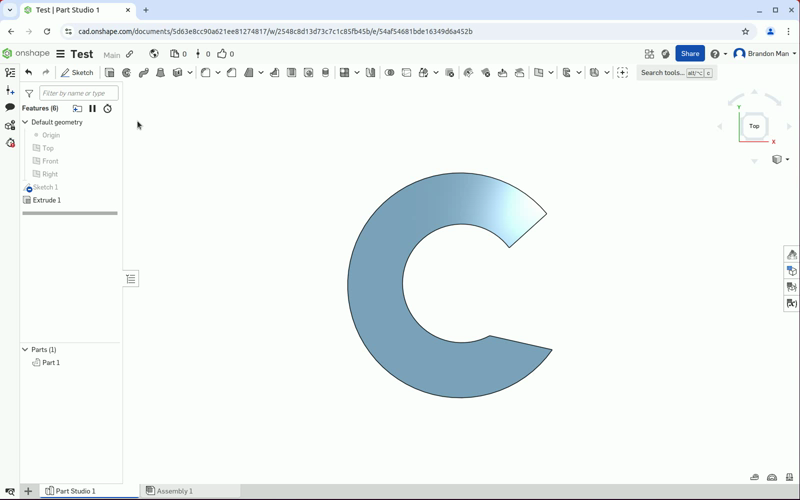
mouse_move(73, 189)
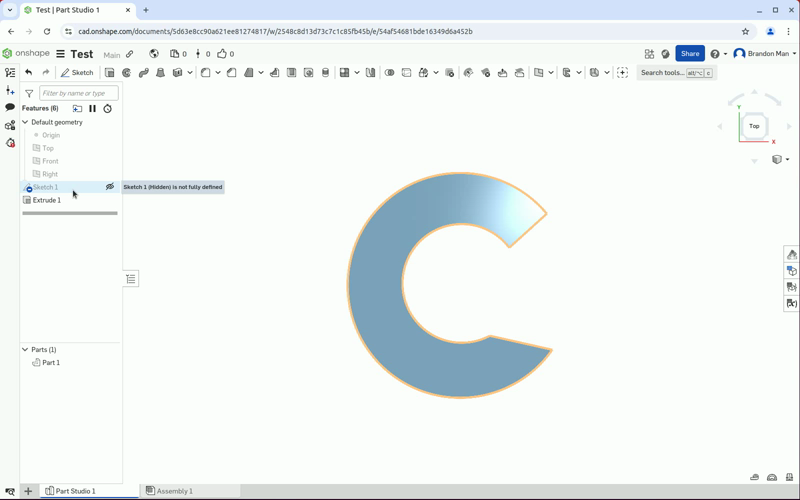
click(73, 189)
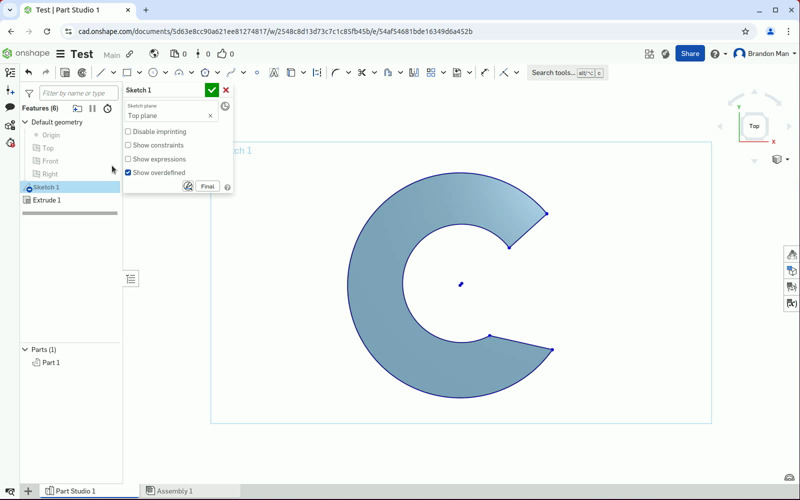
mouse_move(229, 92)
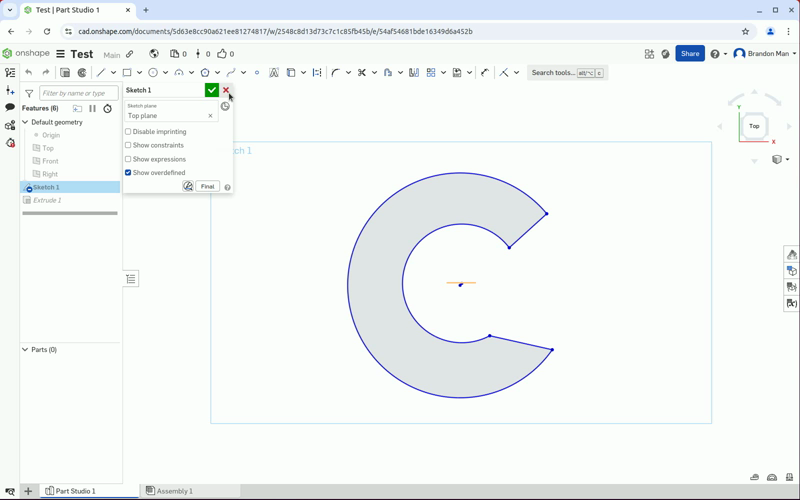
click(229, 92)
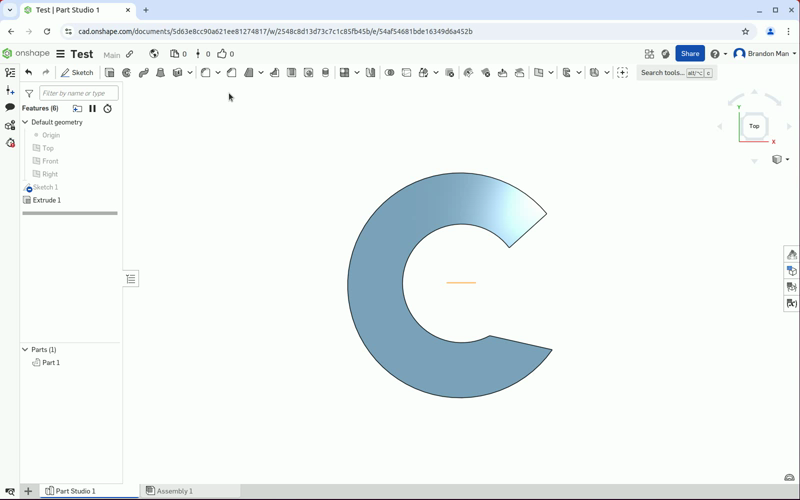
mouse_move(73, 352)
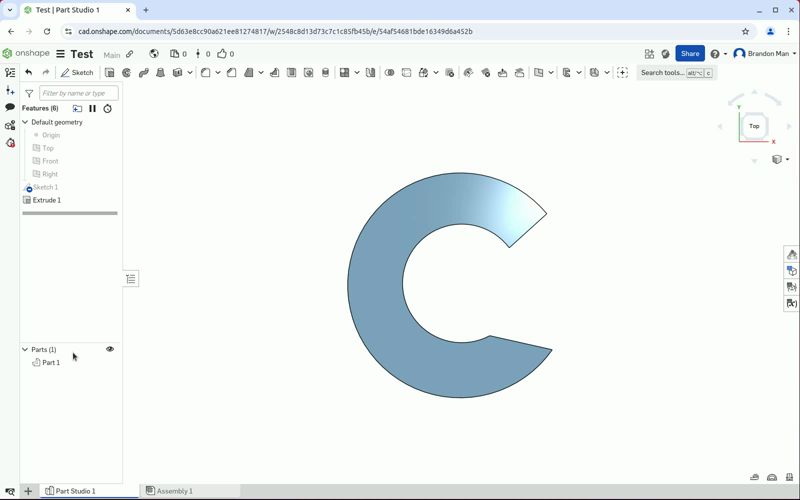
key(y)
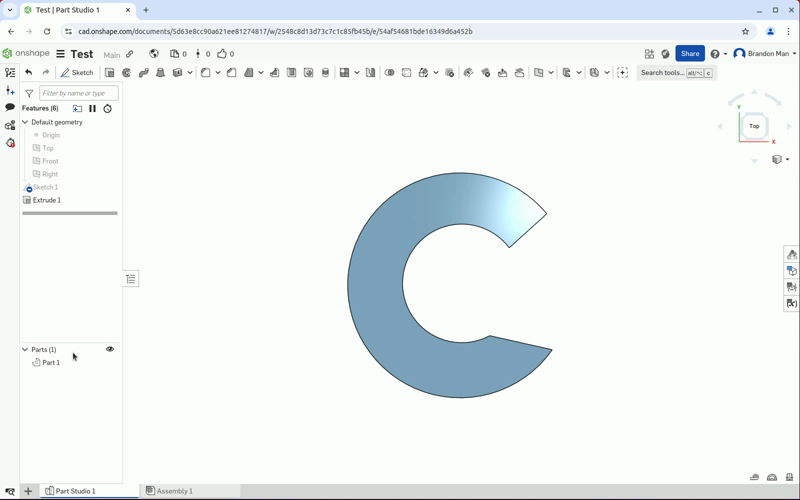
key(shift+p)
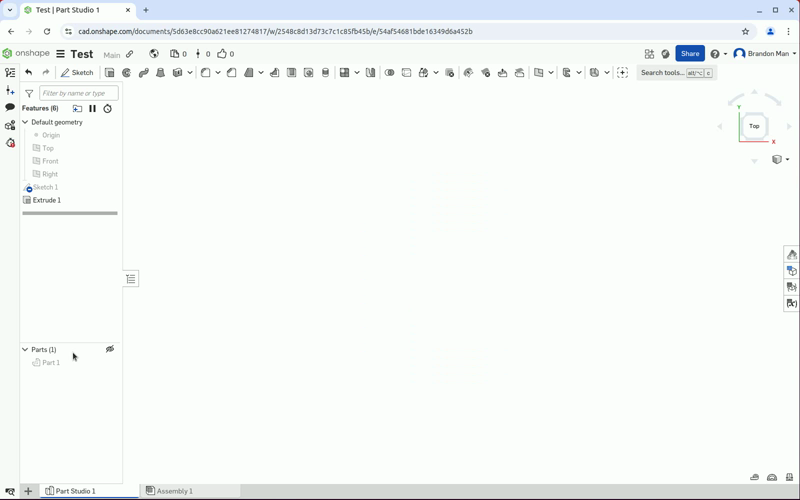
key(space)
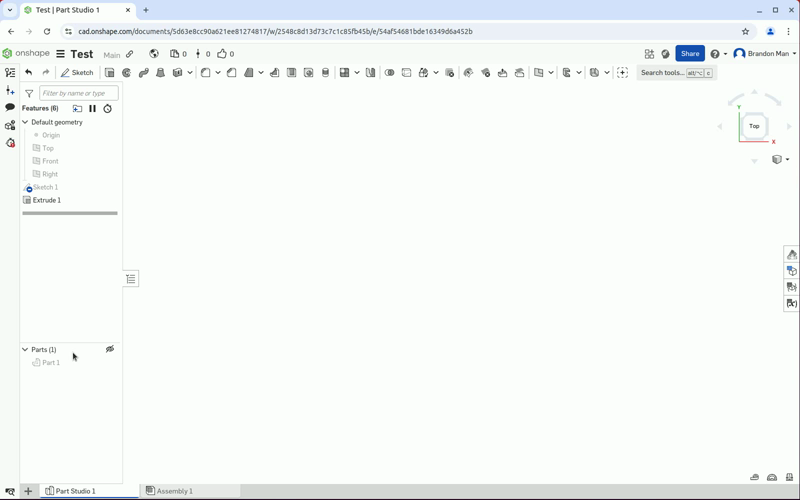
key_down(shift)
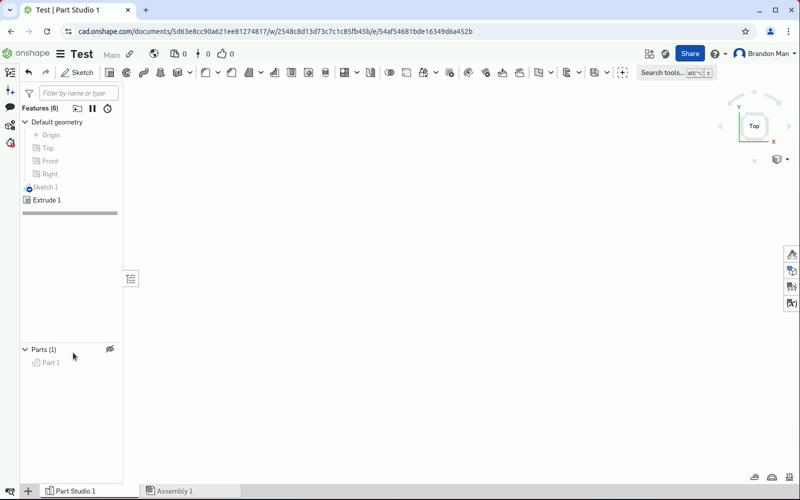
key(up)
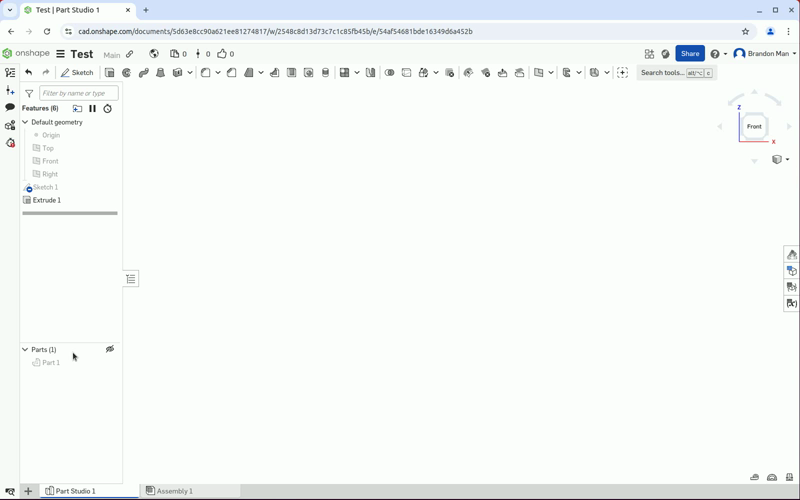
key_up(shift)
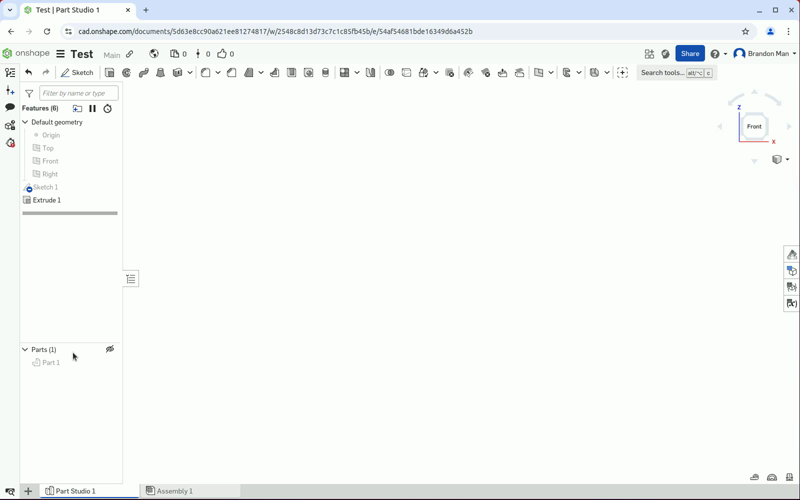
mouse_move(73, 352)
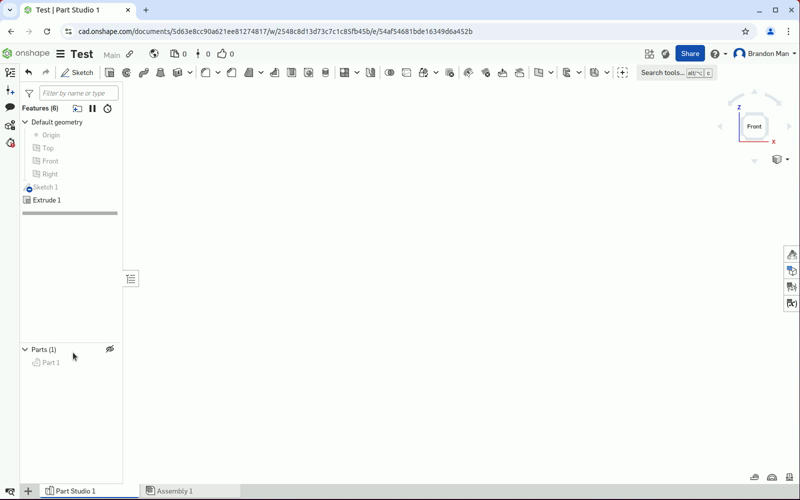
key(shift+y)
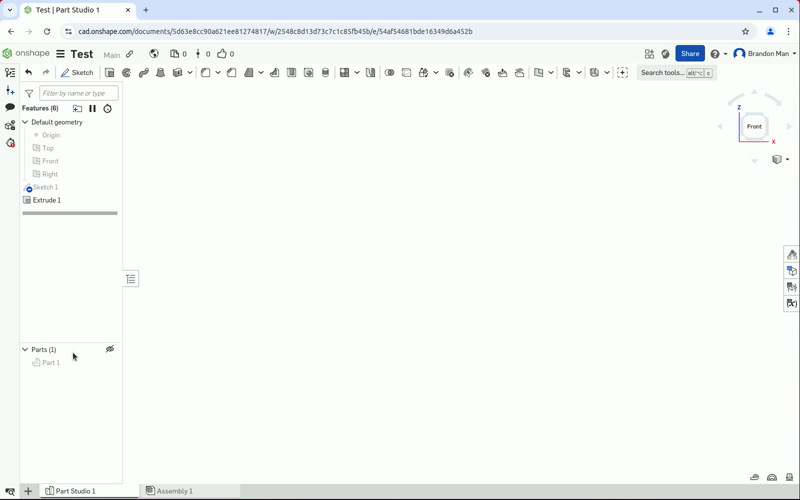
key(shift+s)
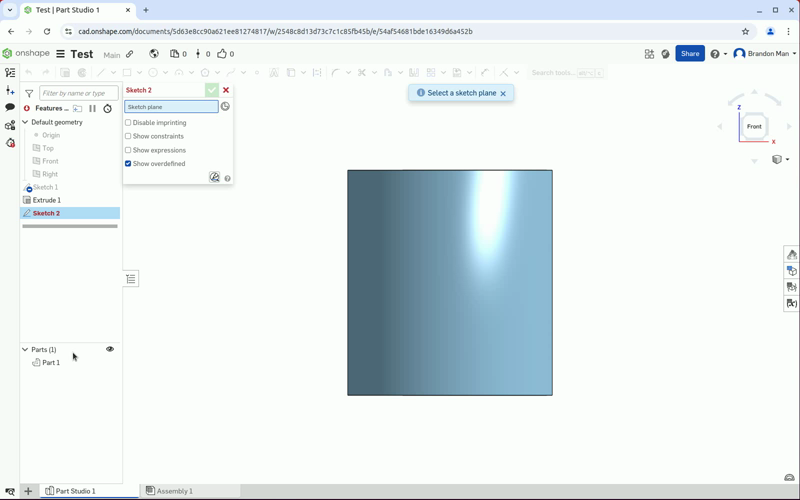
mouse_move(73, 163)
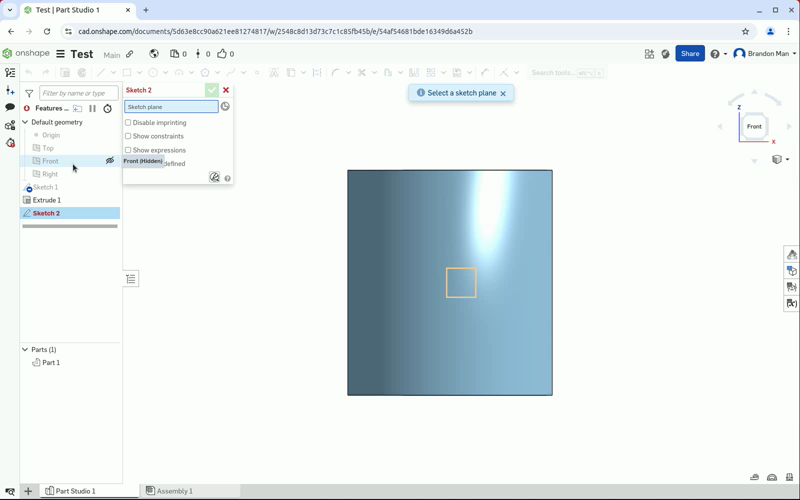
click(73, 163)
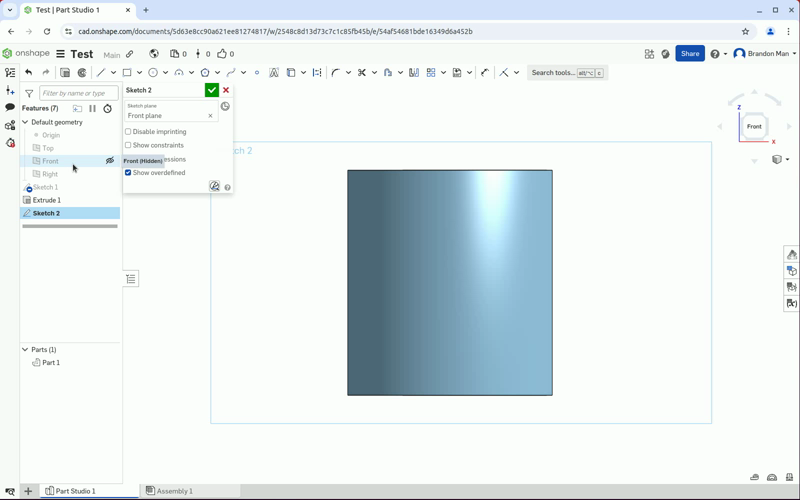
mouse_move(73, 352)
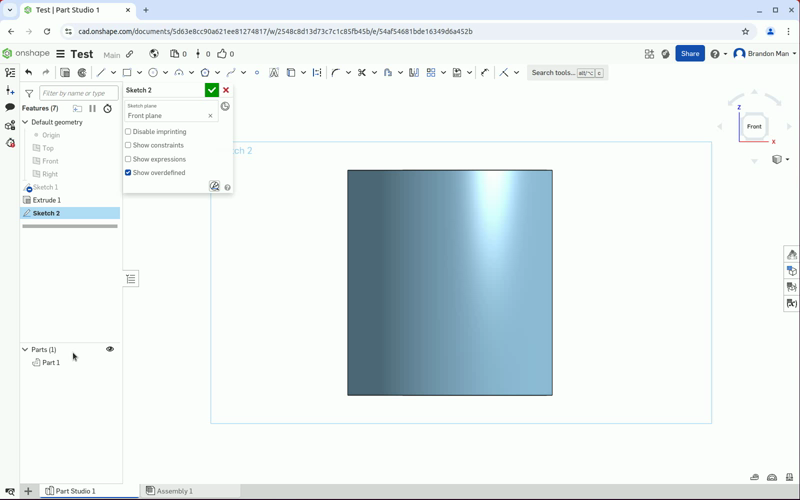
key(y)
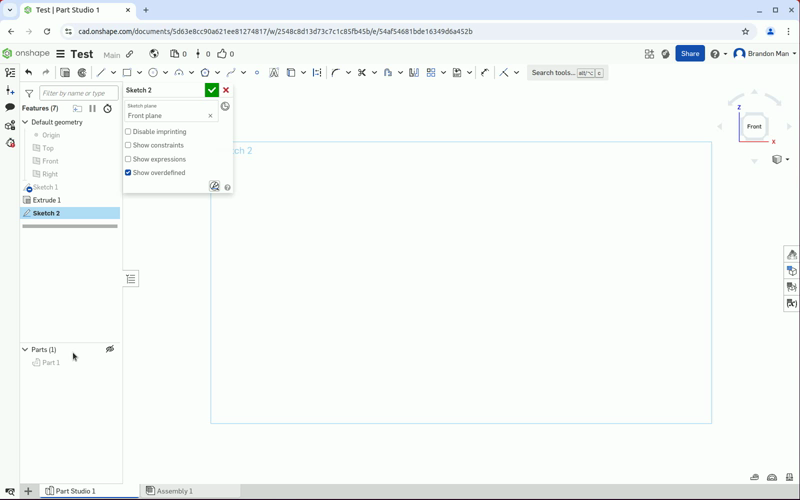
key(l)
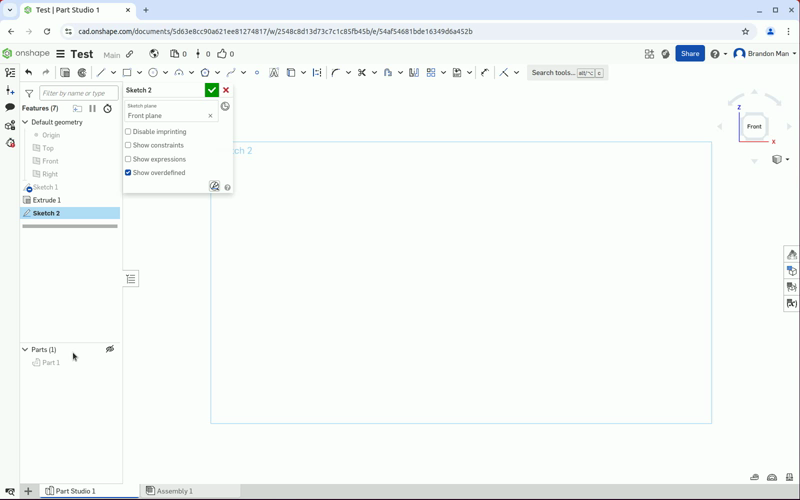
key_down(shift)
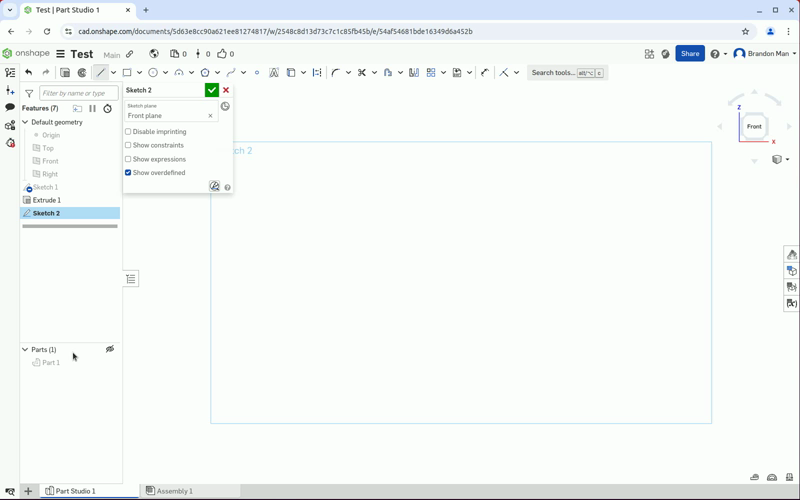
mouse_move(348, 395)
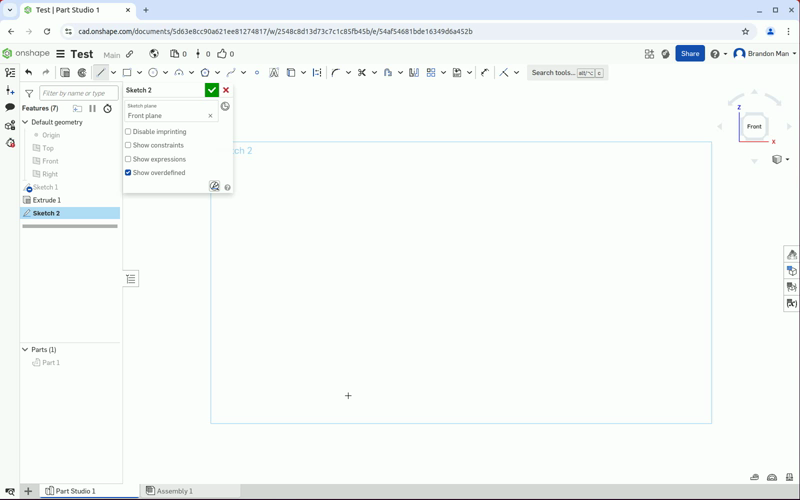
click(348, 395)
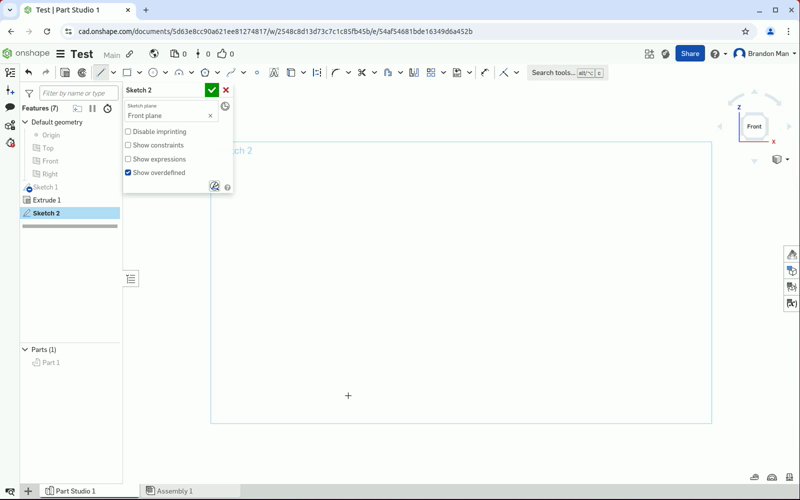
key_up(shift)
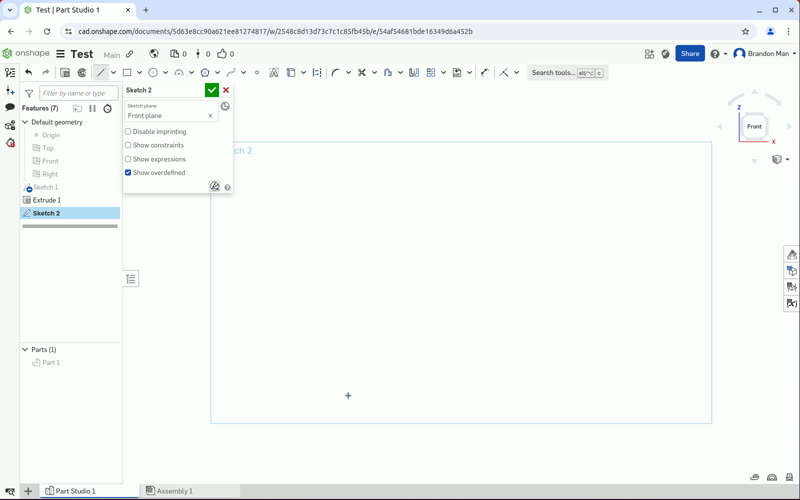
key_down(shift)
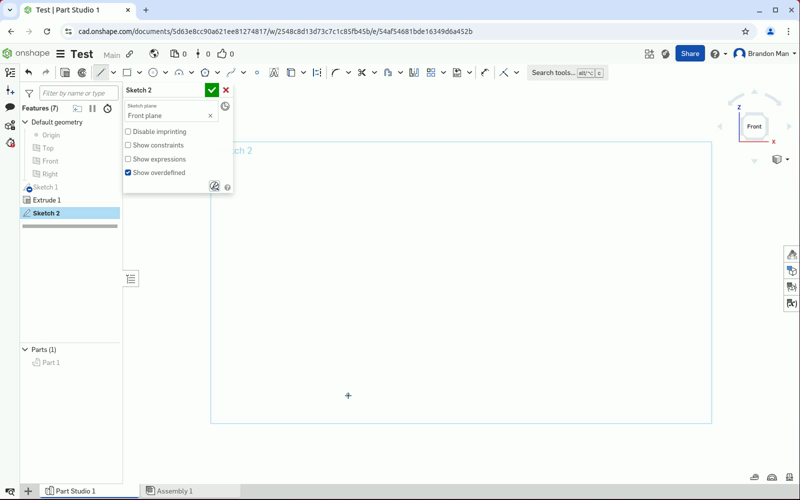
mouse_move(414, 395)
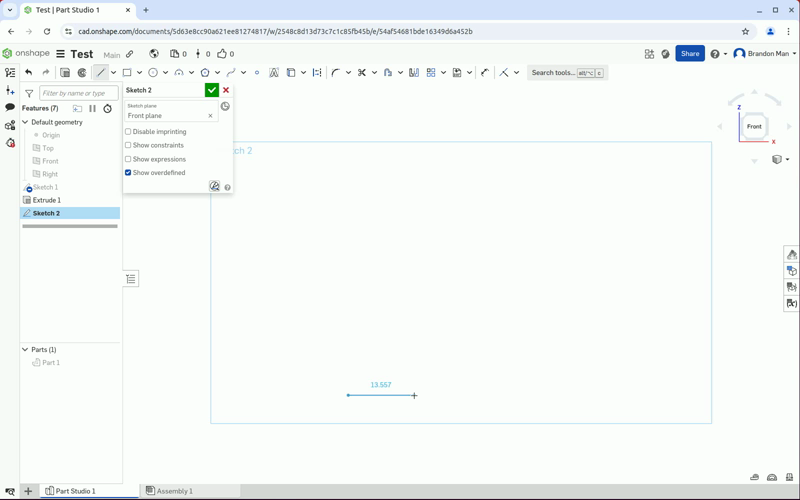
click(414, 395)
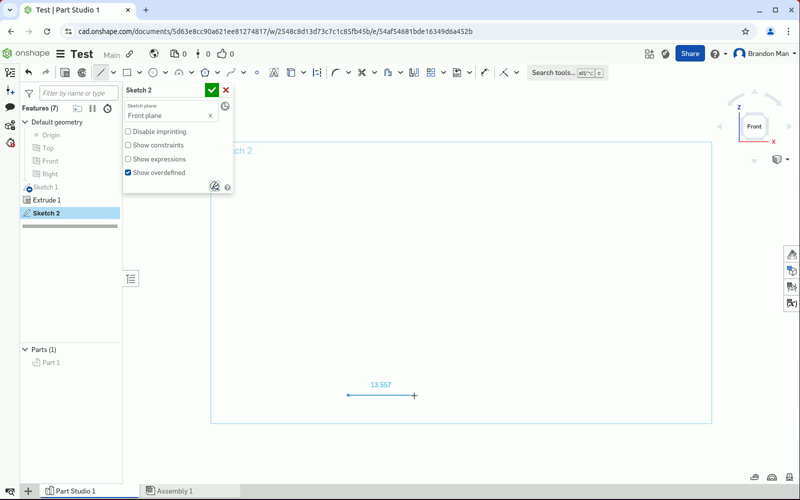
key_up(shift)
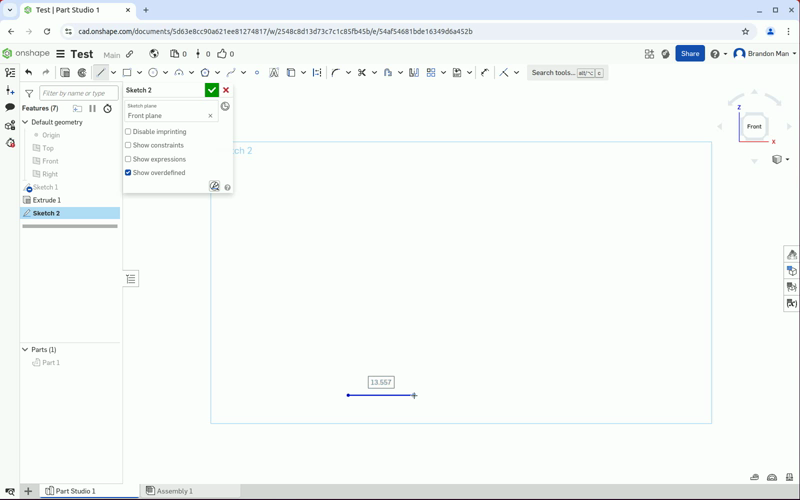
key_down(shift)
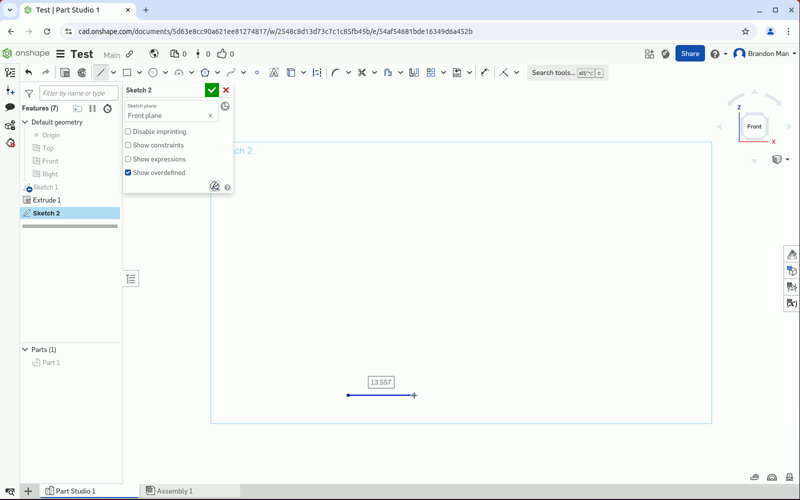
mouse_move(572, 395)
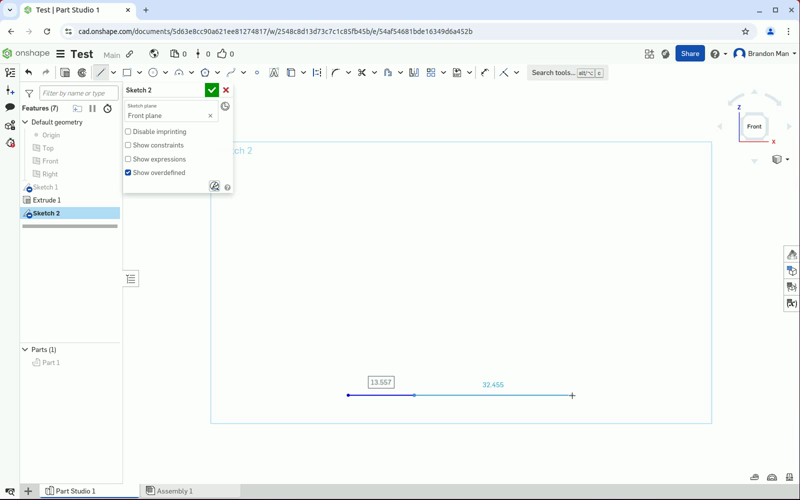
click(572, 395)
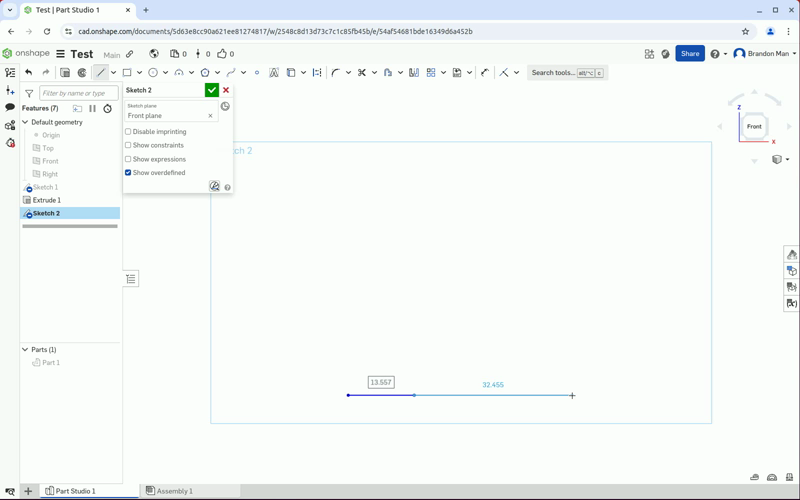
key_up(shift)
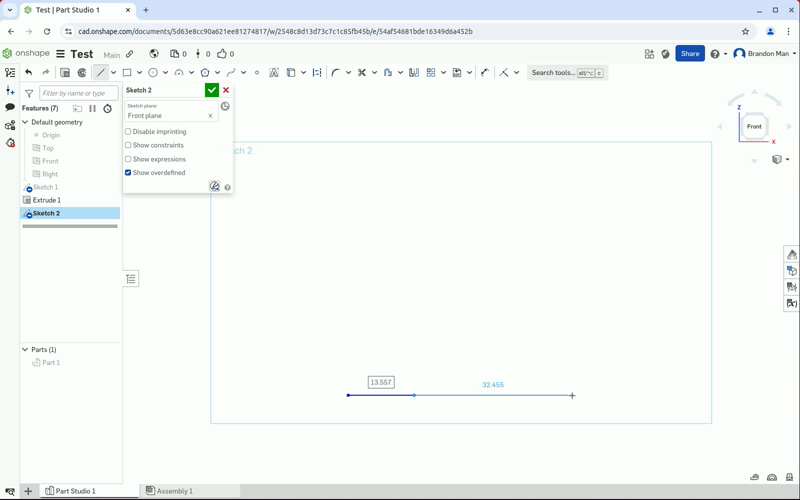
key_down(shift)
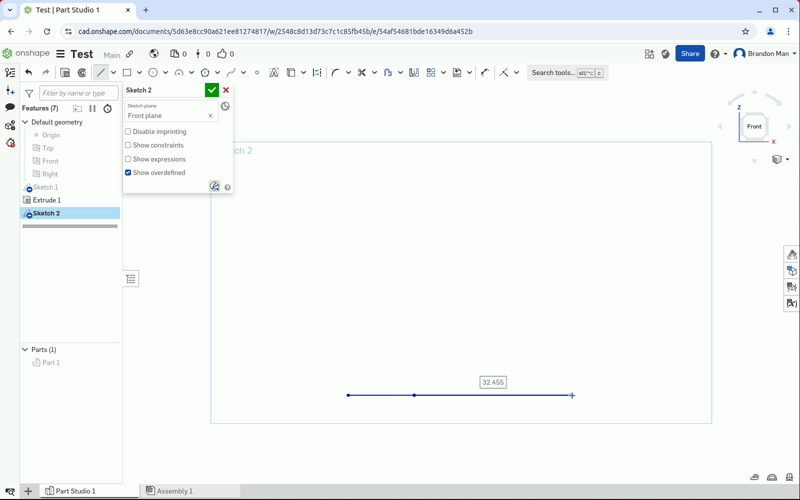
mouse_move(589, 395)
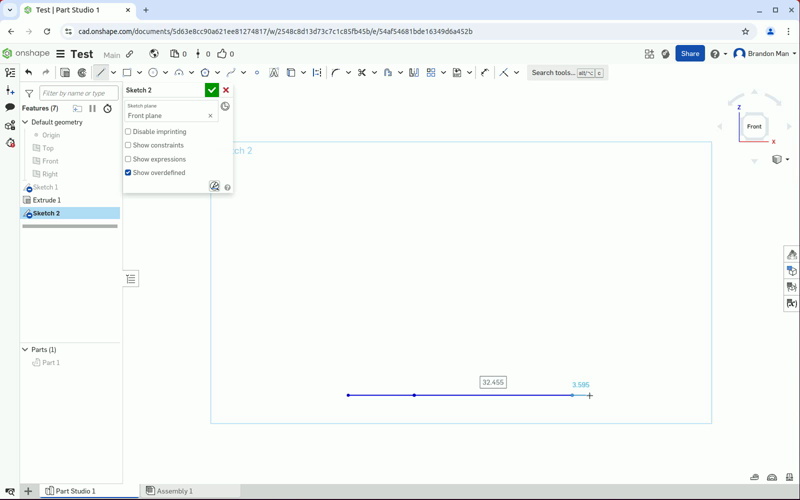
mouse_move(572, 339)
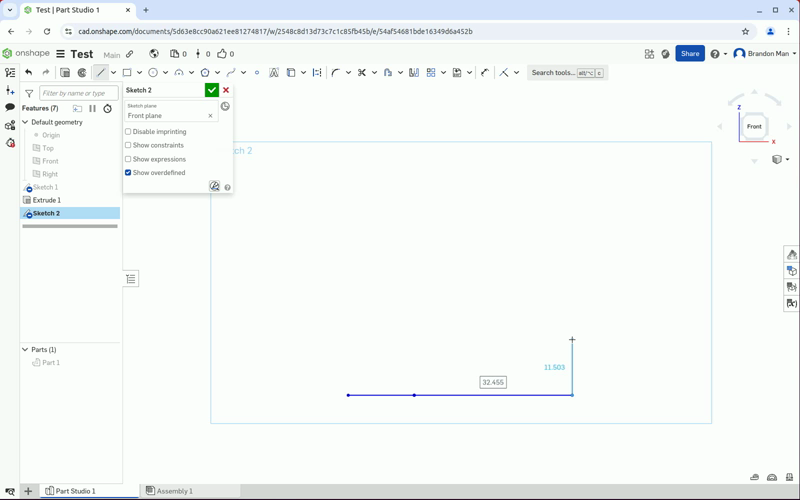
click(572, 339)
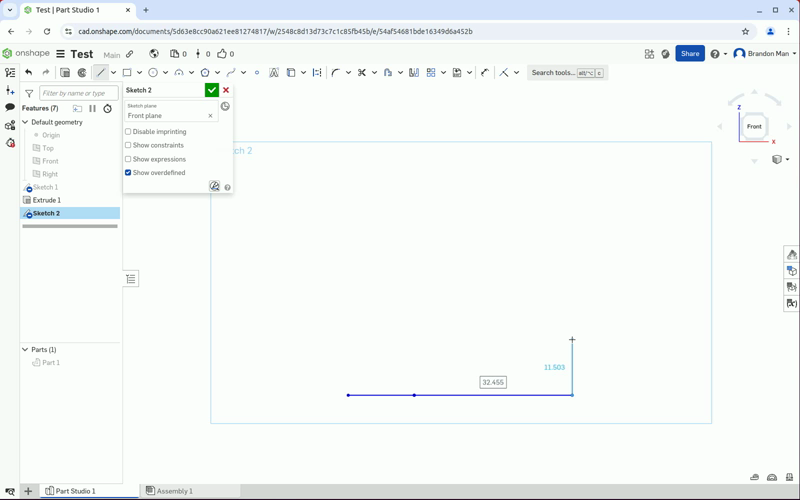
key_up(shift)
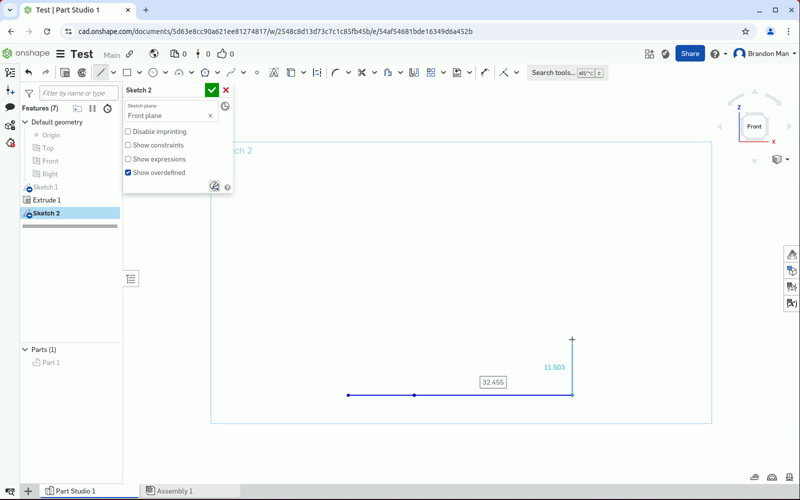
key_down(shift)
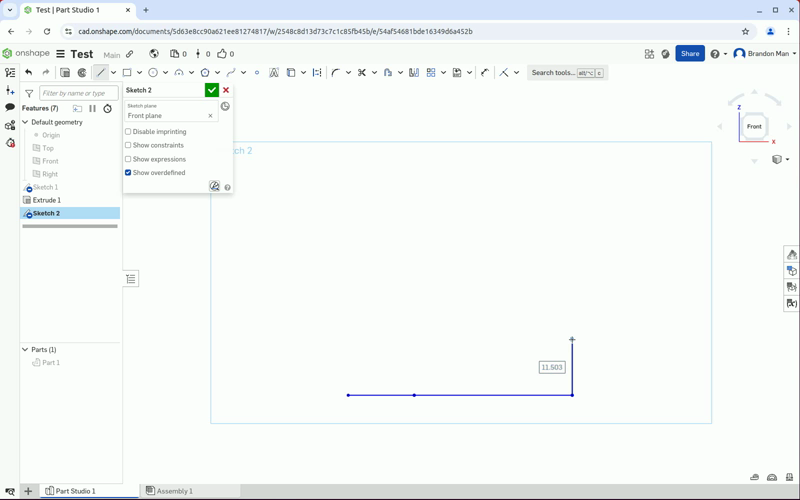
mouse_move(414, 339)
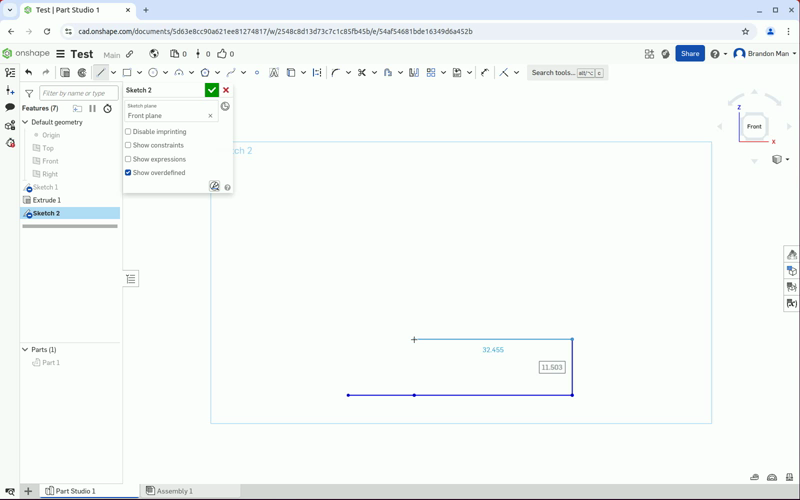
click(414, 339)
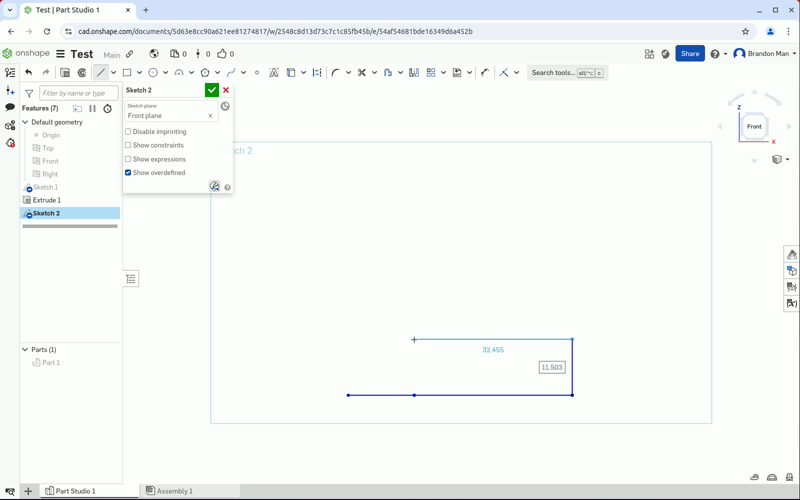
key_up(shift)
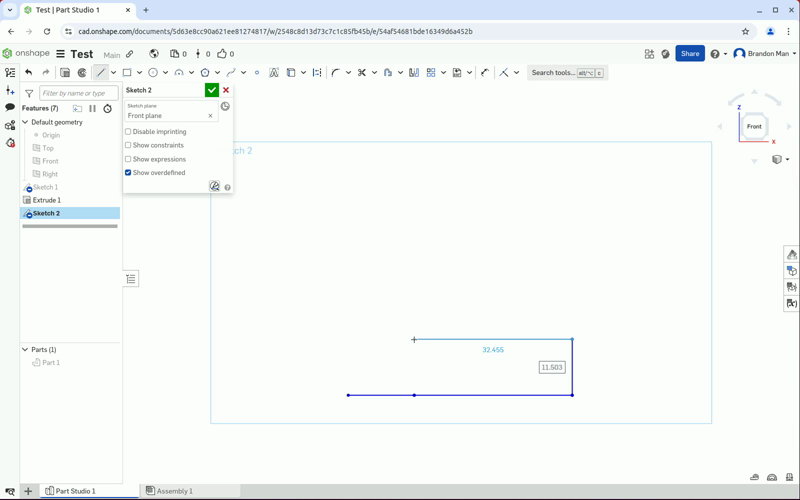
key_down(shift)
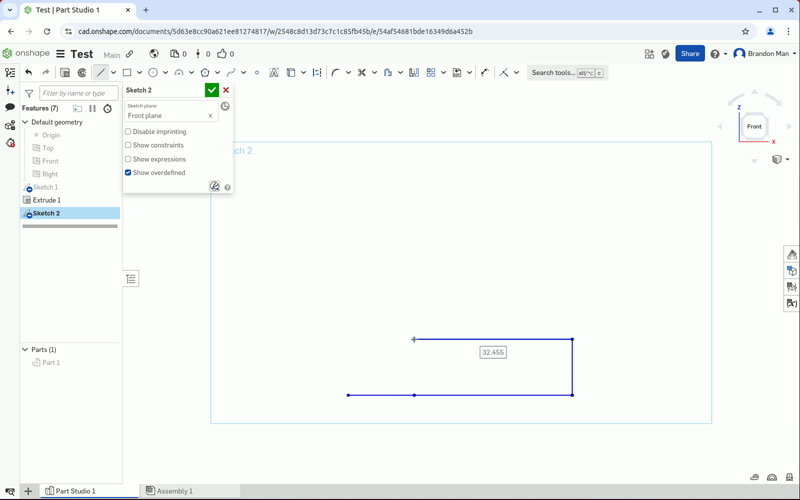
mouse_move(444, 339)
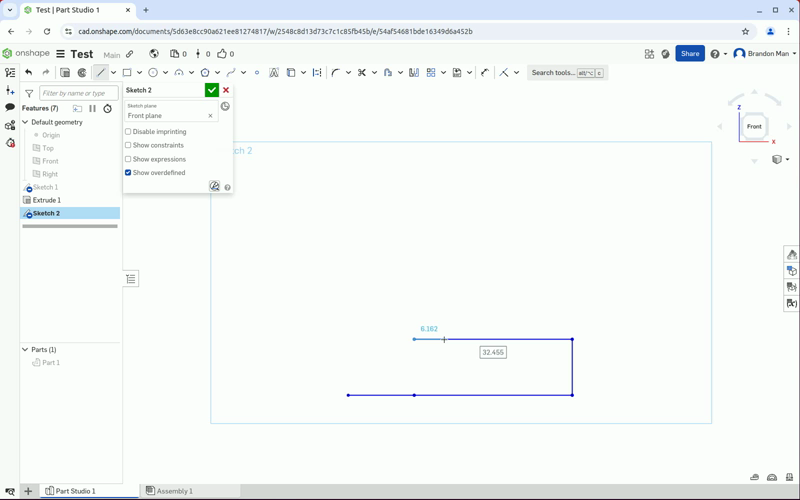
mouse_move(414, 306)
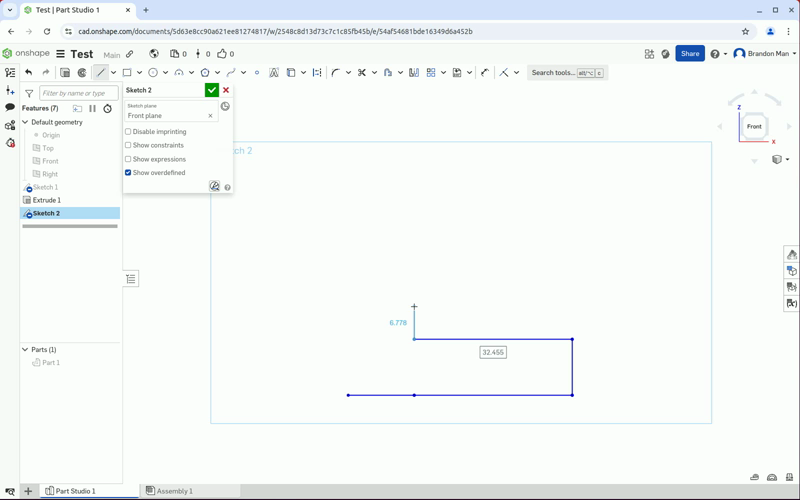
click(414, 306)
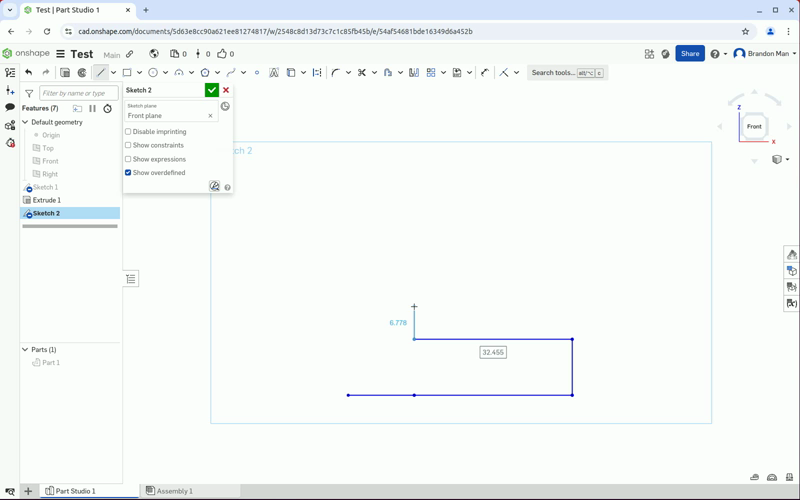
key_up(shift)
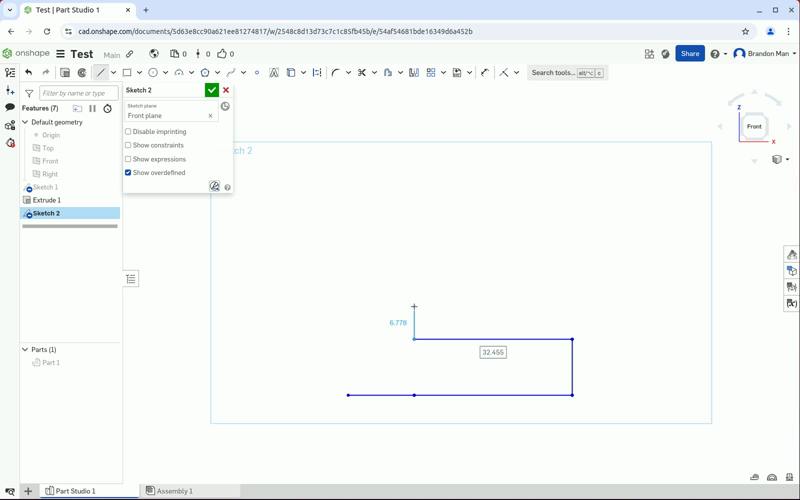
key_down(shift)
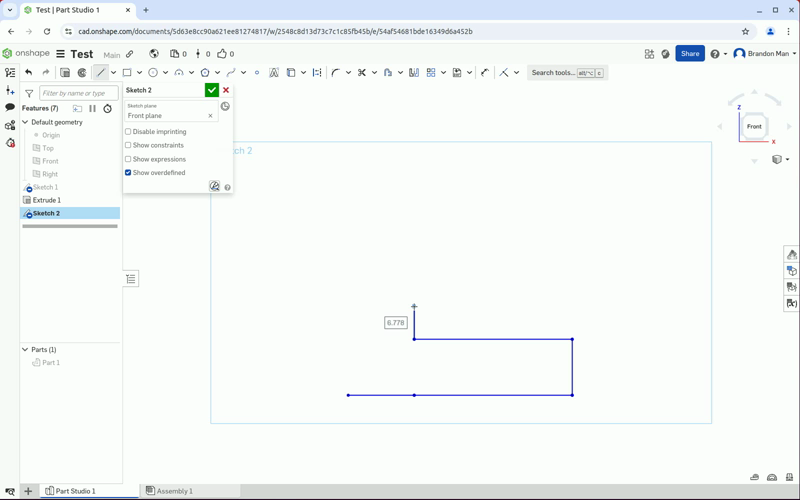
mouse_move(539, 306)
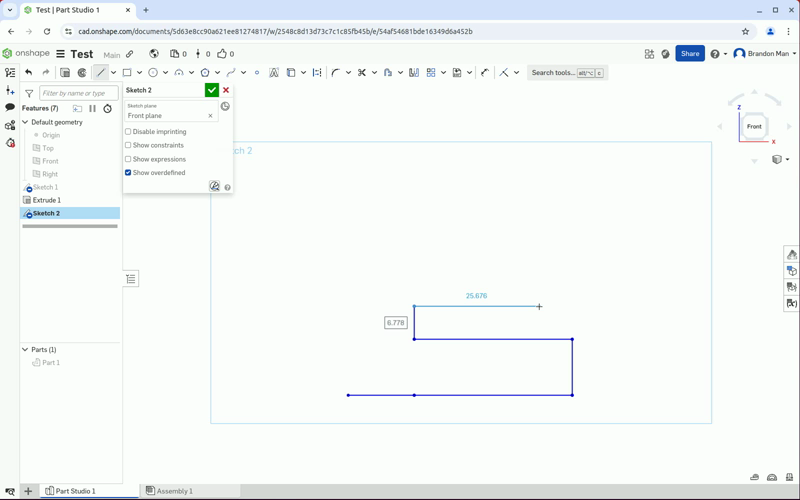
click(539, 306)
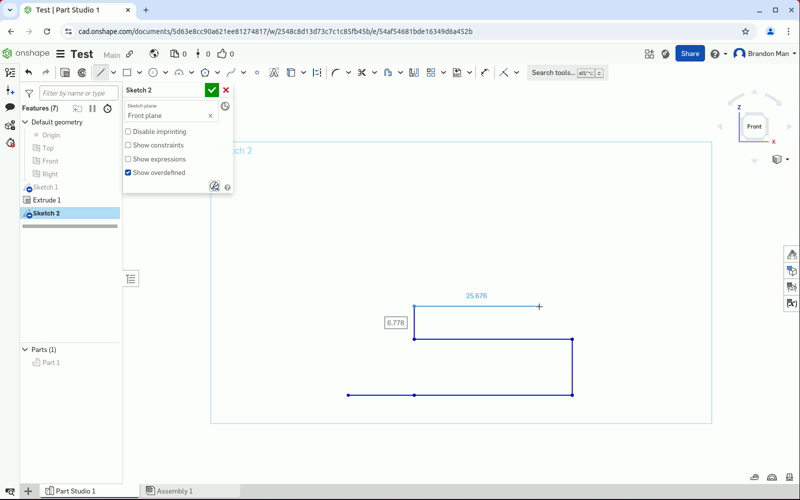
key_up(shift)
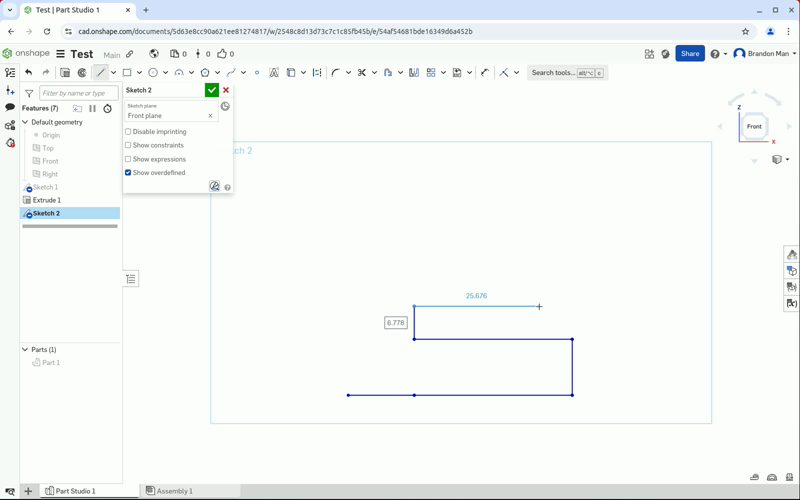
key_down(shift)
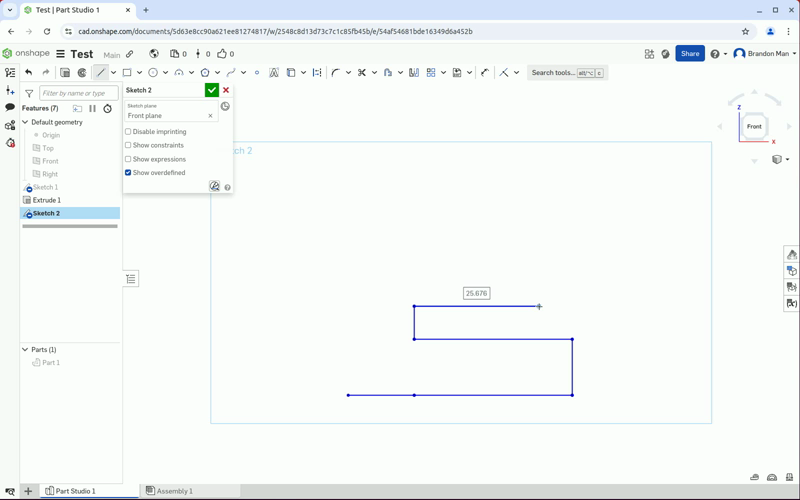
mouse_move(569, 306)
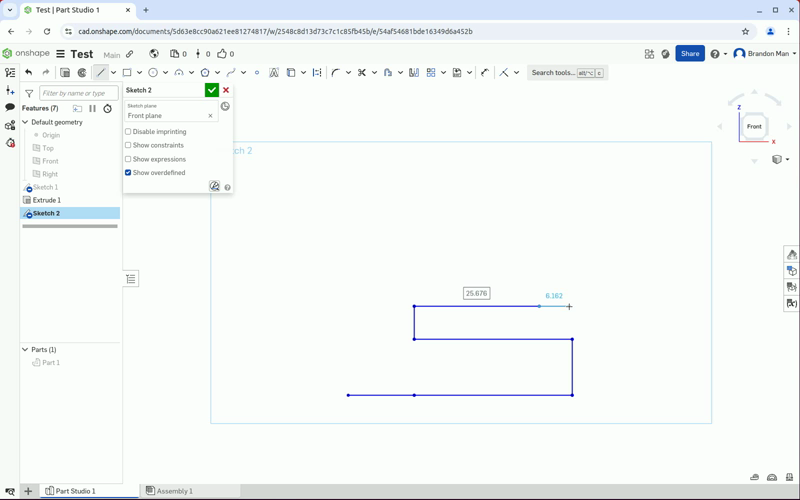
mouse_move(539, 261)
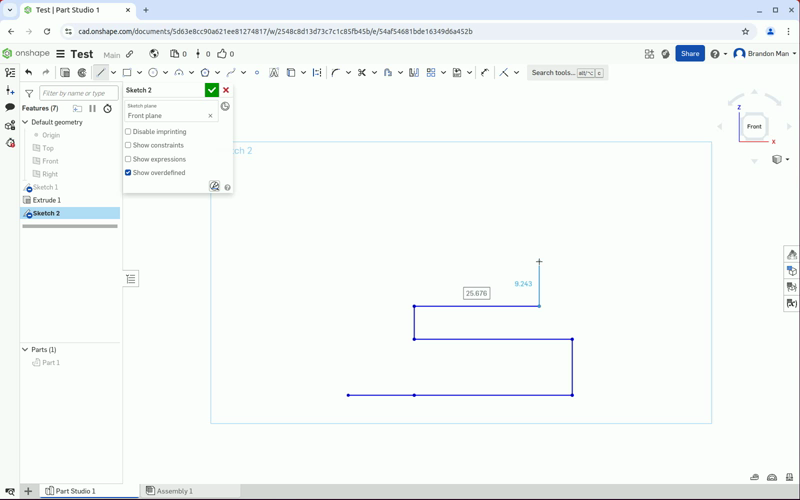
click(539, 261)
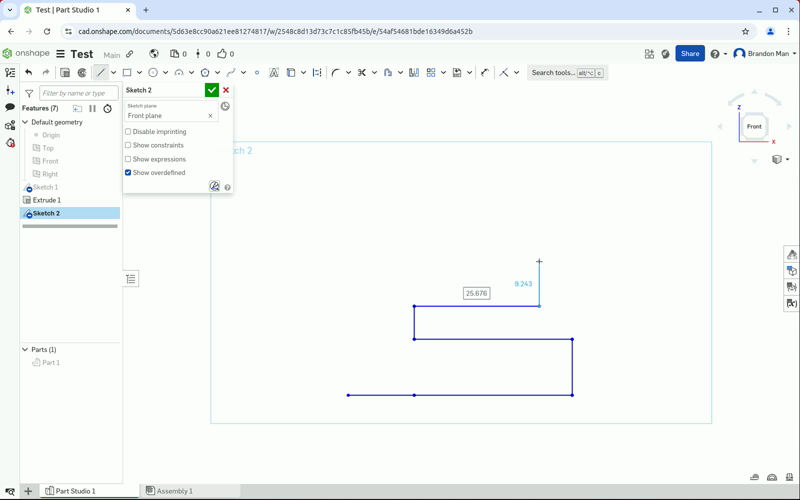
key_up(shift)
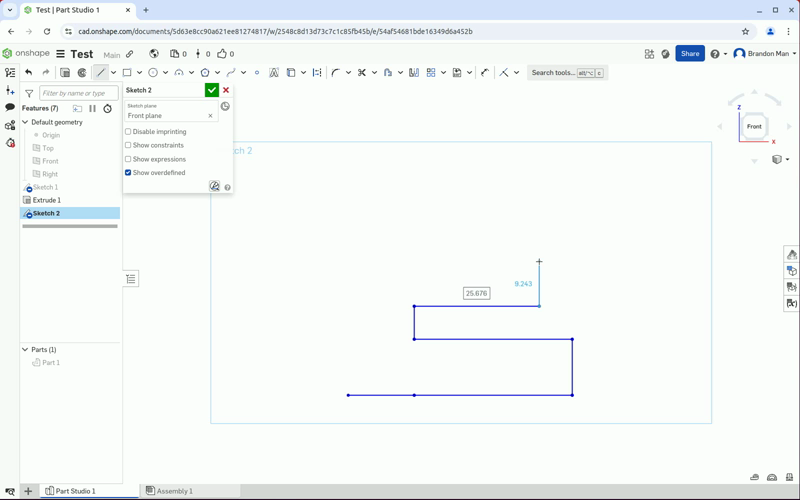
key_down(shift)
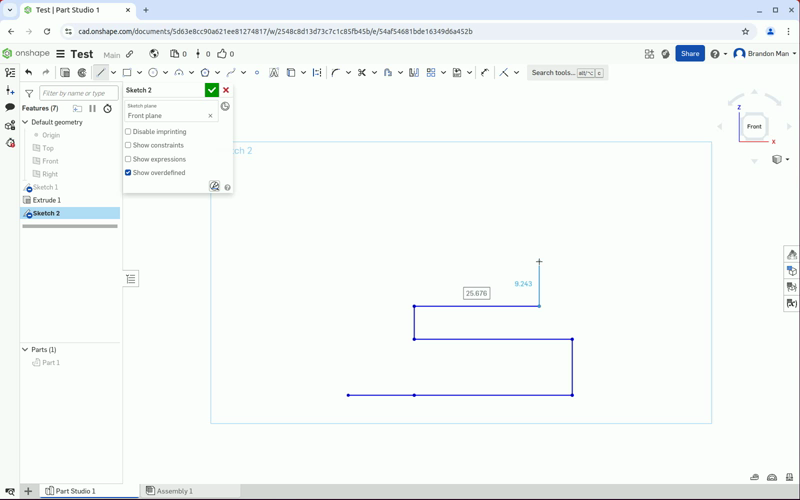
mouse_move(414, 261)
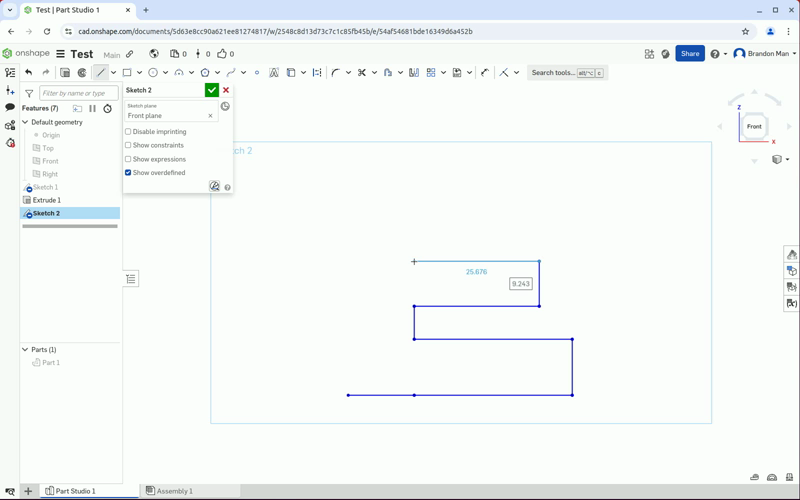
click(414, 261)
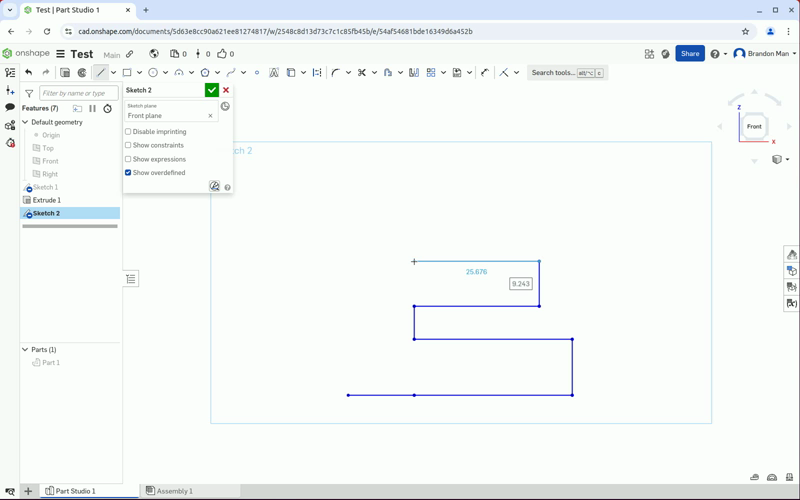
key_up(shift)
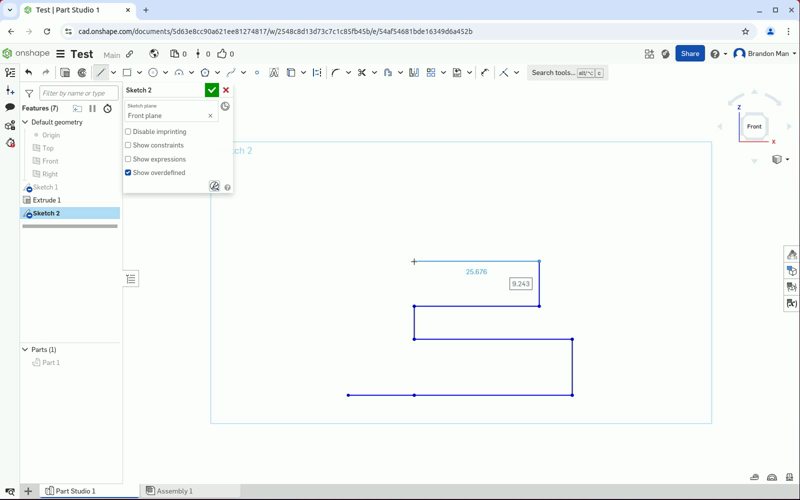
key_down(shift)
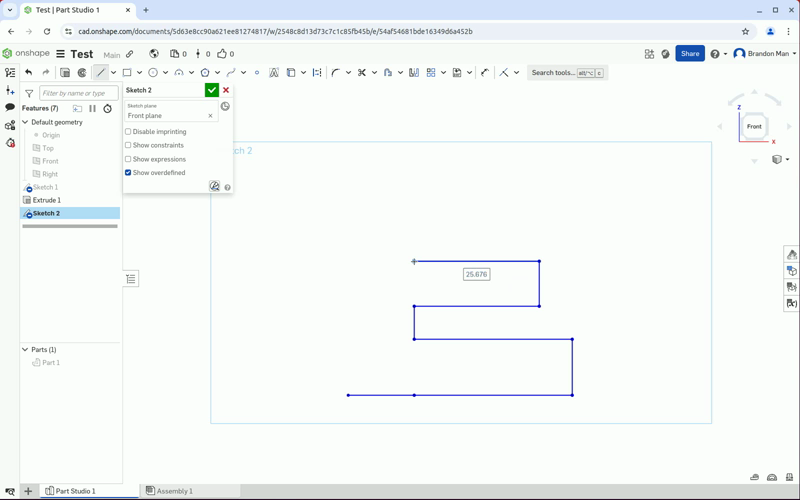
mouse_move(444, 261)
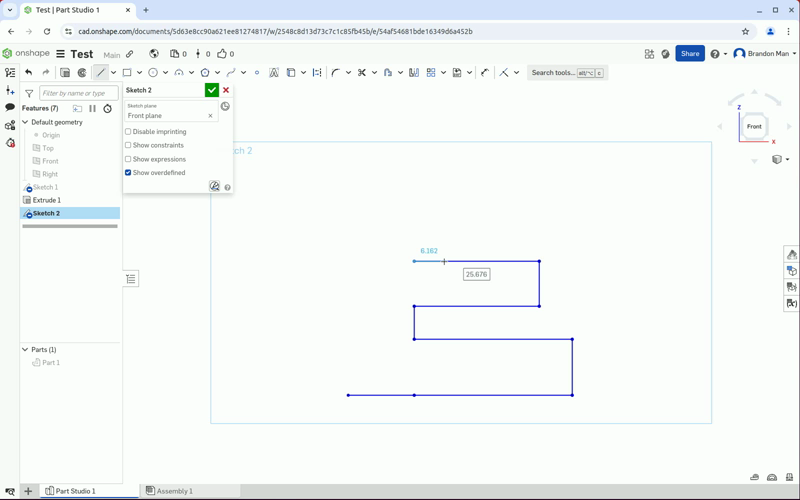
mouse_move(414, 211)
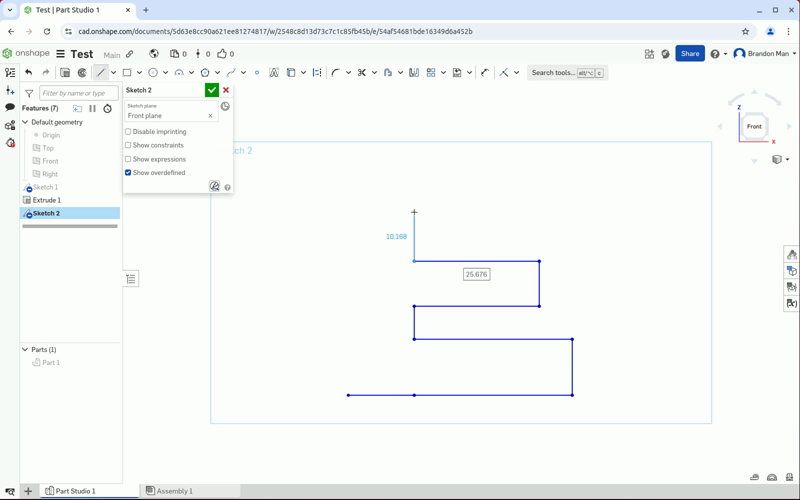
click(414, 211)
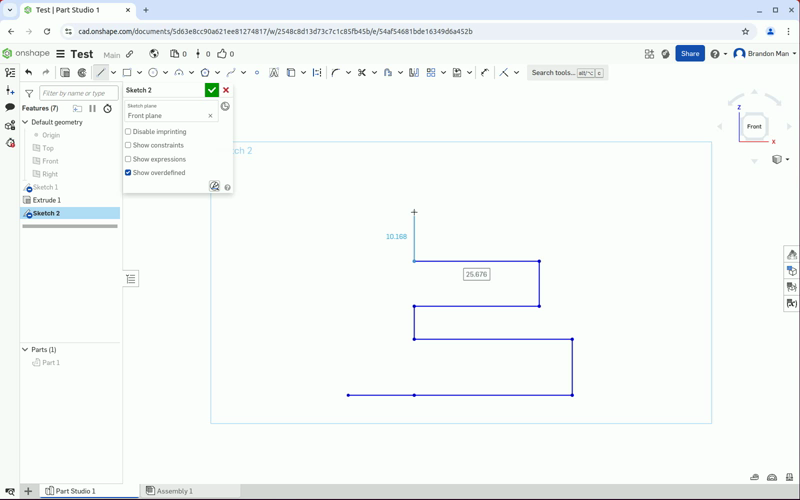
key_up(shift)
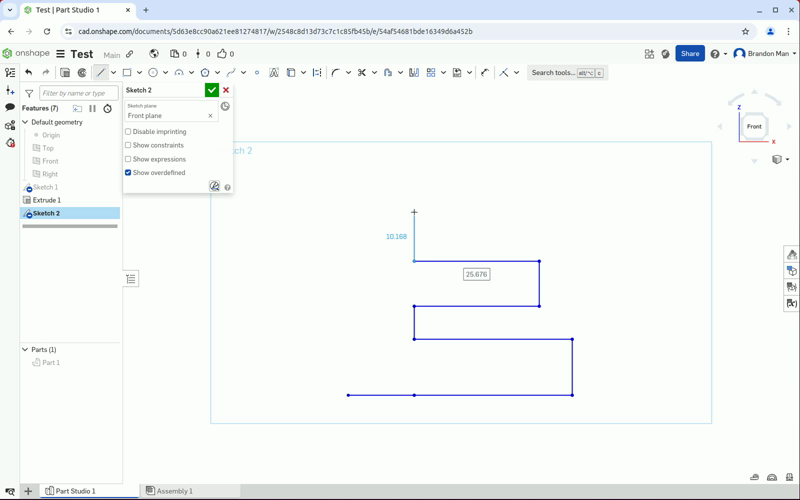
key_down(shift)
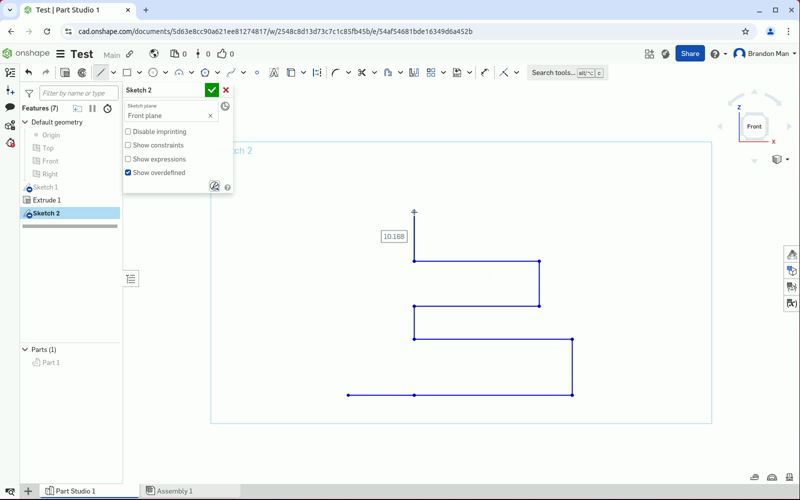
mouse_move(572, 211)
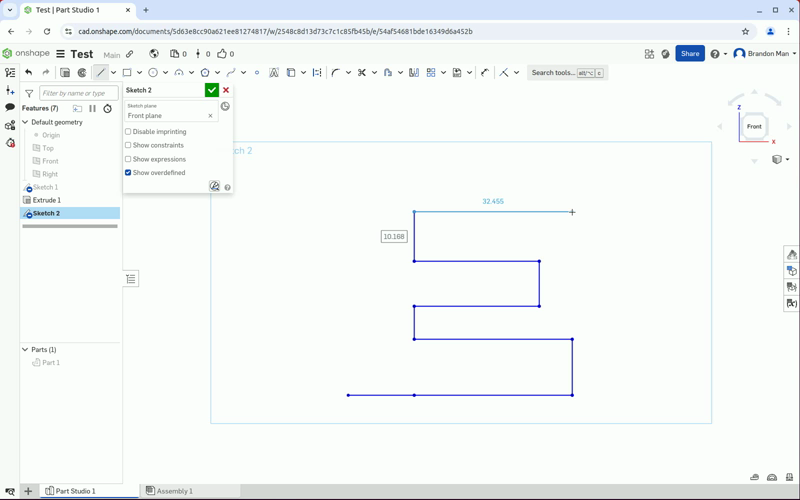
click(572, 211)
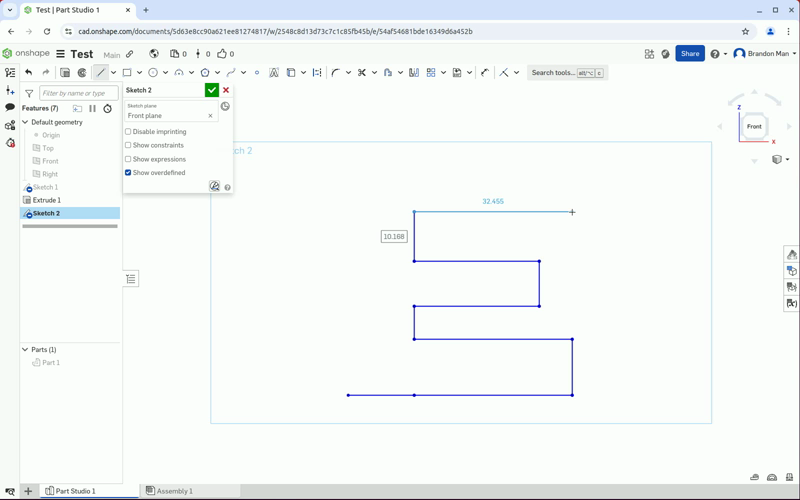
key_up(shift)
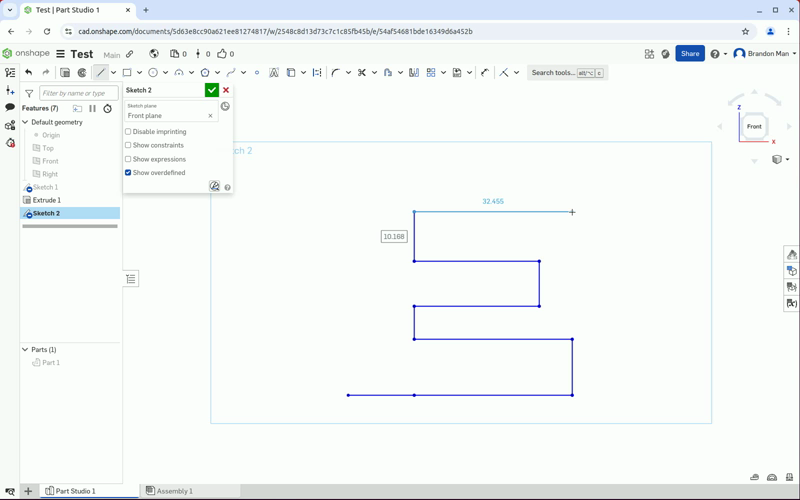
key_down(shift)
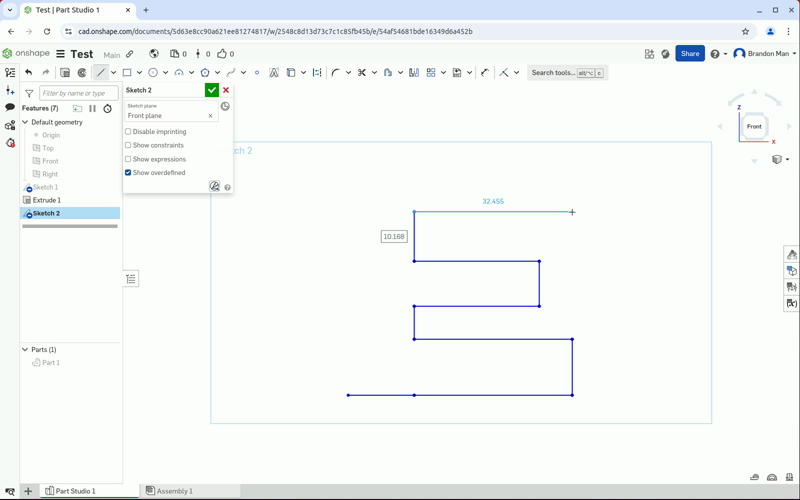
mouse_move(589, 211)
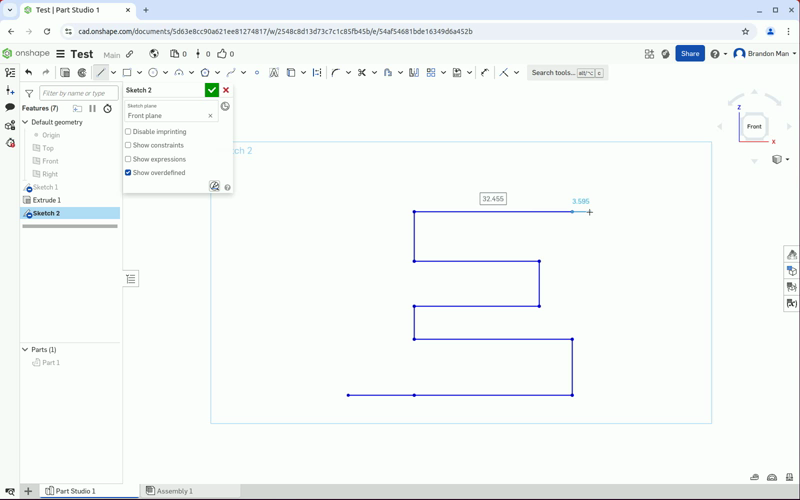
mouse_move(572, 171)
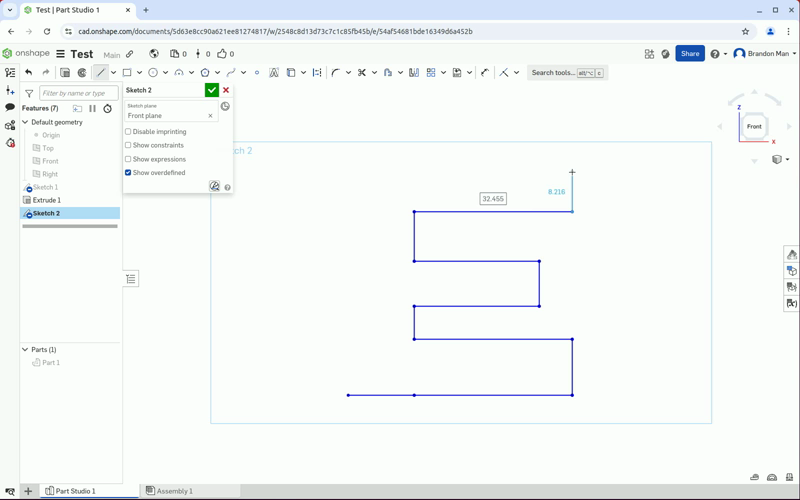
click(572, 171)
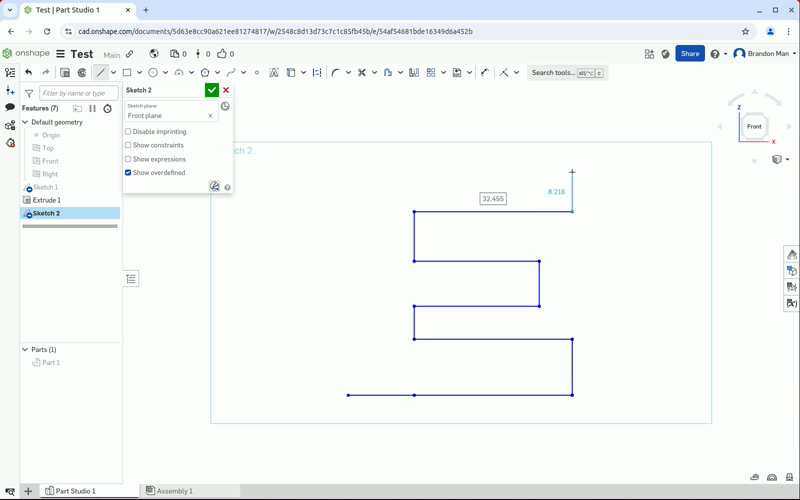
key_up(shift)
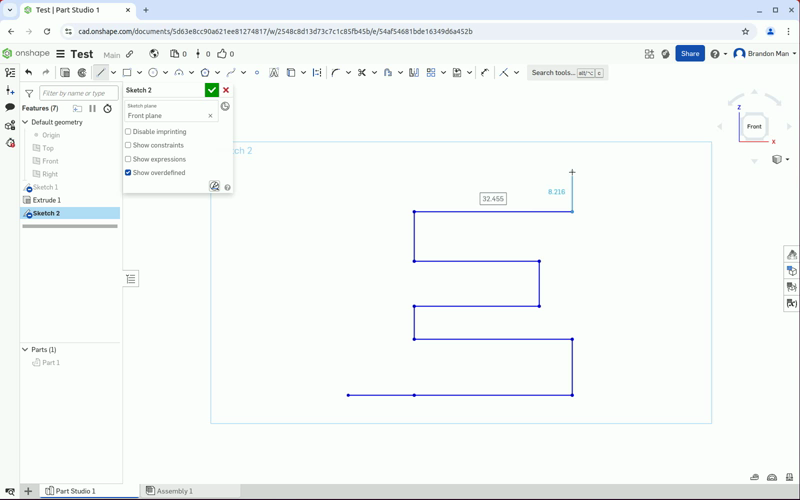
key_down(shift)
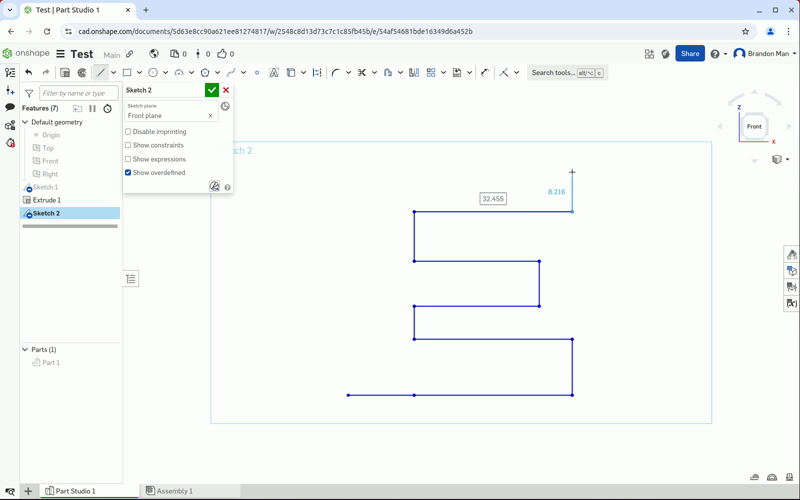
mouse_move(414, 171)
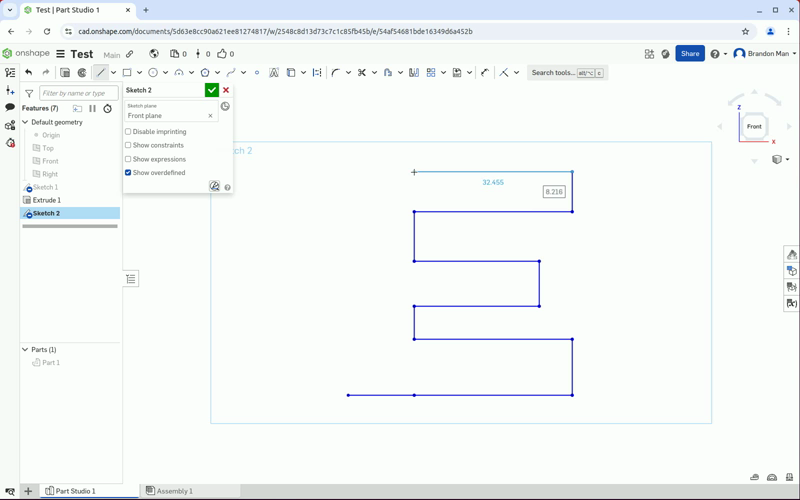
click(414, 171)
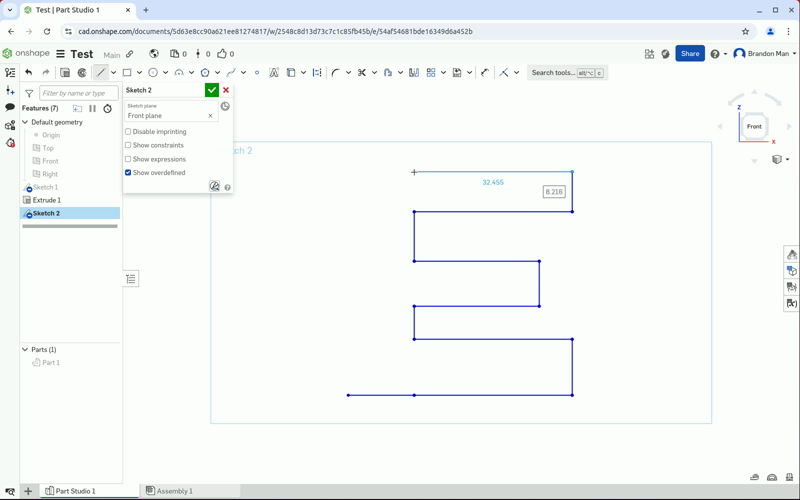
key_up(shift)
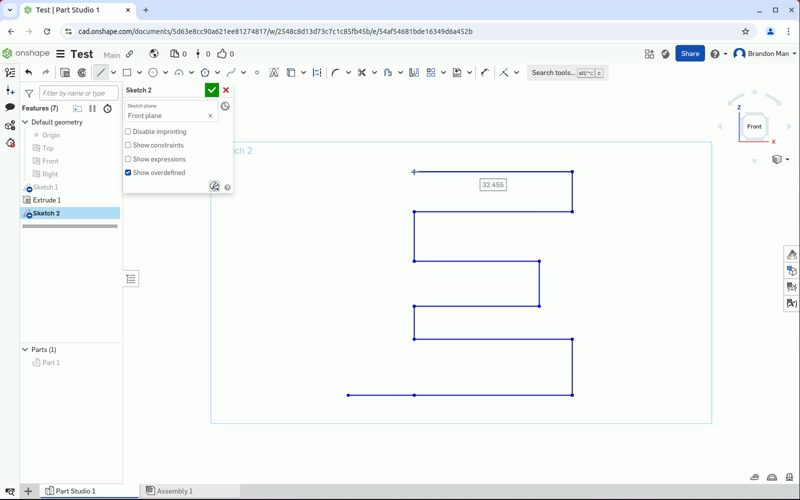
key_down(shift)
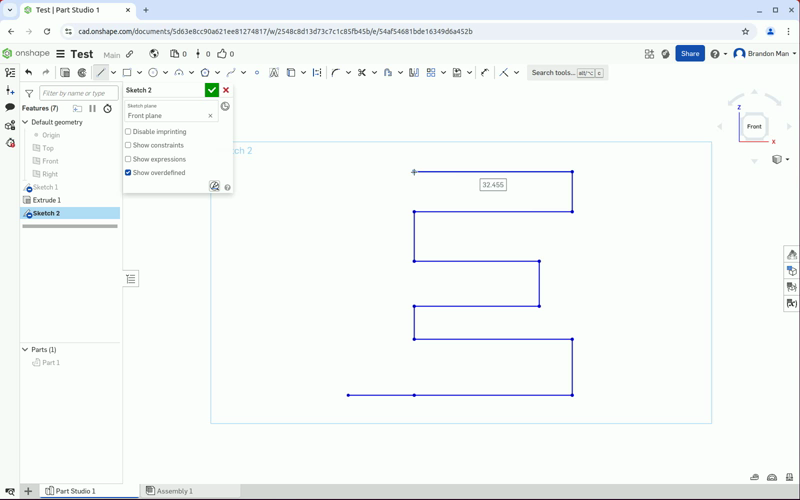
mouse_move(348, 171)
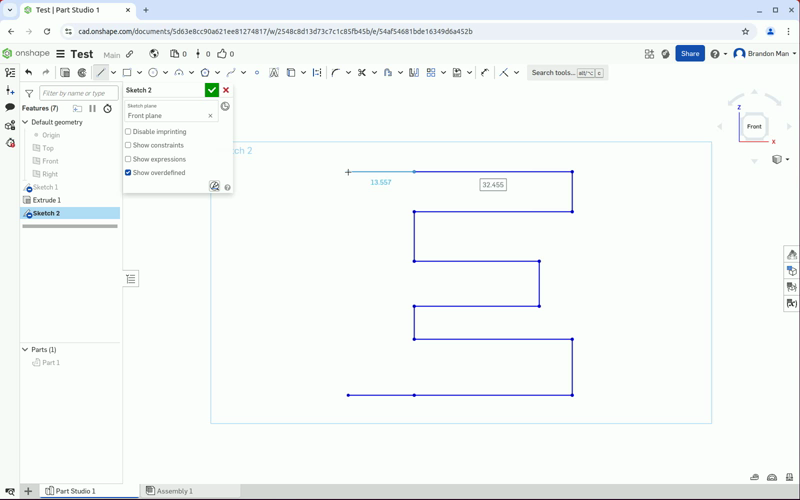
click(348, 171)
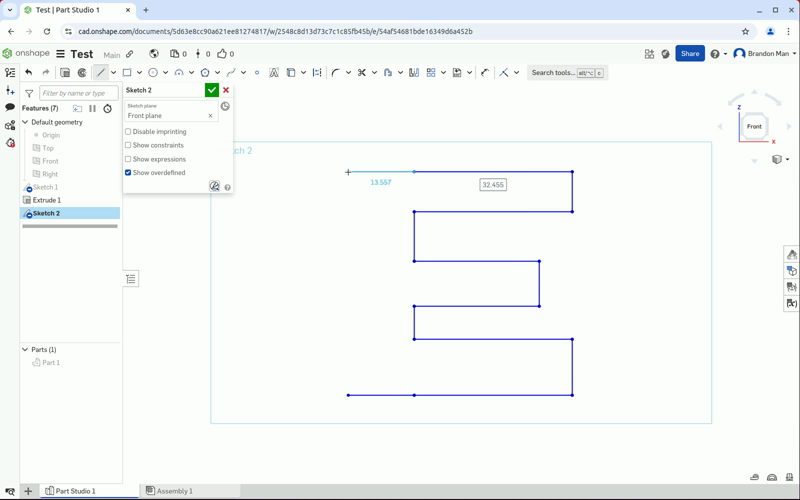
key_up(shift)
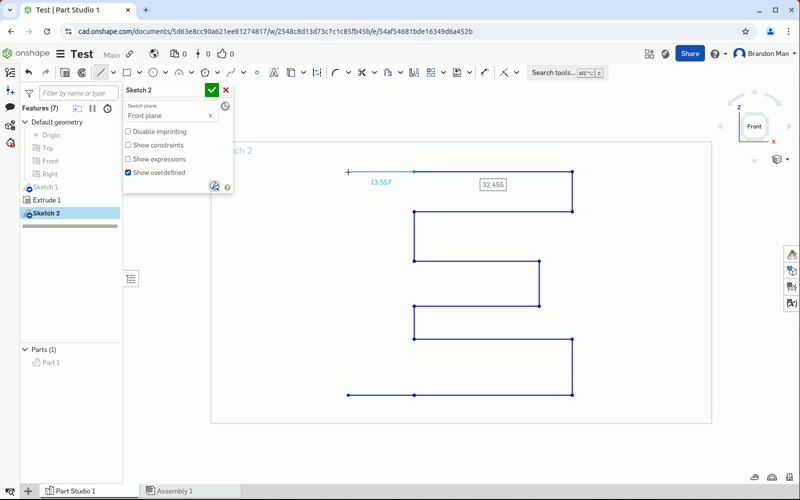
key_down(shift)
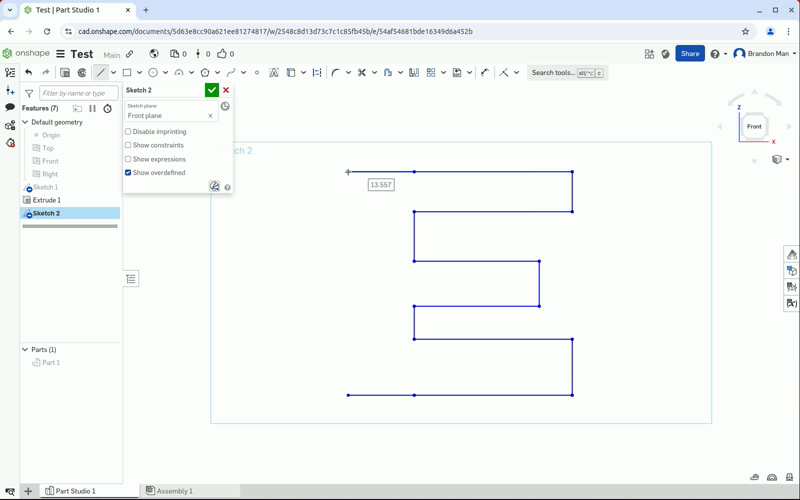
mouse_move(348, 395)
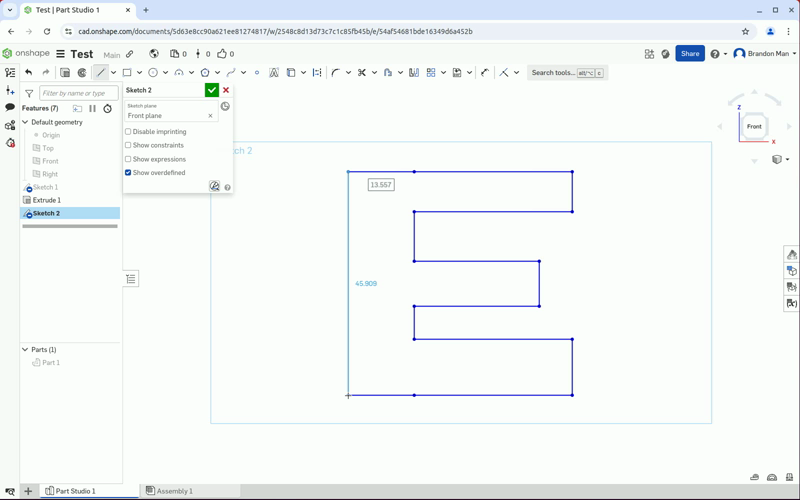
key_up(shift)
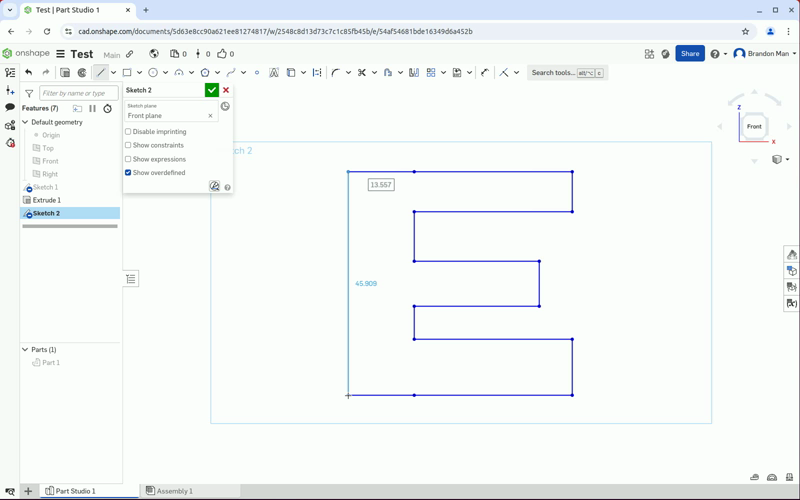
click(348, 395)
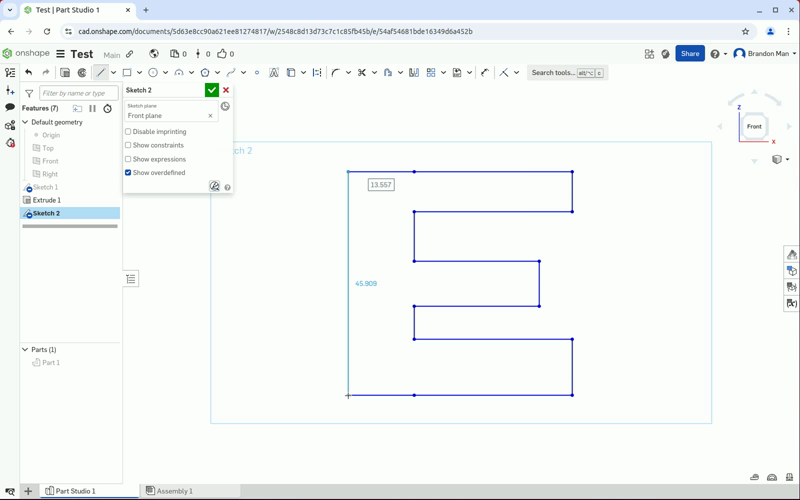
key(esc)
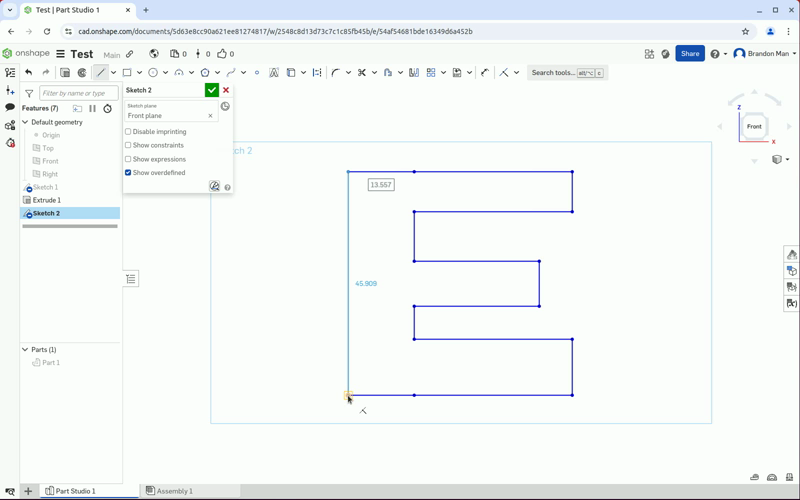
mouse_move(385, 357)
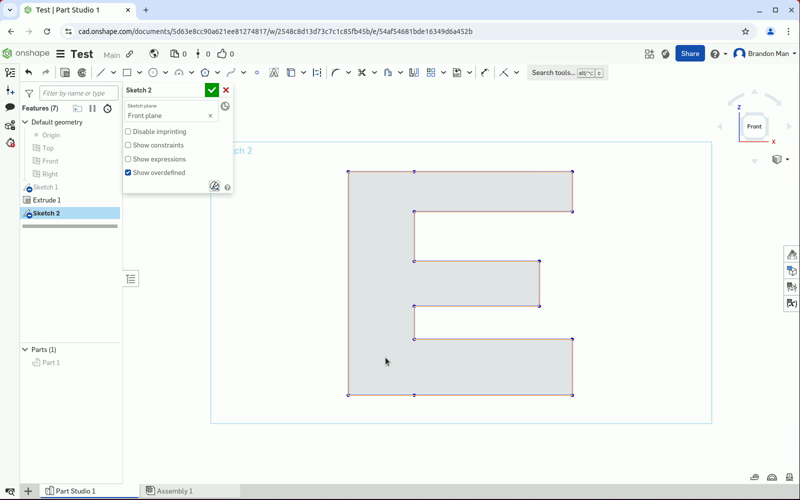
click(385, 357)
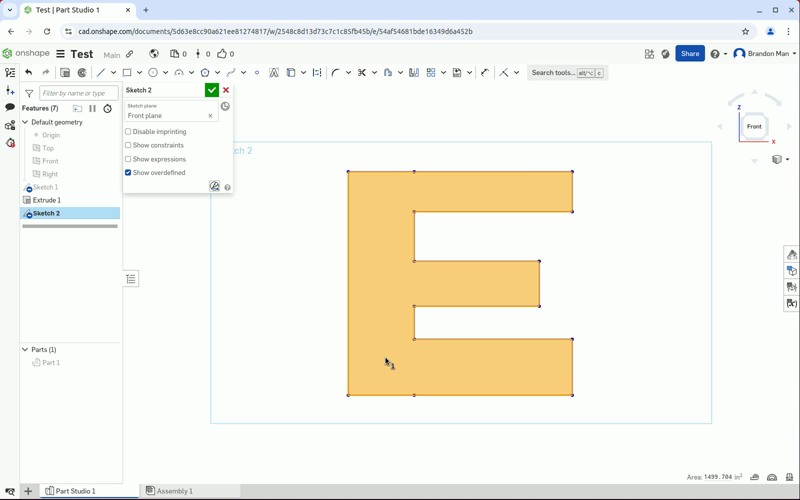
mouse_move(73, 352)
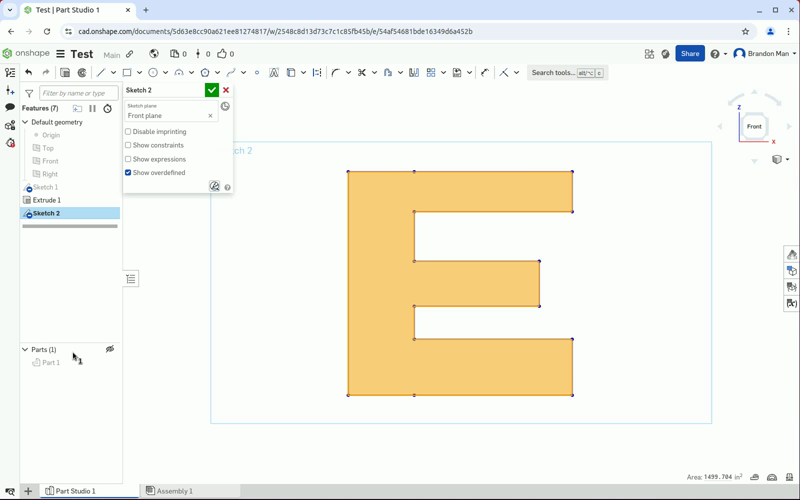
key(shift+y)
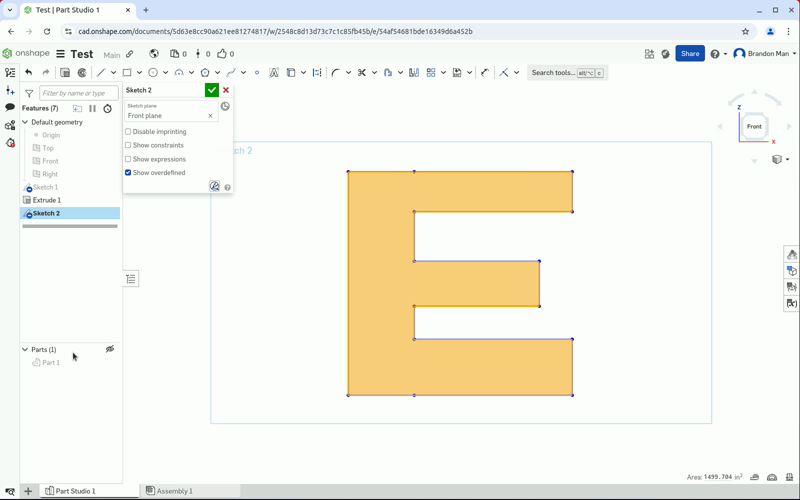
key(shift+e)
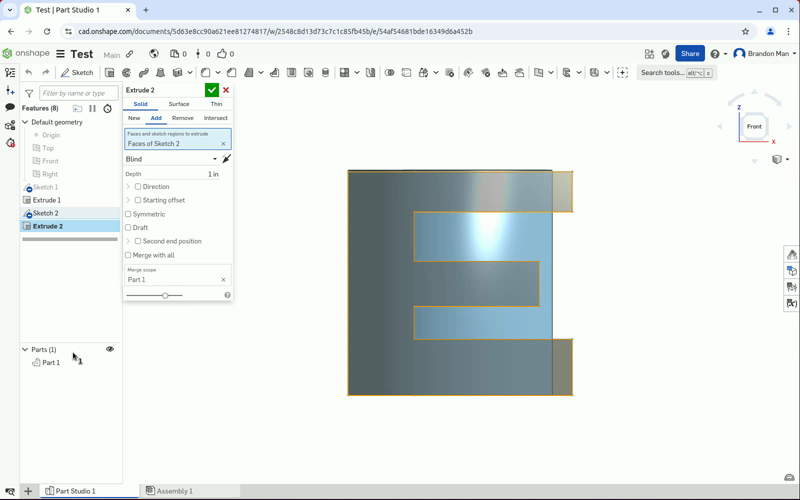
mouse_move(143, 106)
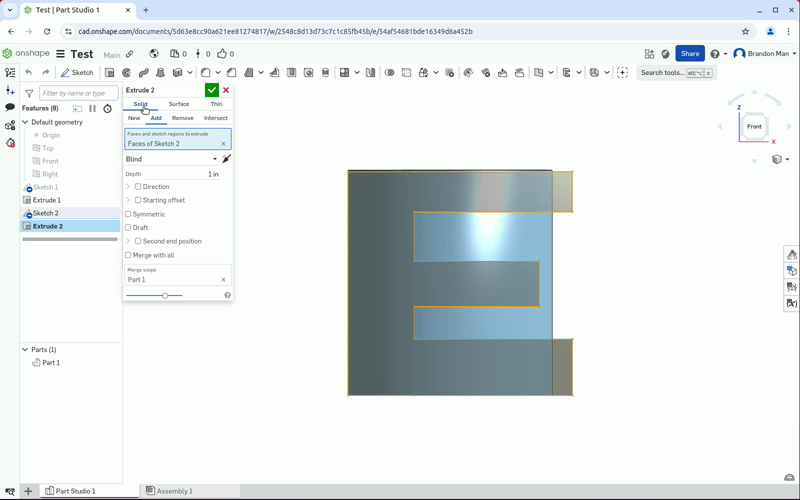
click(143, 106)
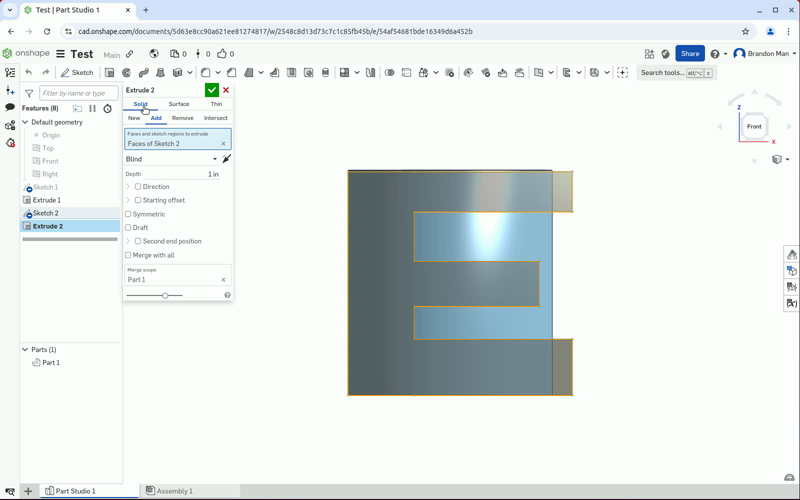
mouse_move(219, 120)
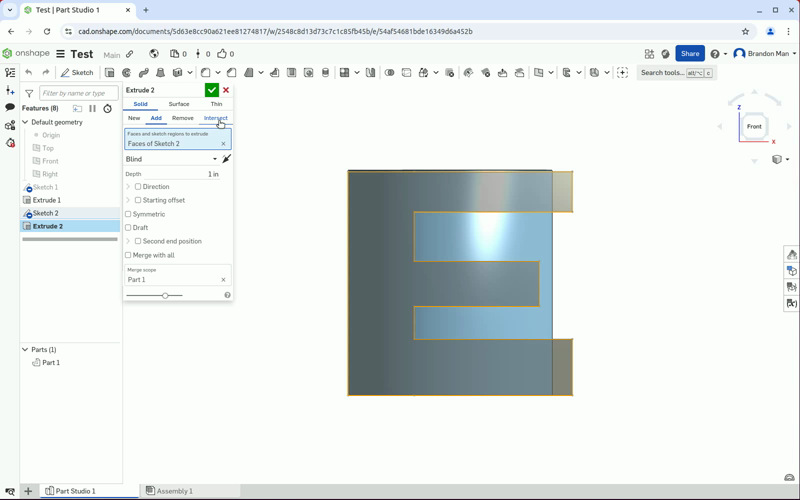
click(219, 120)
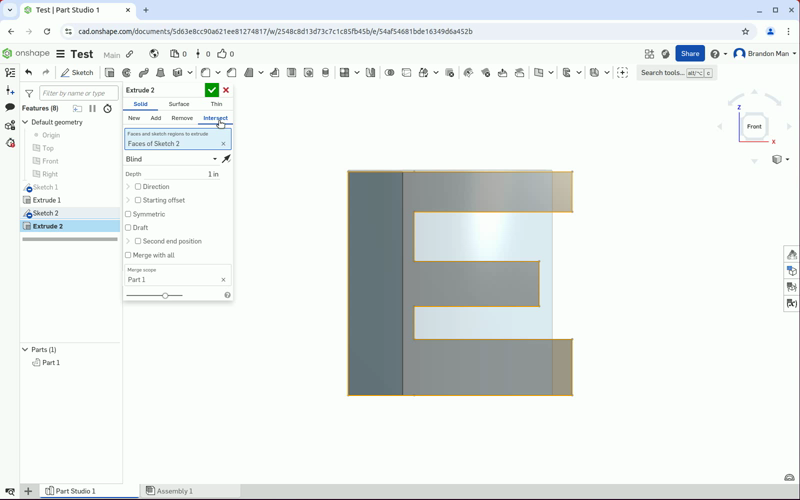
key(tab, 4)
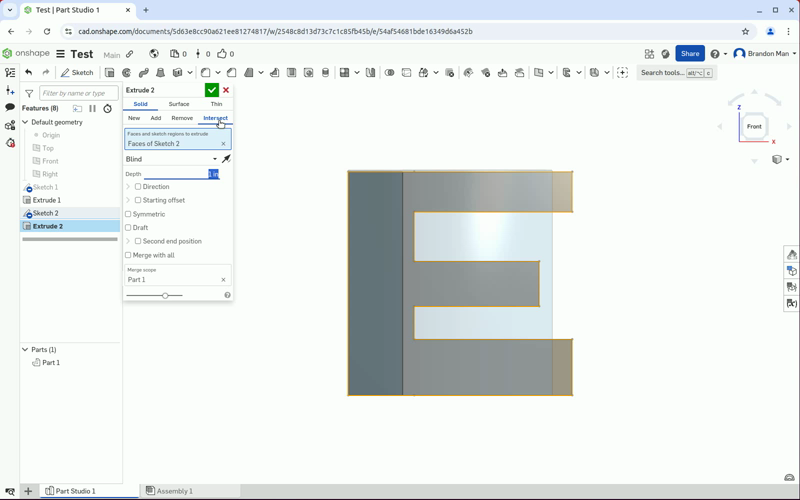
text(46.216)
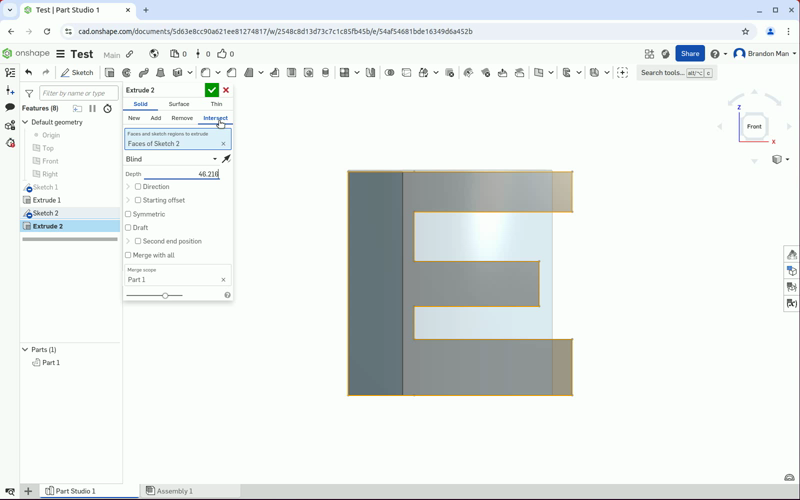
key(tab, 3)
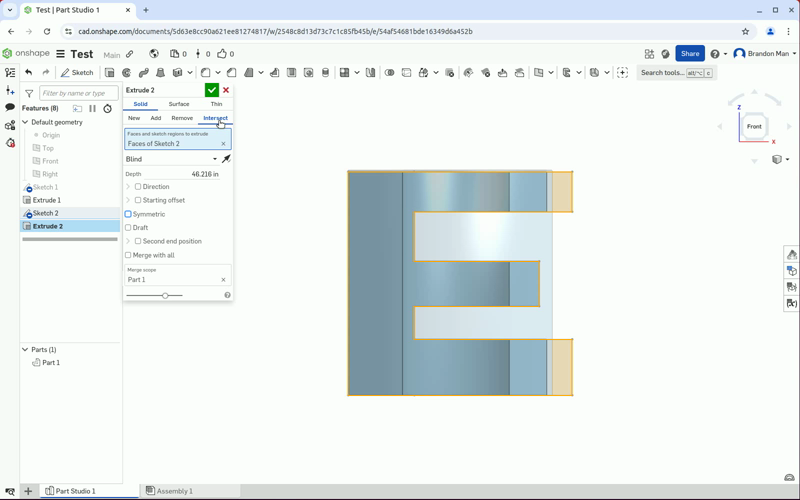
key(space)
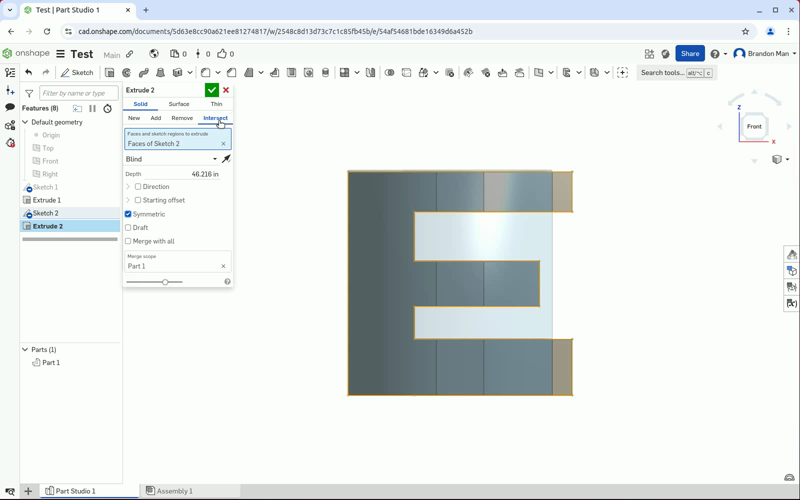
key(enter)
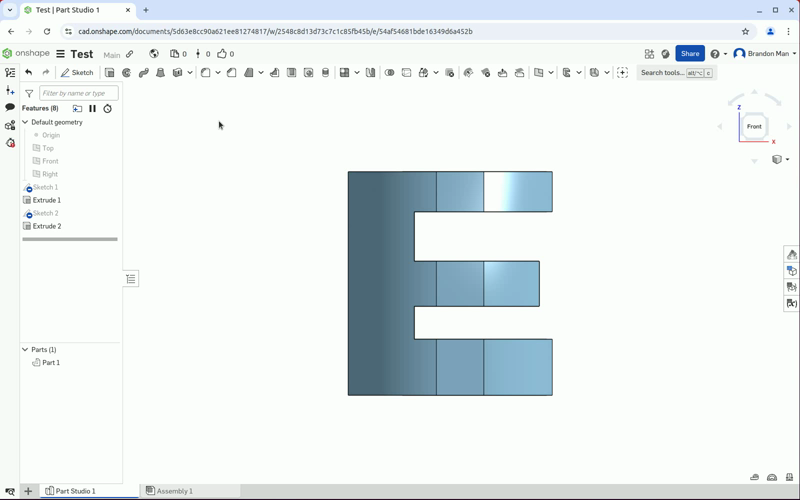
key(shift+h)
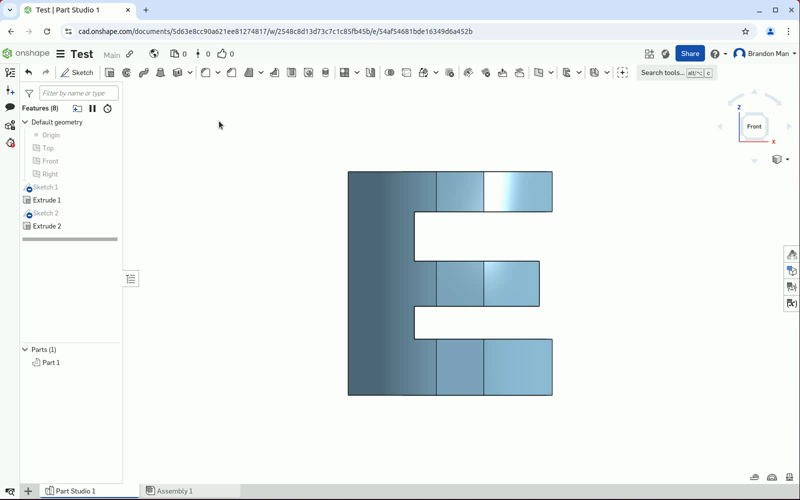
key(shift+h)
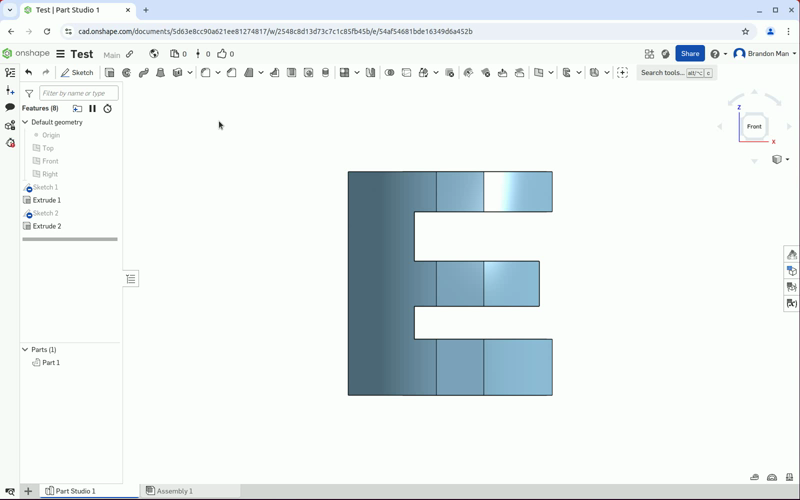
mouse_move(73, 189)
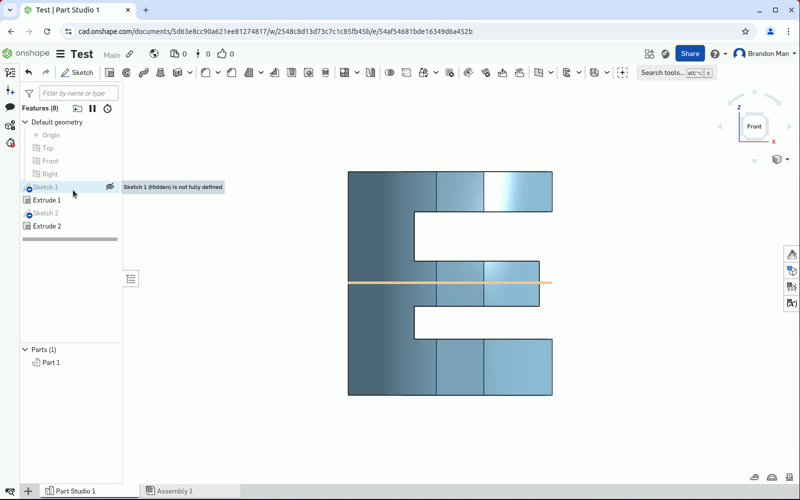
click(73, 189)
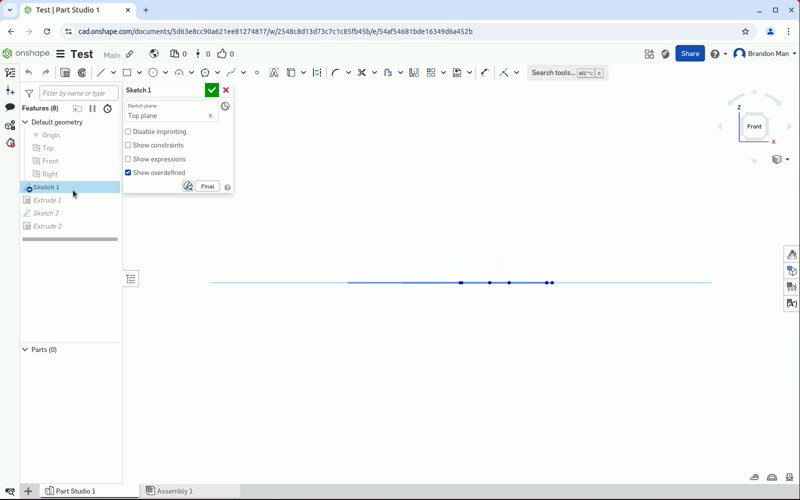
mouse_move(229, 92)
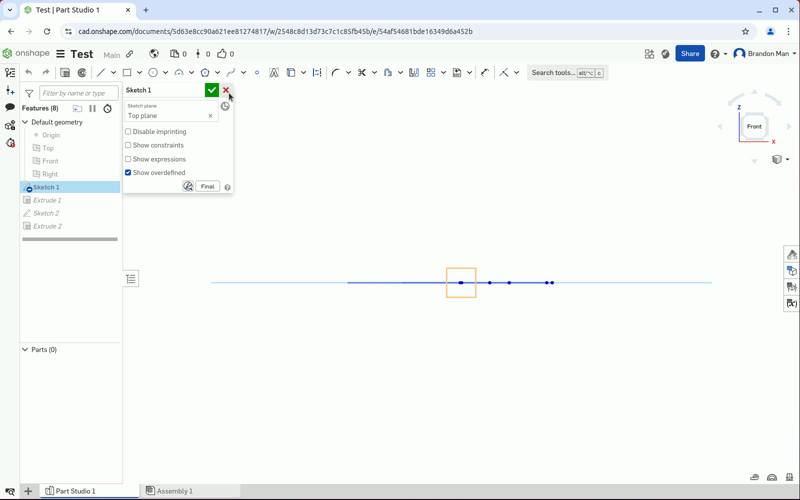
click(229, 92)
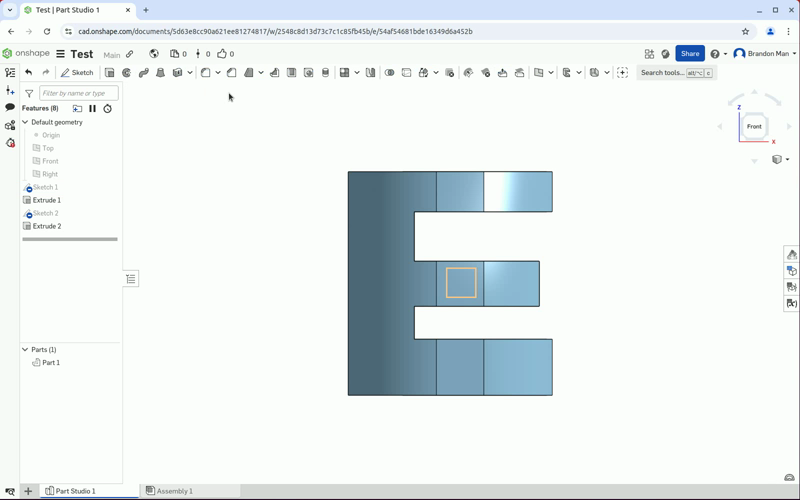
mouse_move(73, 352)
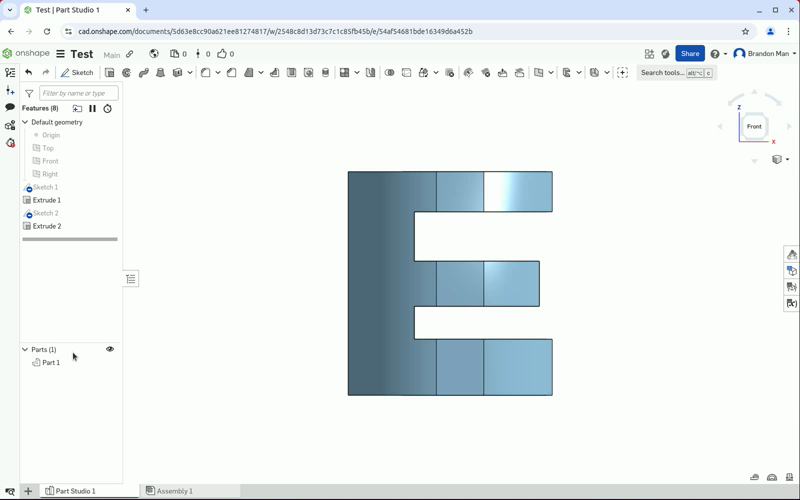
key(y)
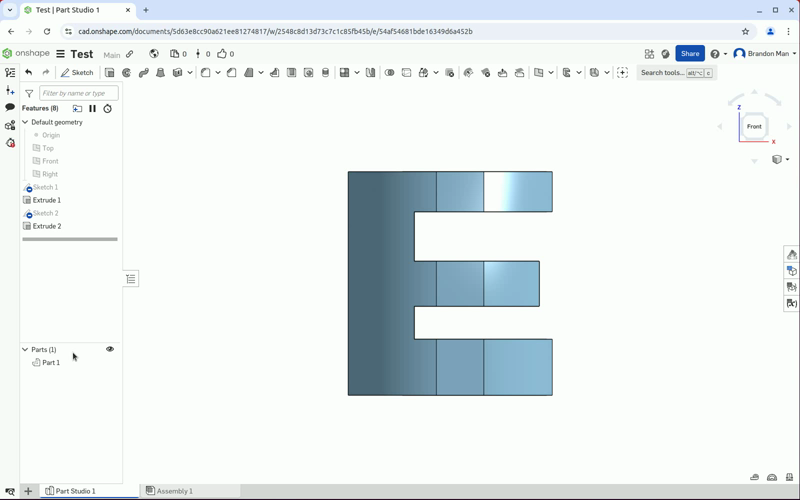
key(shift+p)
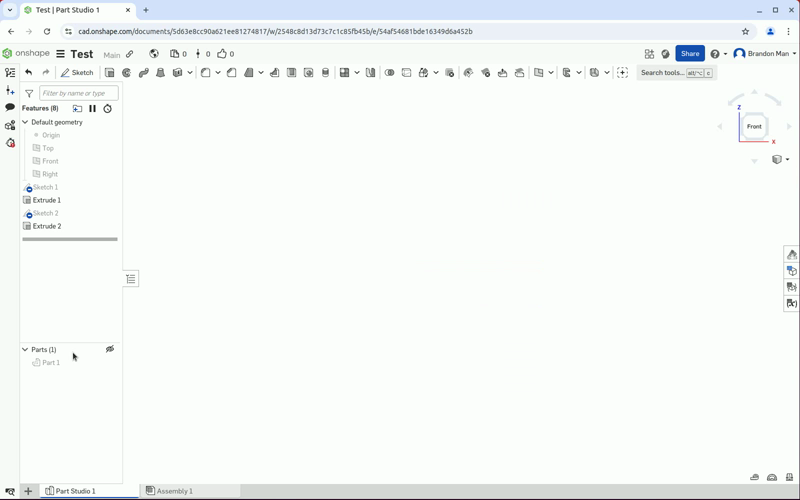
key(space)
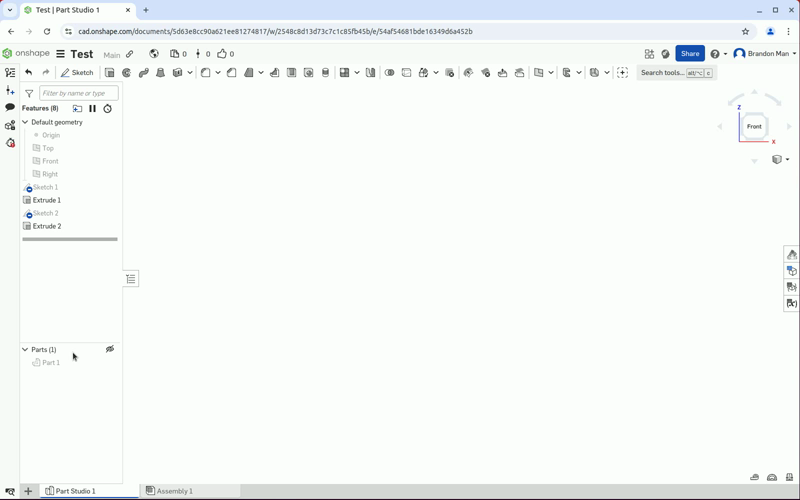
key_down(shift)
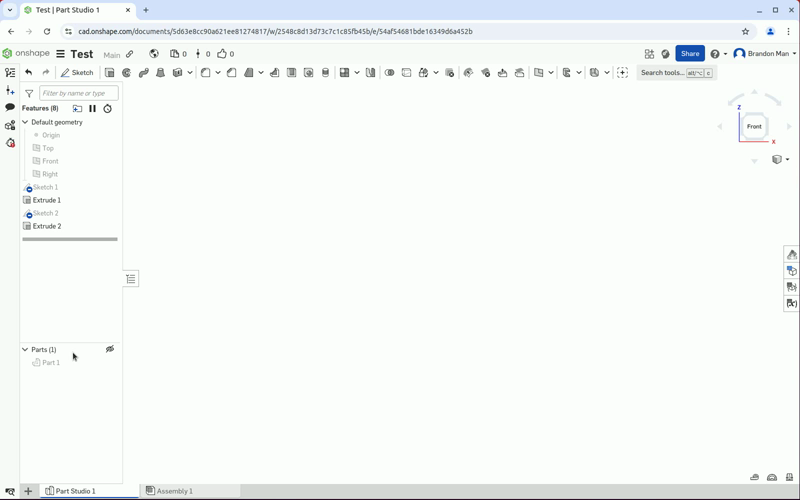
key(left)
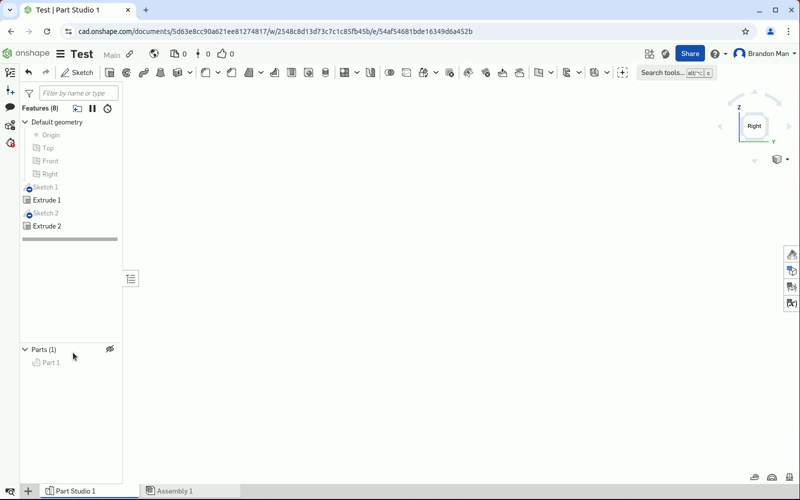
key_up(shift)
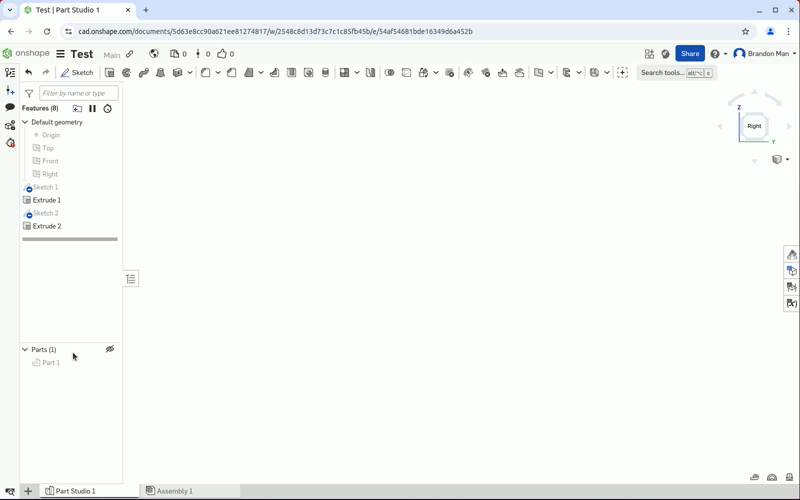
mouse_move(73, 352)
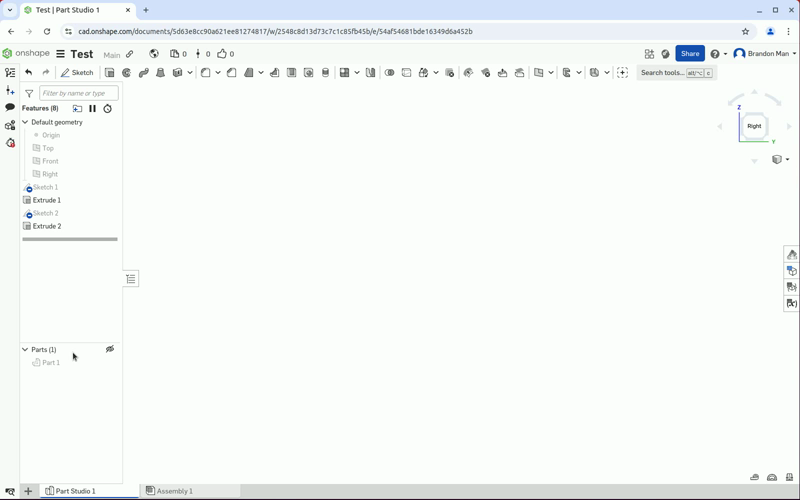
key(shift+y)
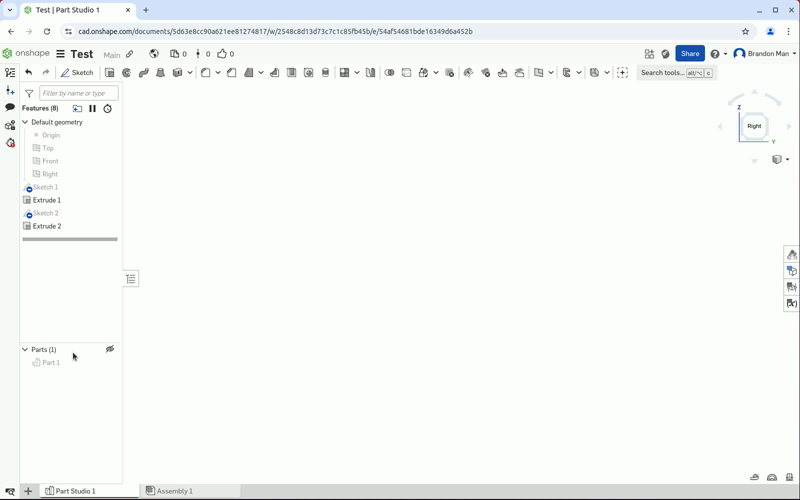
key(shift+s)
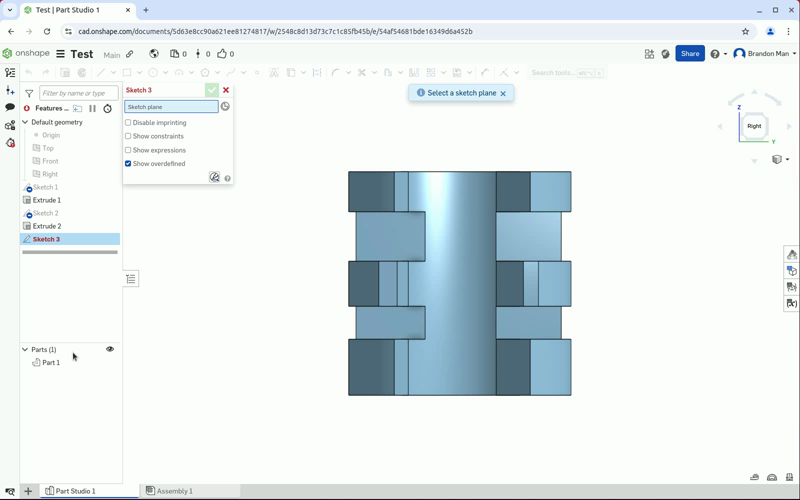
mouse_move(73, 176)
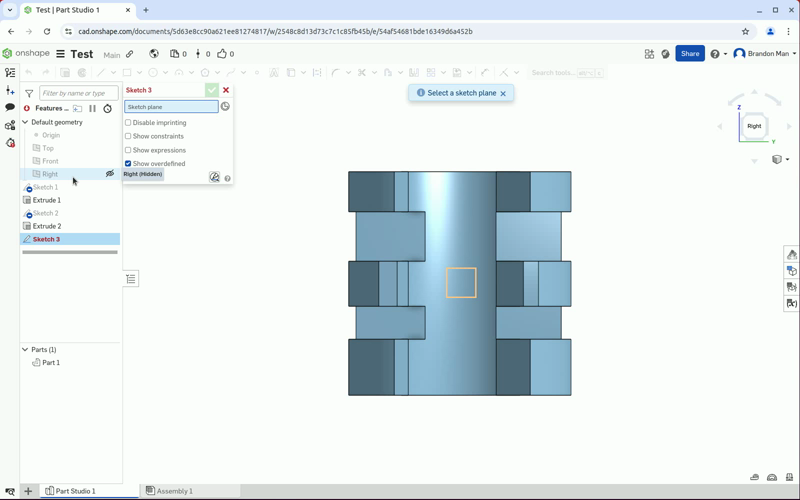
click(73, 176)
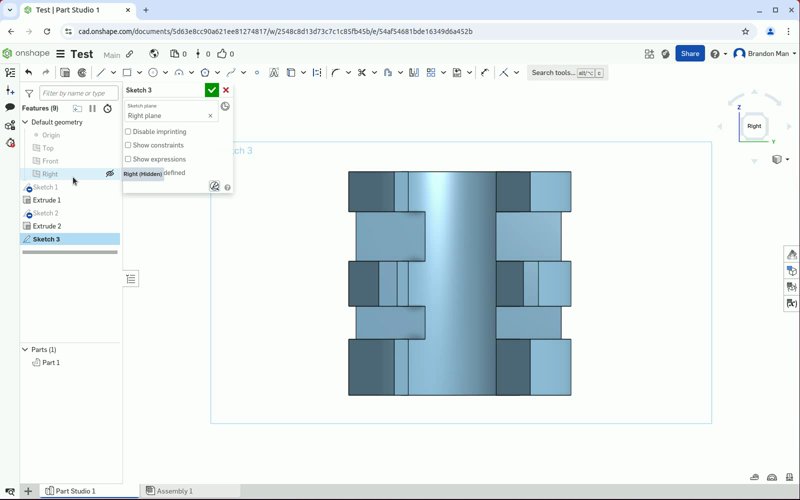
mouse_move(73, 352)
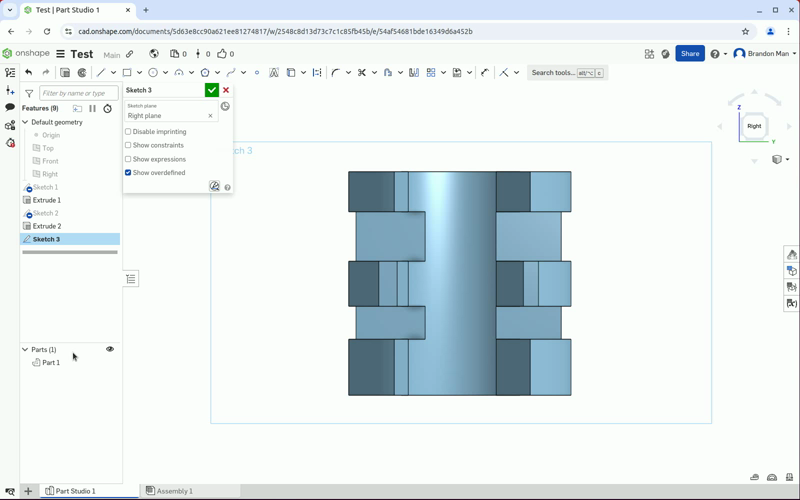
key(y)
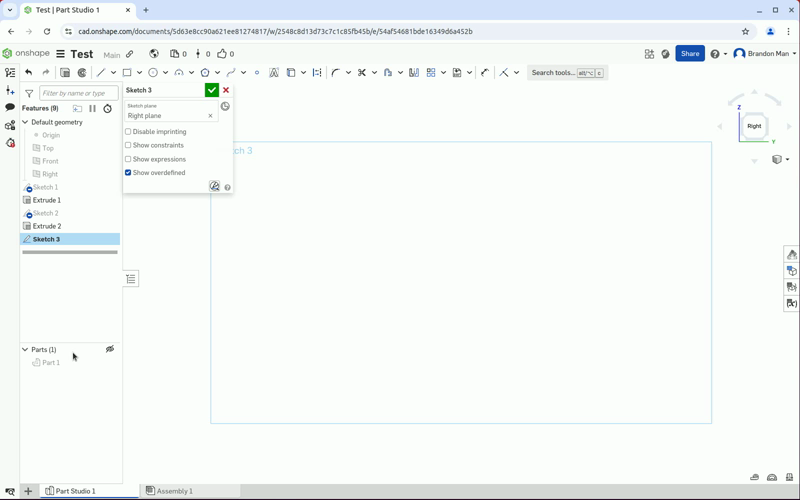
key(l)
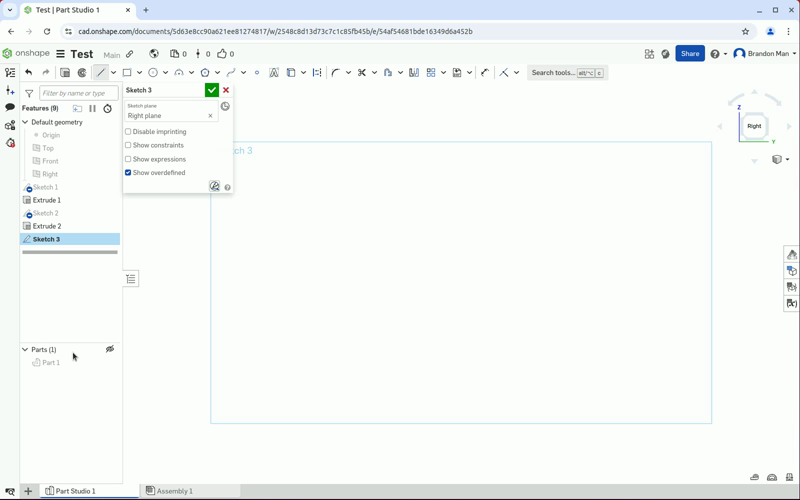
key_down(shift)
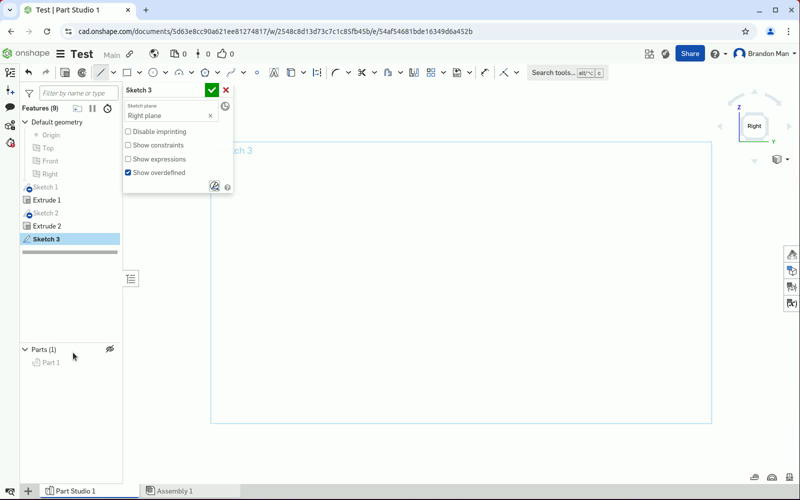
mouse_move(348, 396)
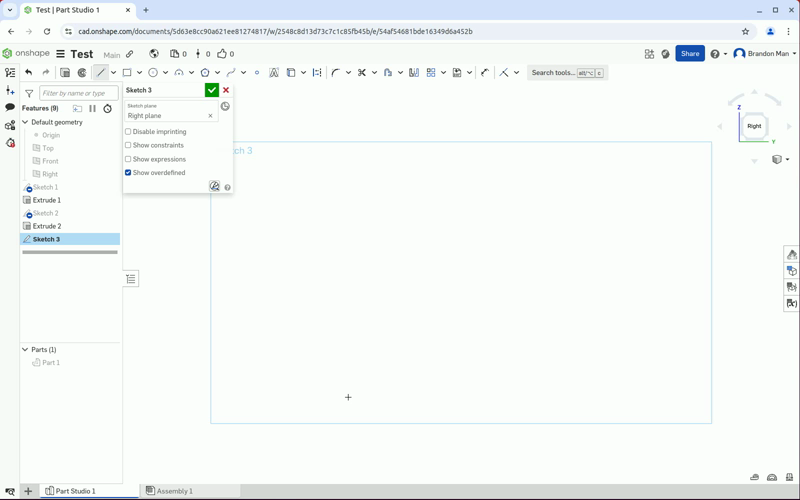
click(348, 396)
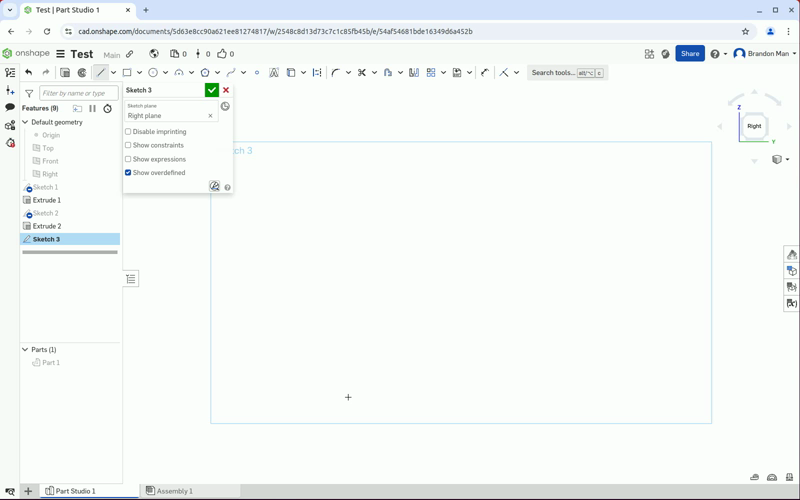
key_up(shift)
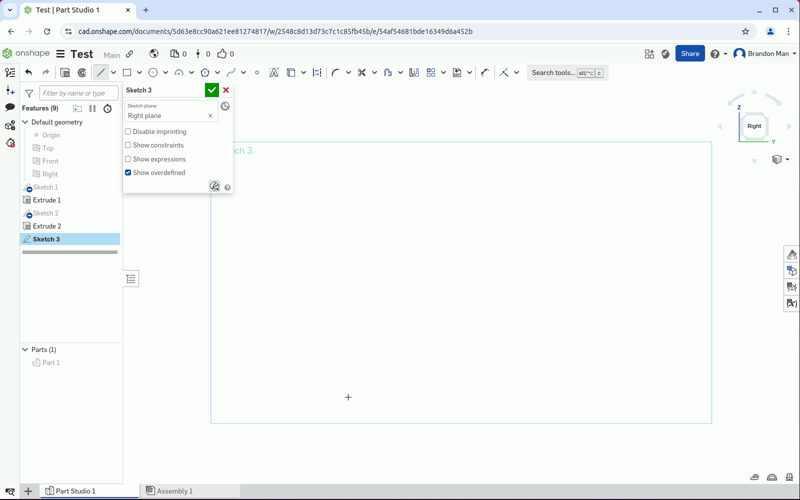
key_down(shift)
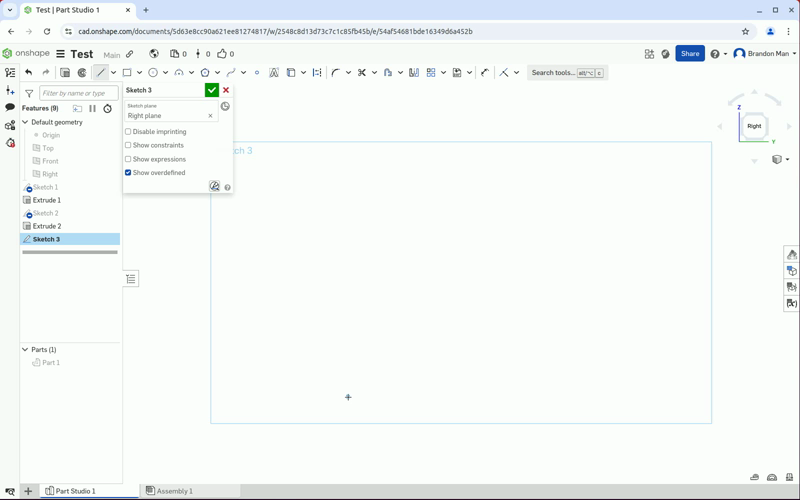
mouse_move(422, 396)
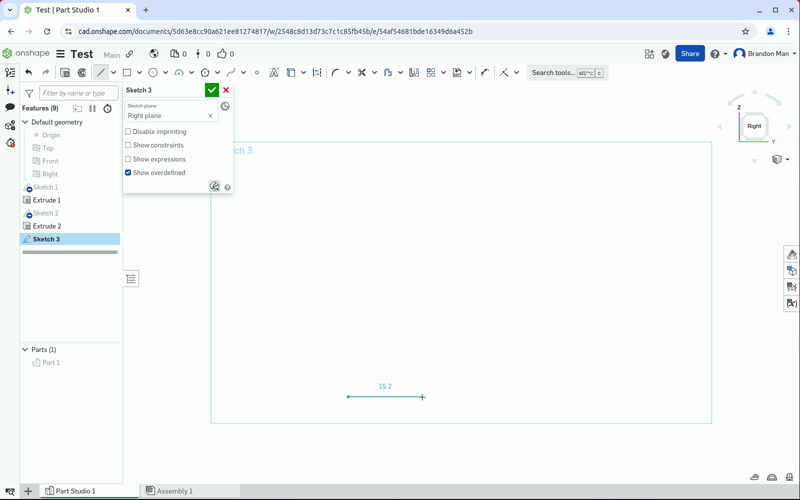
click(422, 396)
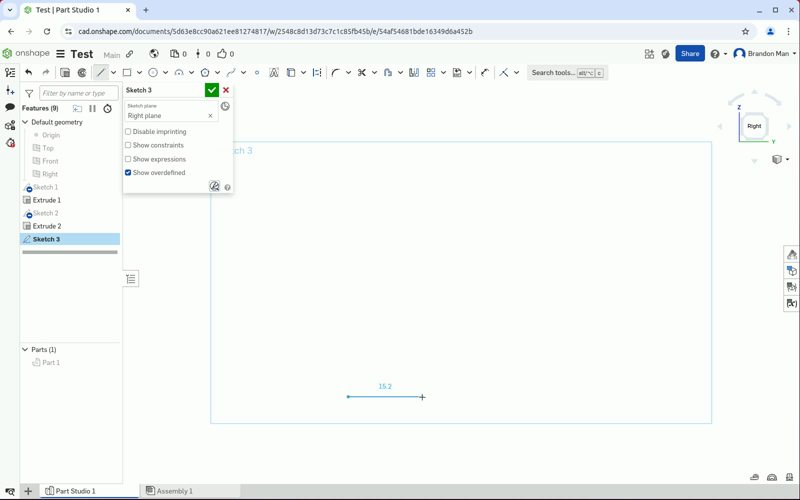
key_up(shift)
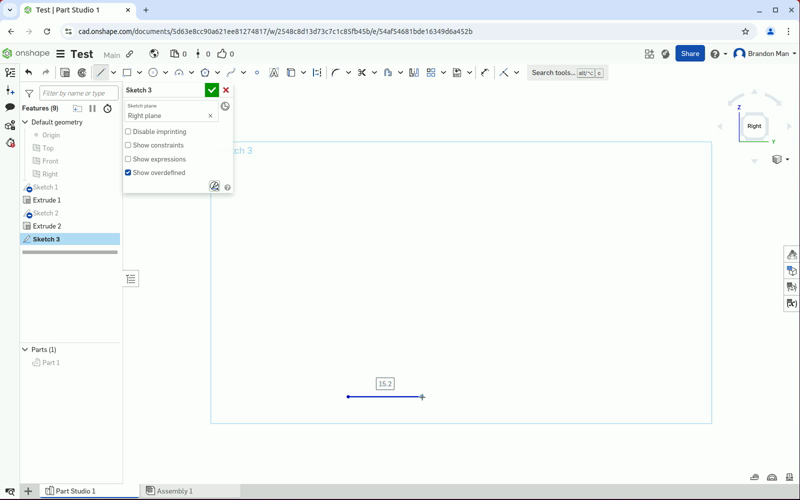
key_down(shift)
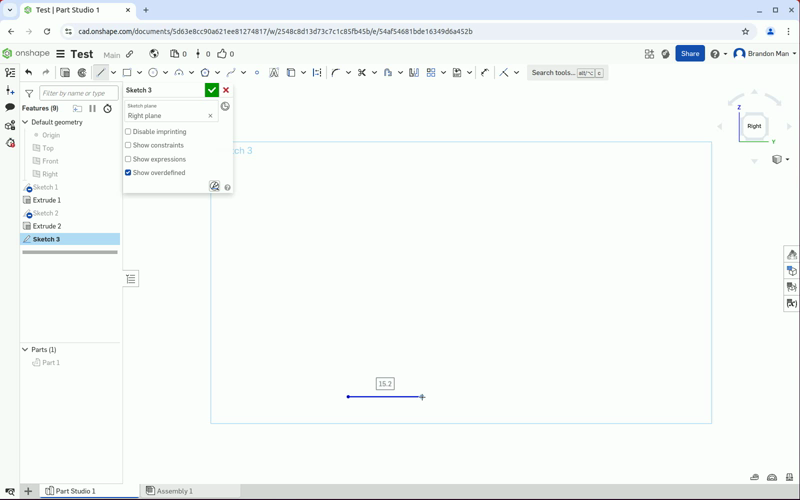
mouse_move(422, 322)
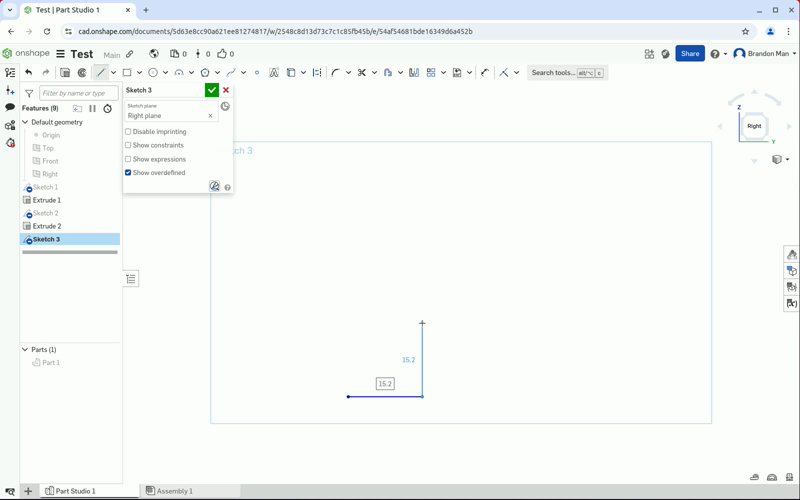
click(422, 322)
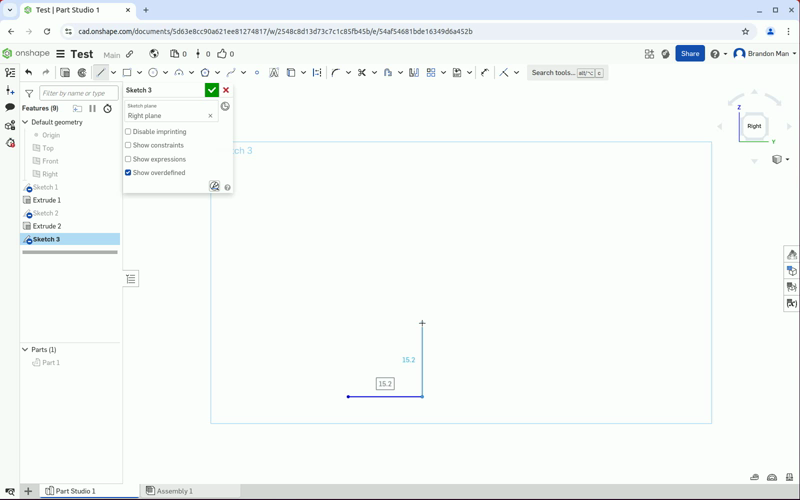
key_up(shift)
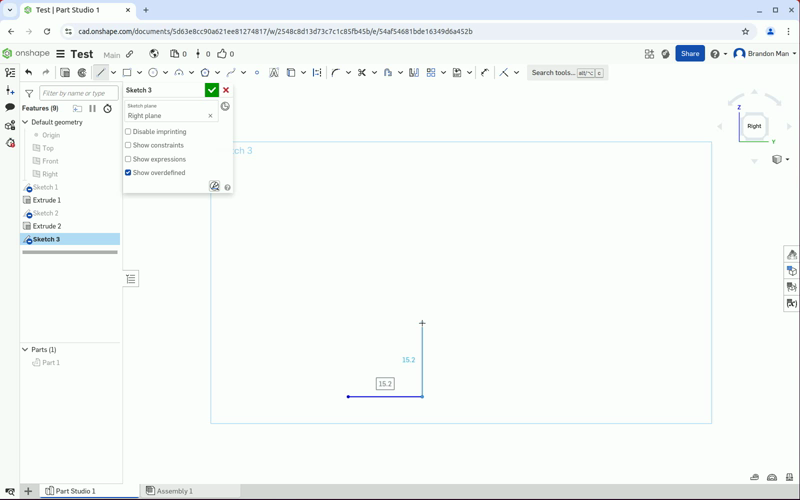
key_down(shift)
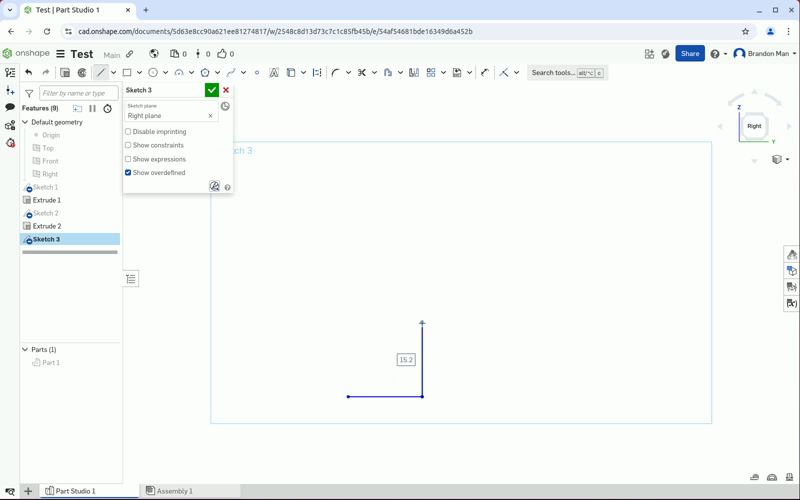
mouse_move(546, 322)
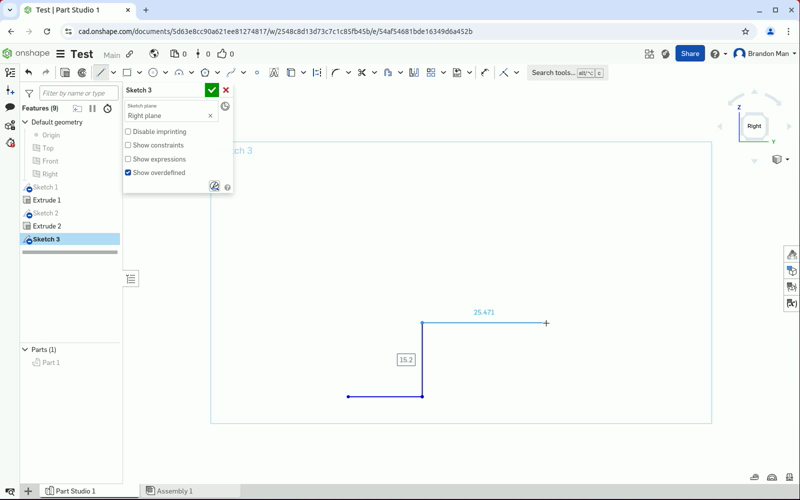
click(546, 322)
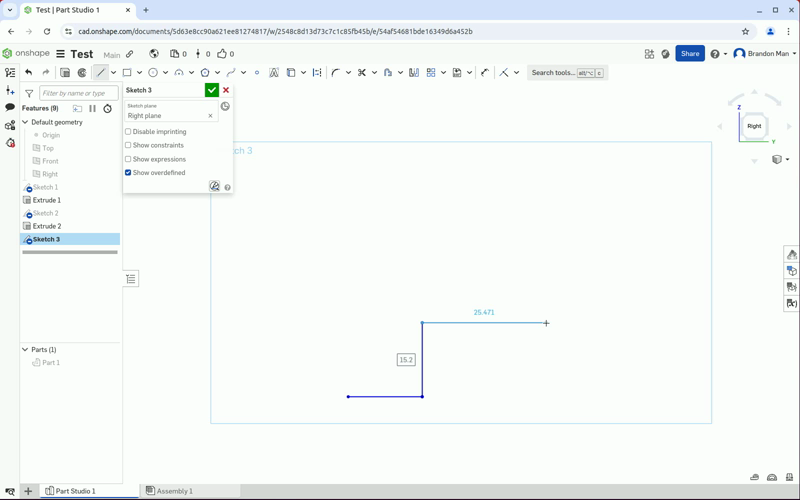
key_up(shift)
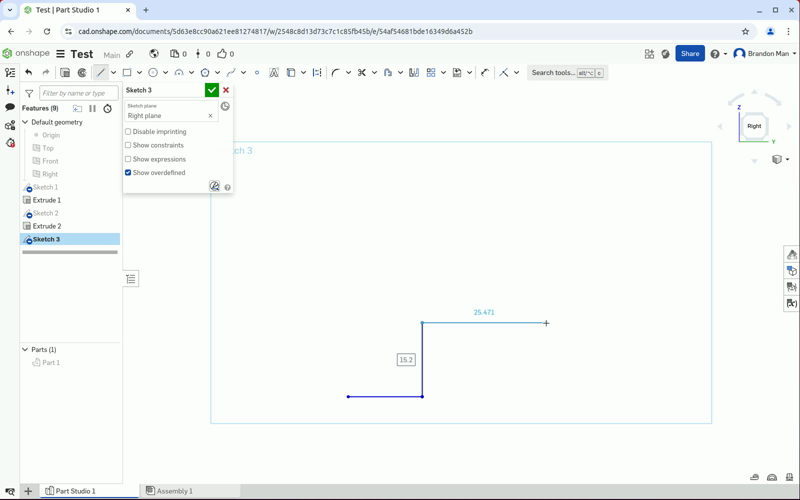
key_down(shift)
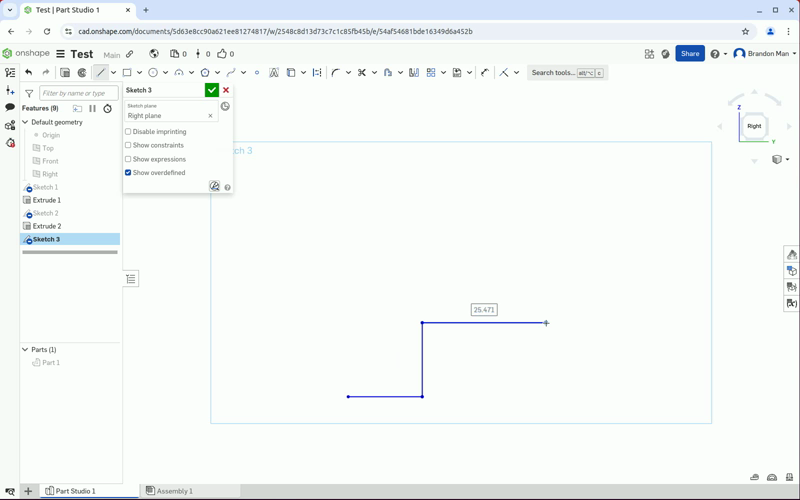
mouse_move(576, 322)
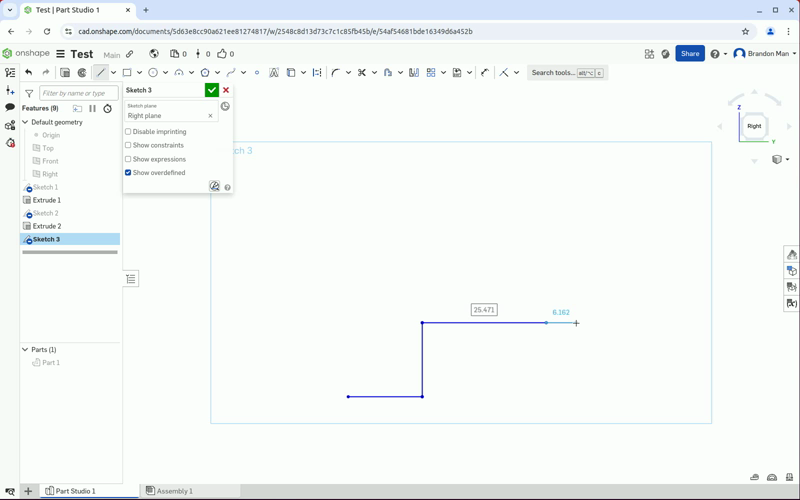
mouse_move(546, 282)
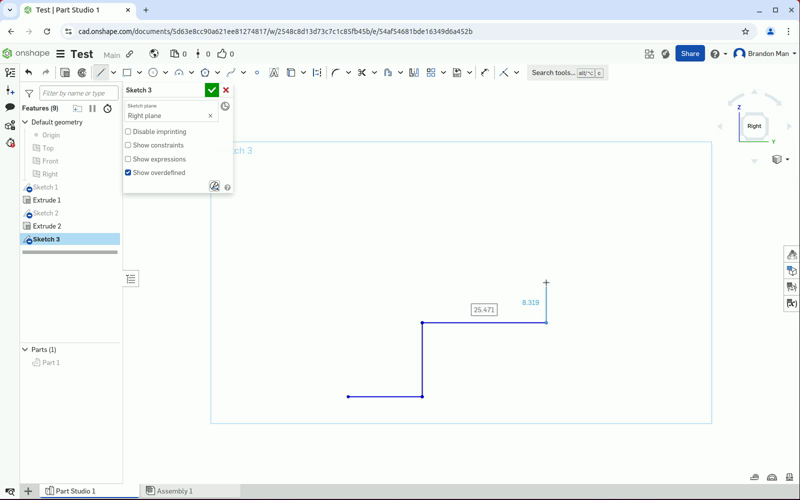
click(546, 282)
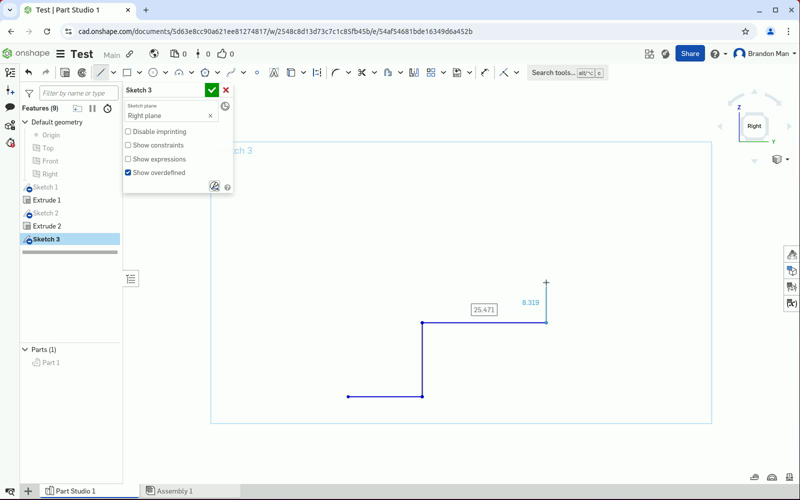
key_up(shift)
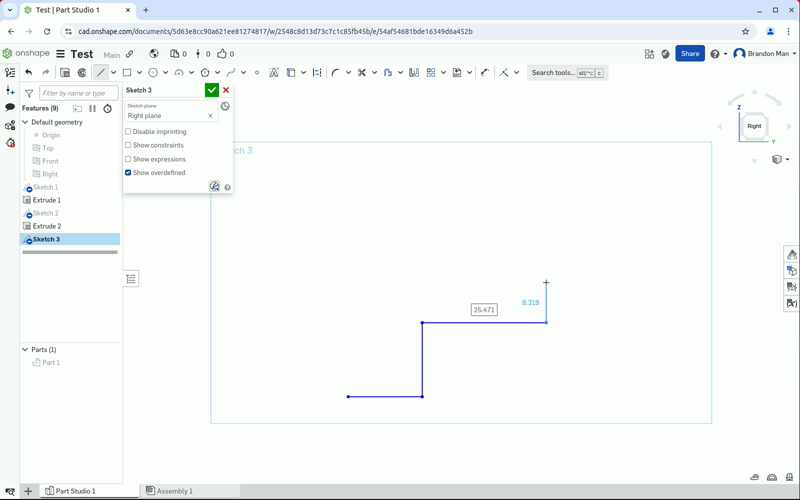
key_down(shift)
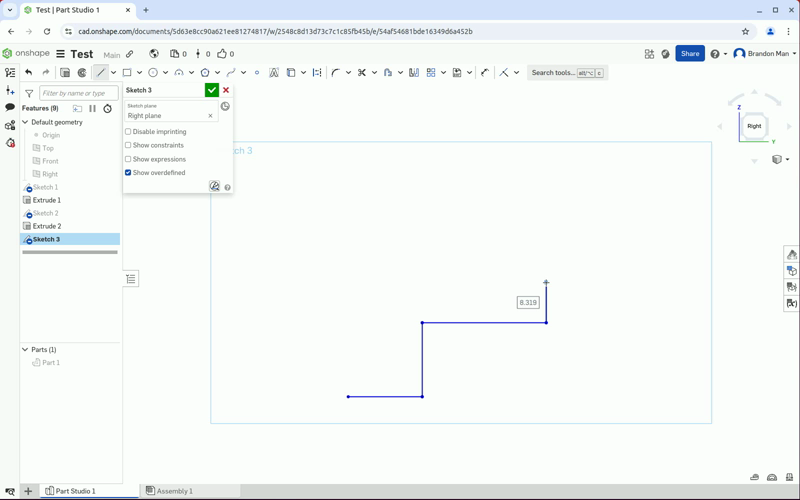
mouse_move(576, 282)
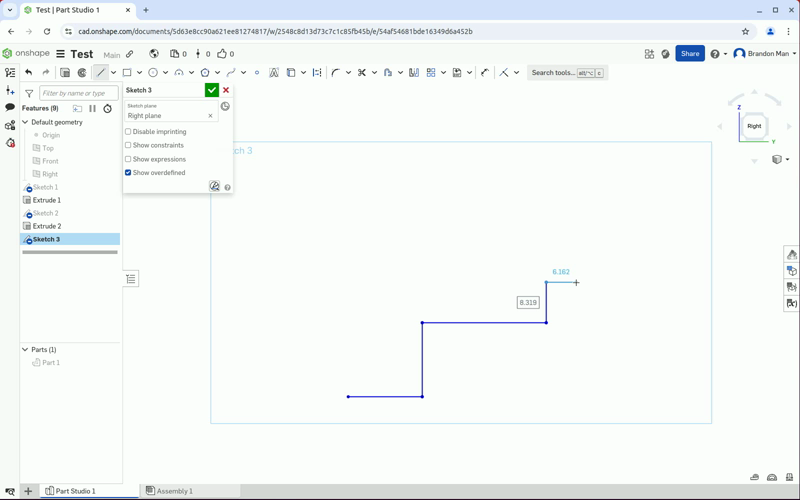
mouse_move(546, 261)
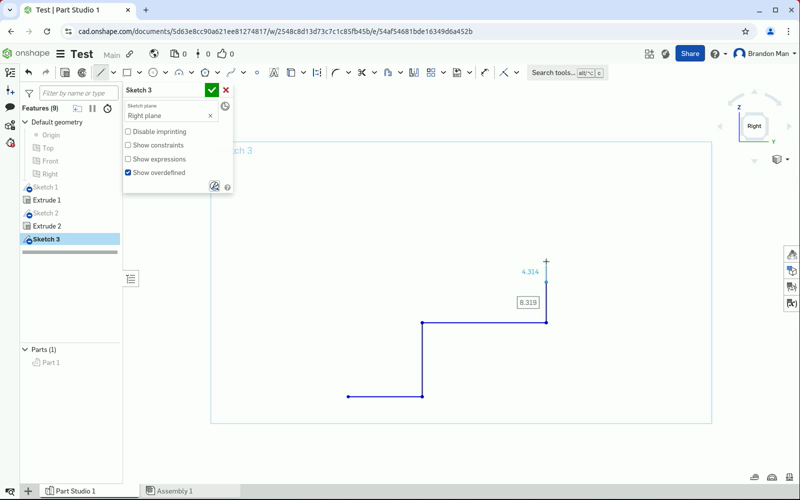
click(546, 261)
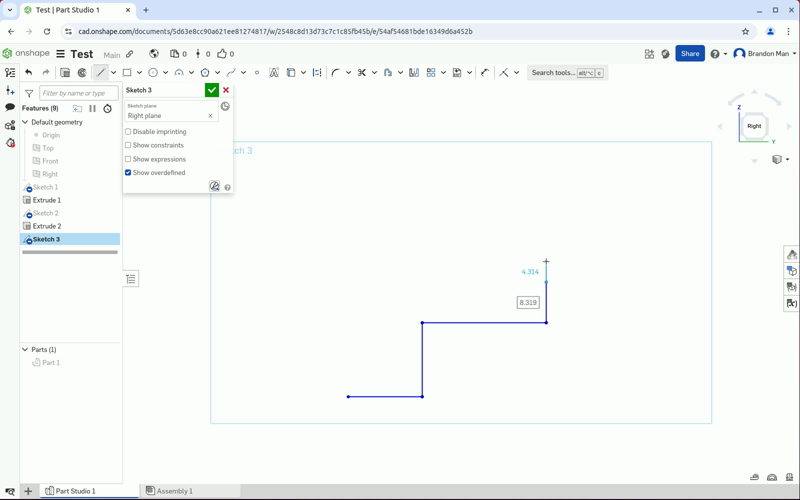
key_up(shift)
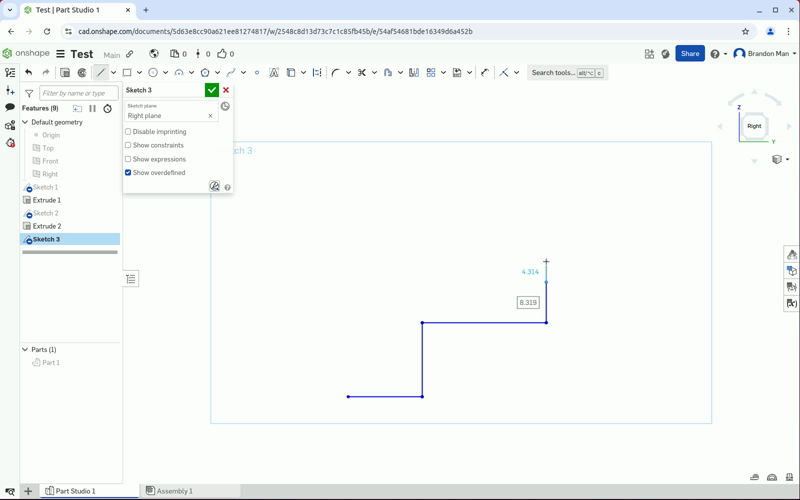
key_down(shift)
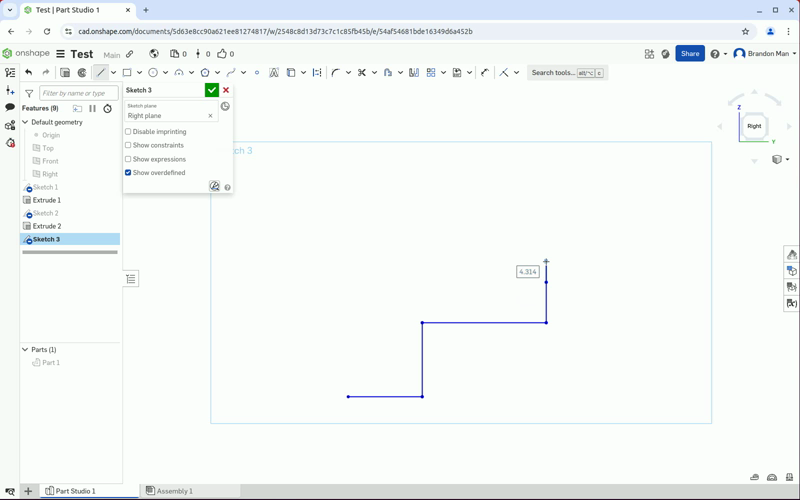
mouse_move(422, 261)
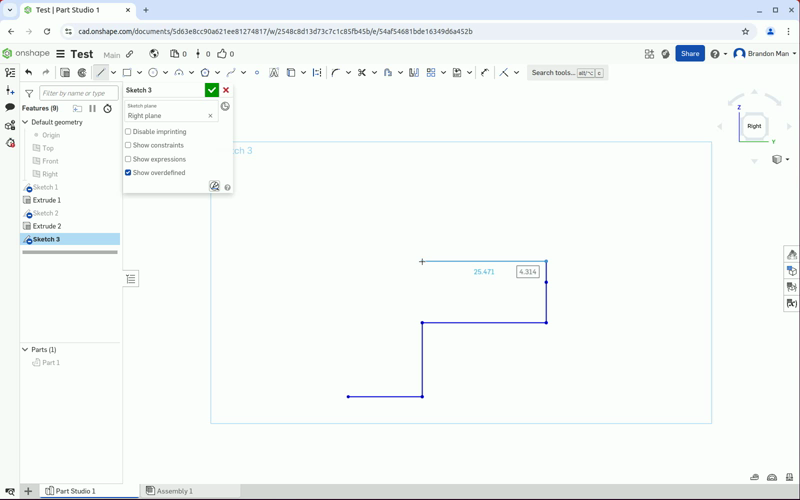
click(422, 261)
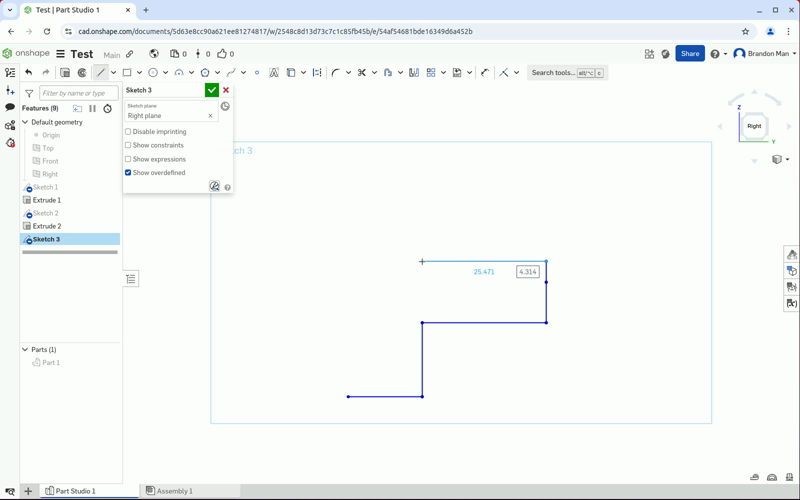
key_up(shift)
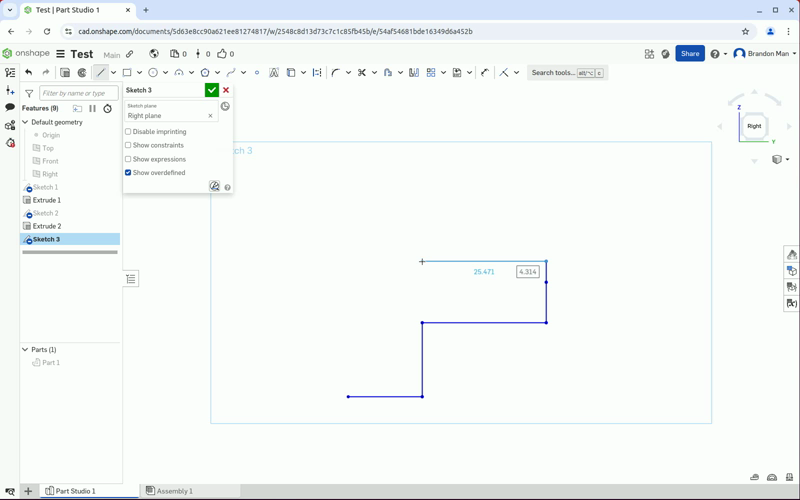
key_down(shift)
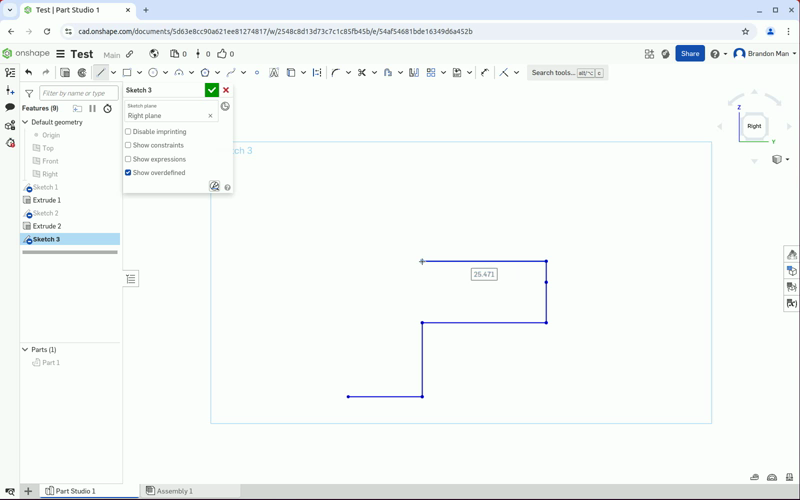
mouse_move(452, 261)
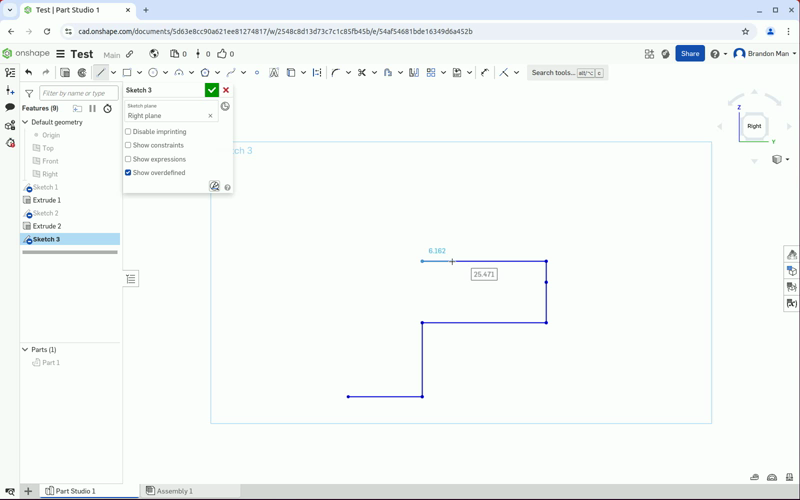
mouse_move(422, 222)
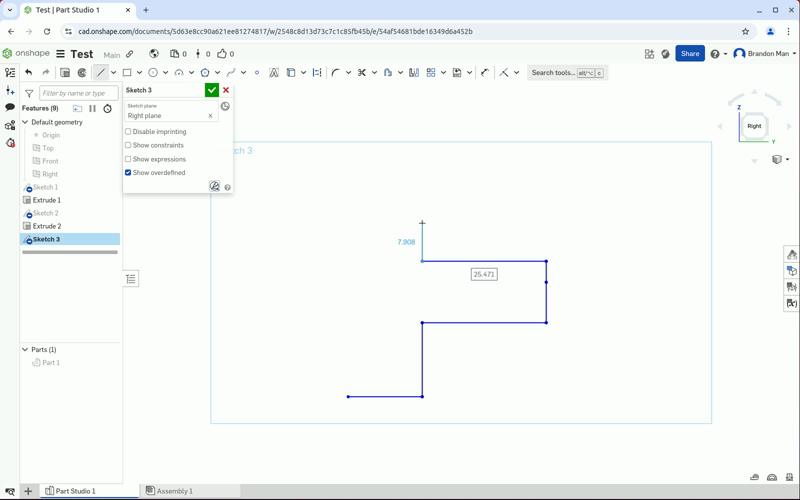
click(422, 222)
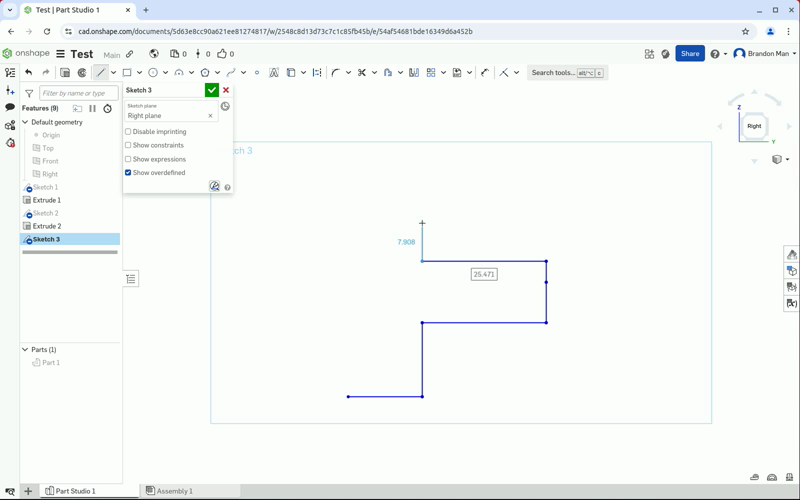
key_up(shift)
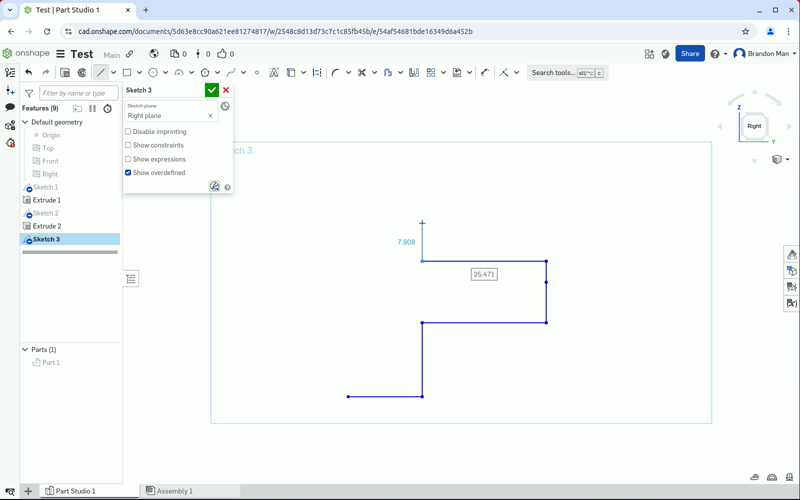
key_down(shift)
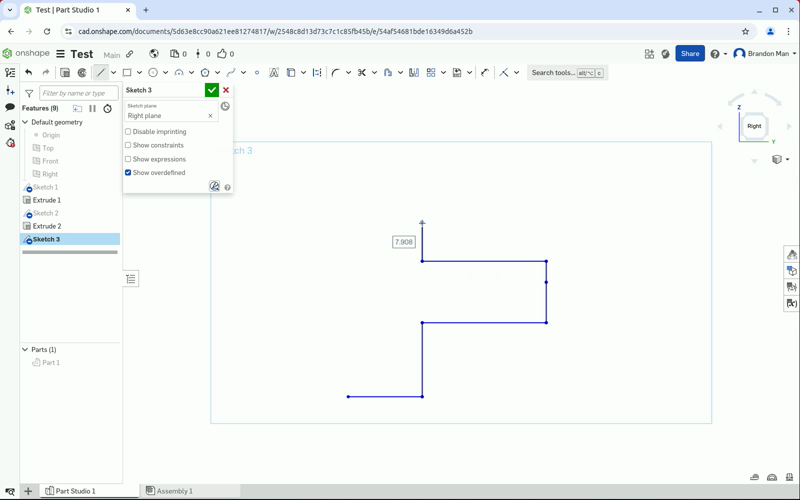
mouse_move(572, 222)
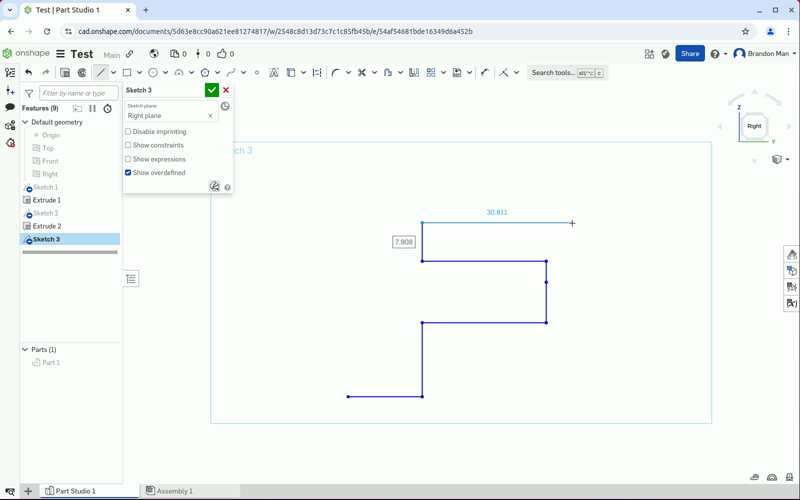
click(572, 222)
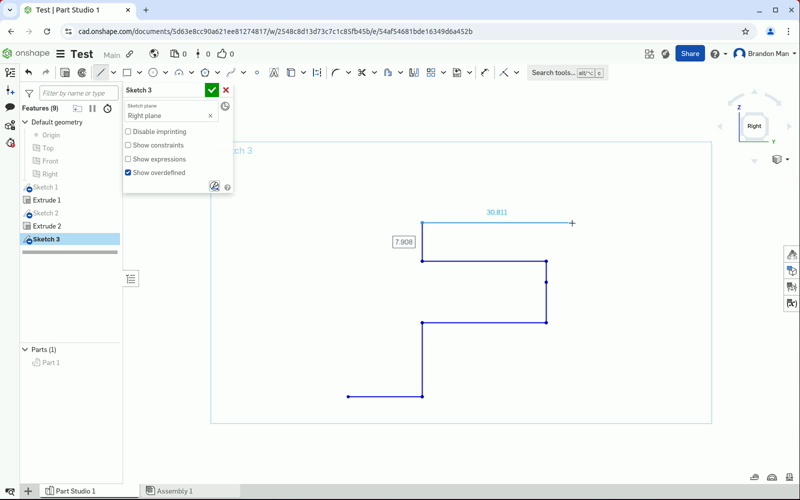
key_up(shift)
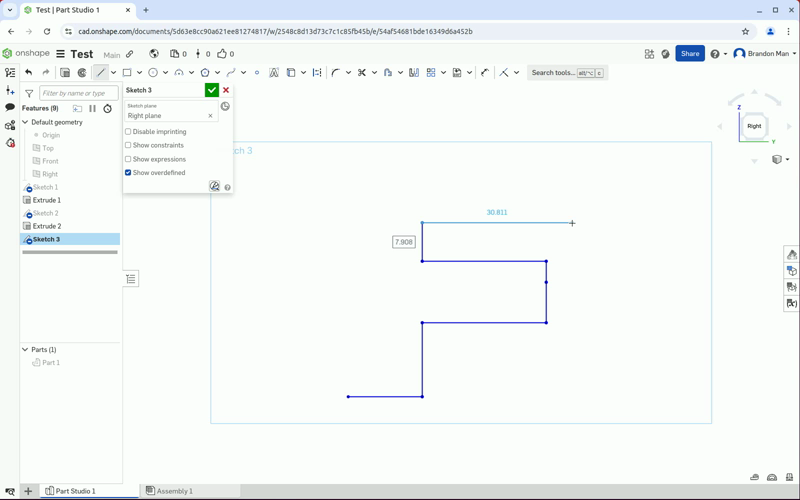
key_down(shift)
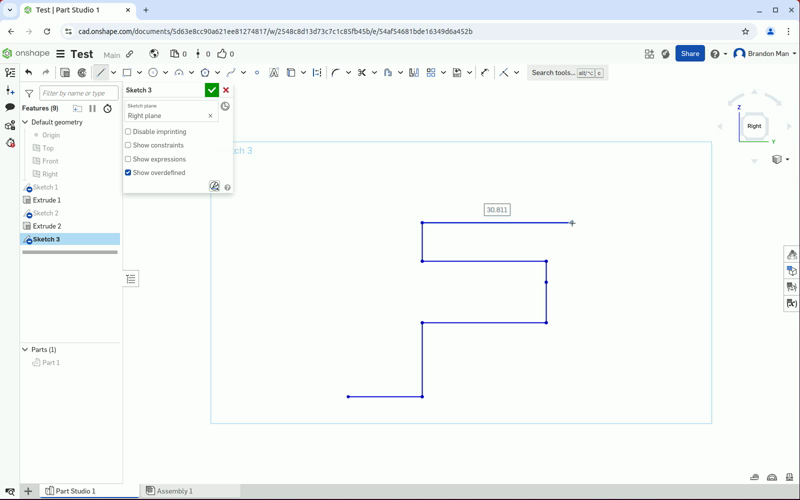
mouse_move(589, 222)
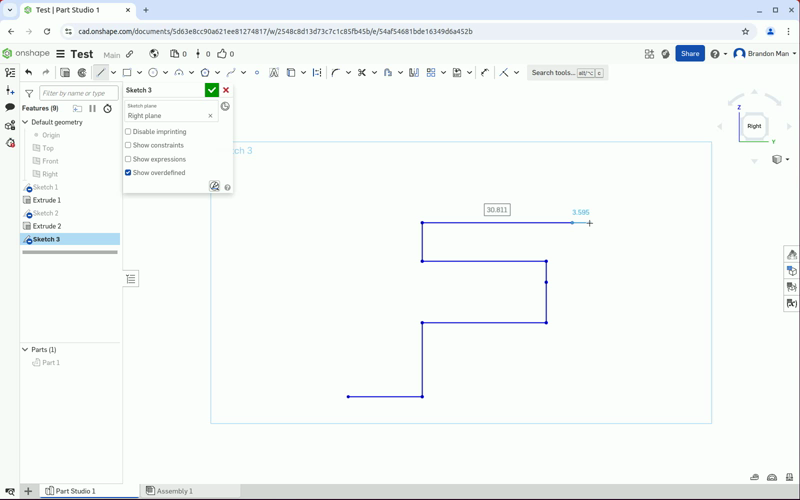
mouse_move(572, 170)
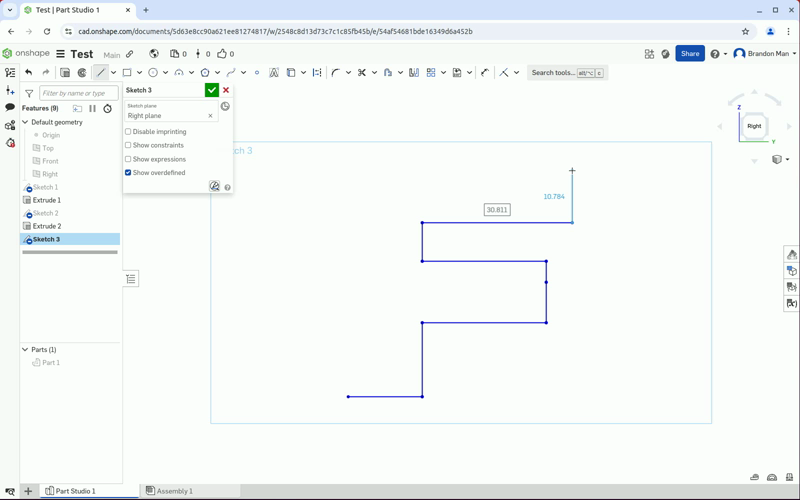
click(572, 170)
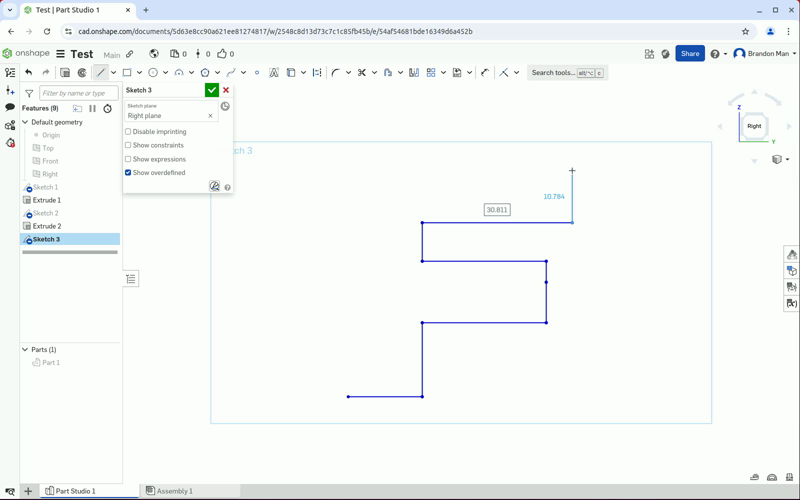
key_up(shift)
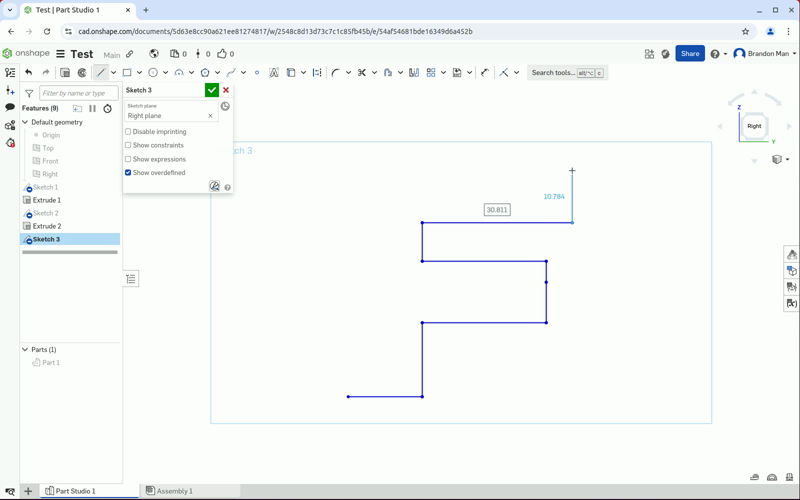
key_down(shift)
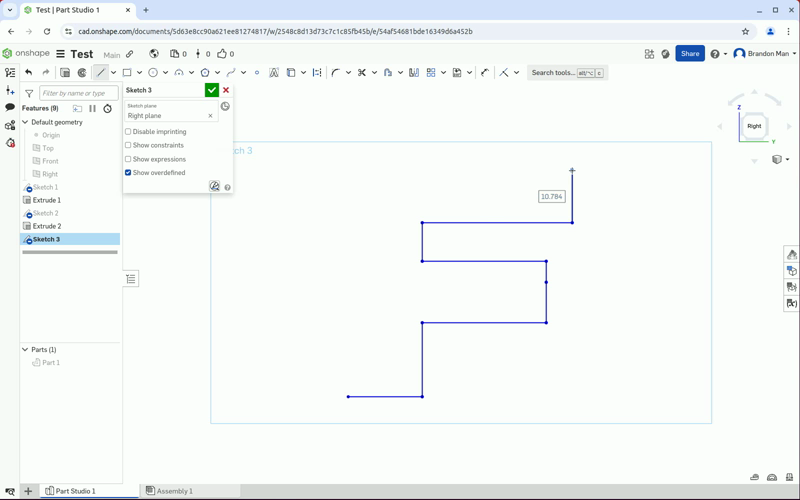
mouse_move(348, 170)
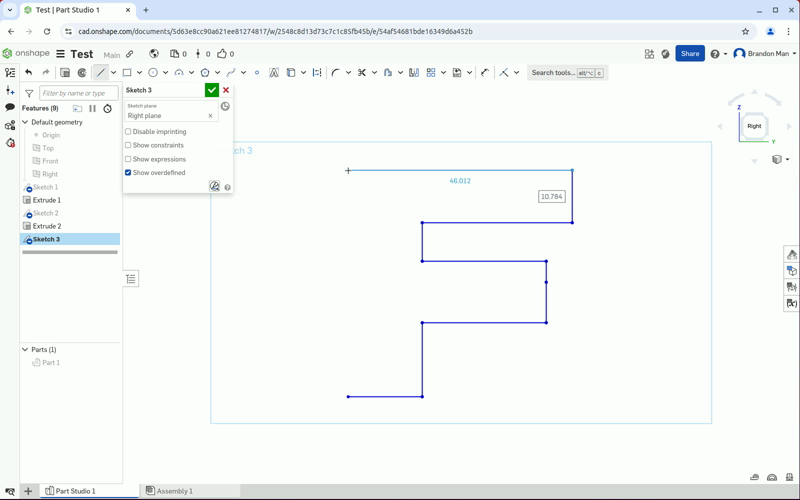
click(348, 170)
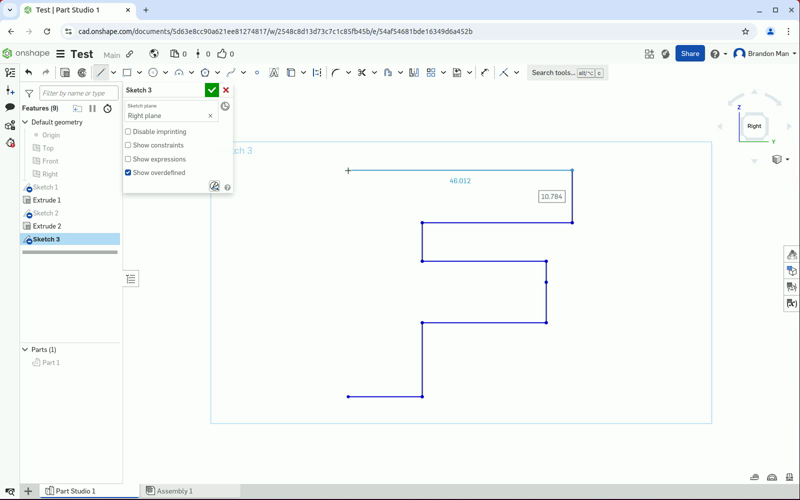
key_up(shift)
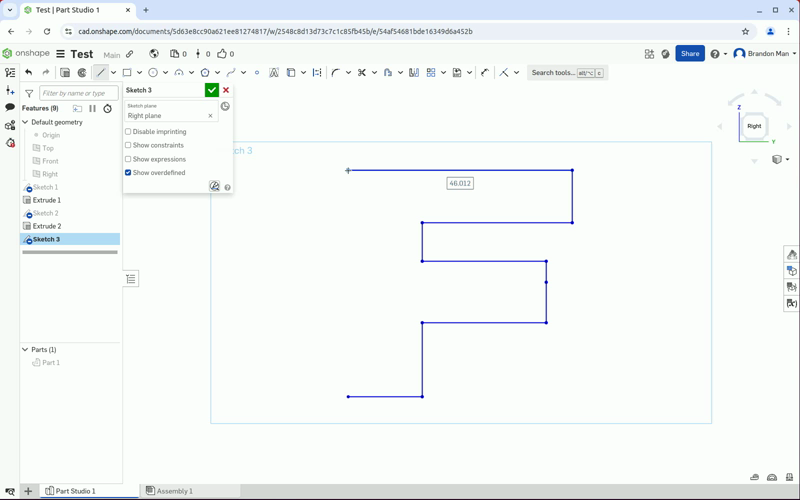
key_down(shift)
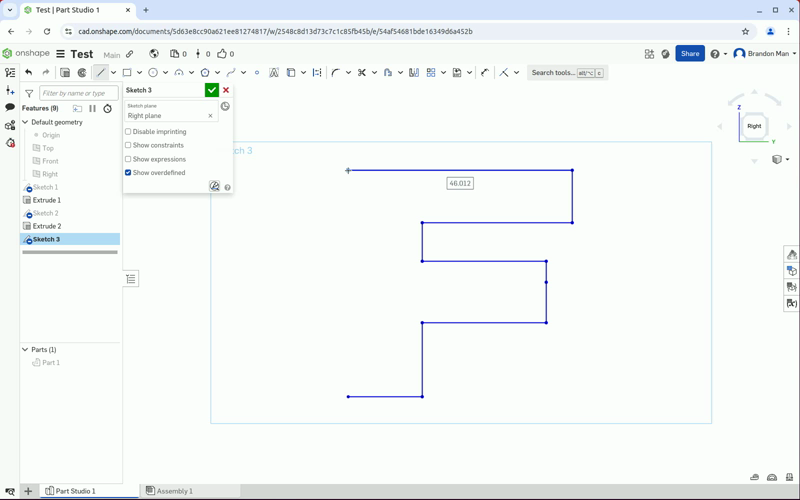
mouse_move(378, 170)
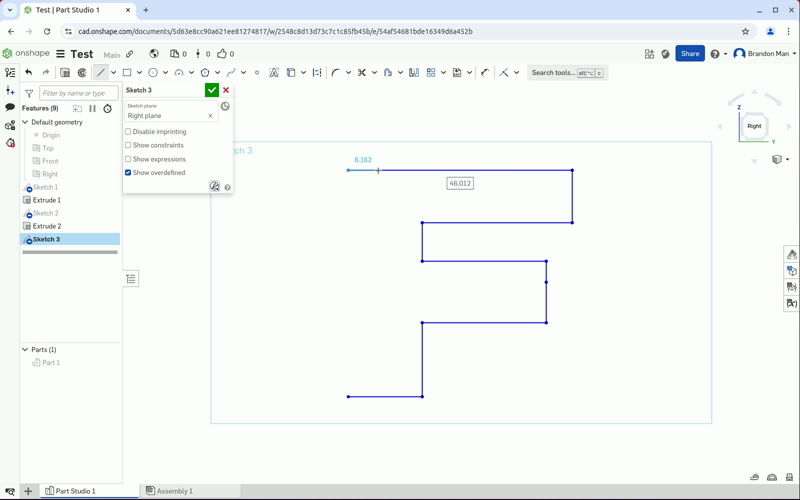
mouse_move(348, 222)
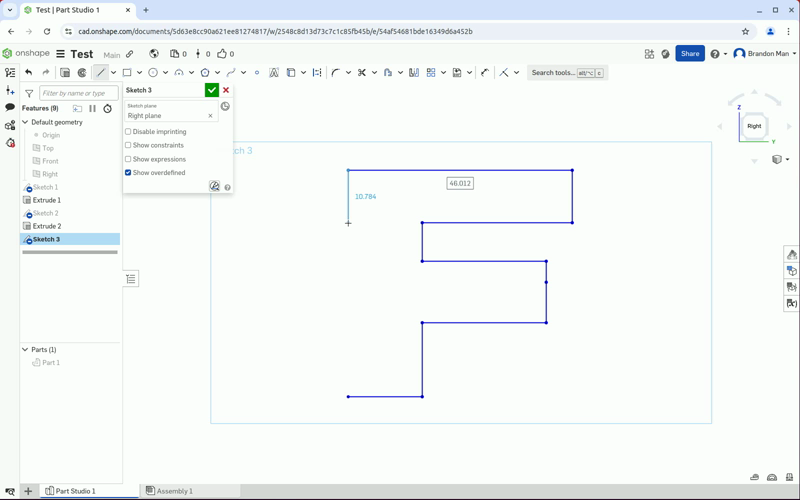
click(348, 222)
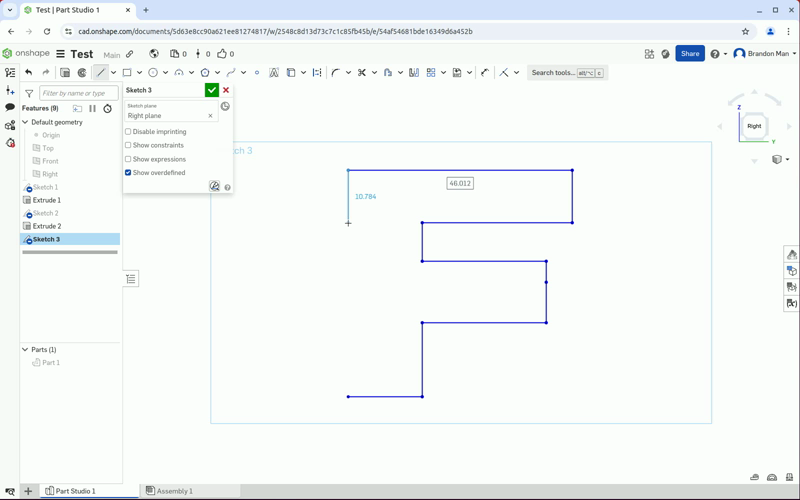
key_up(shift)
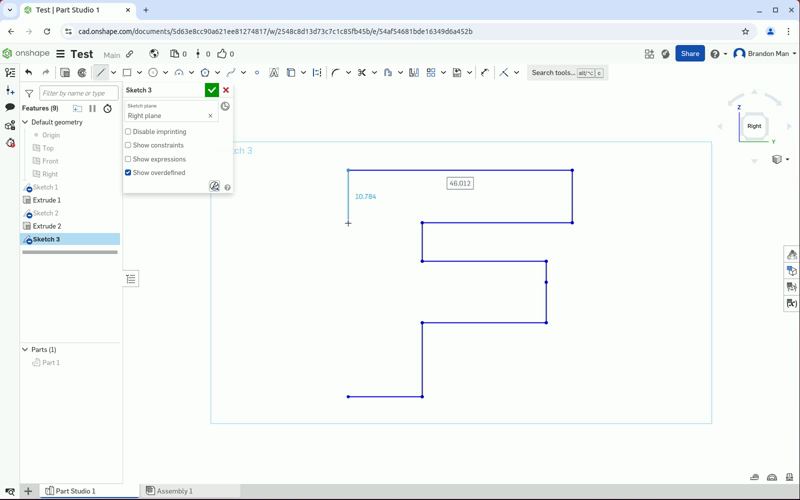
key_down(shift)
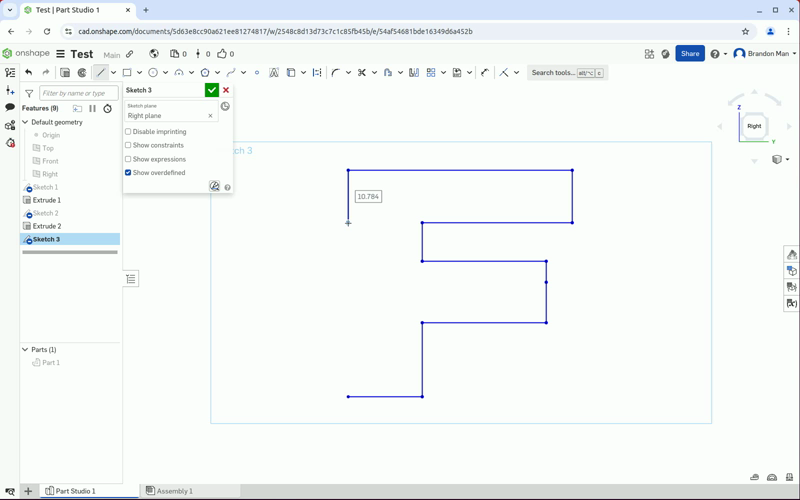
mouse_move(348, 396)
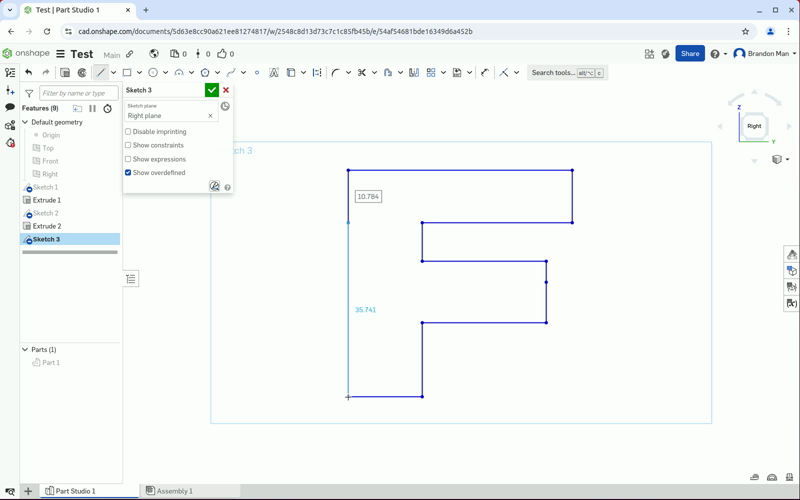
key_up(shift)
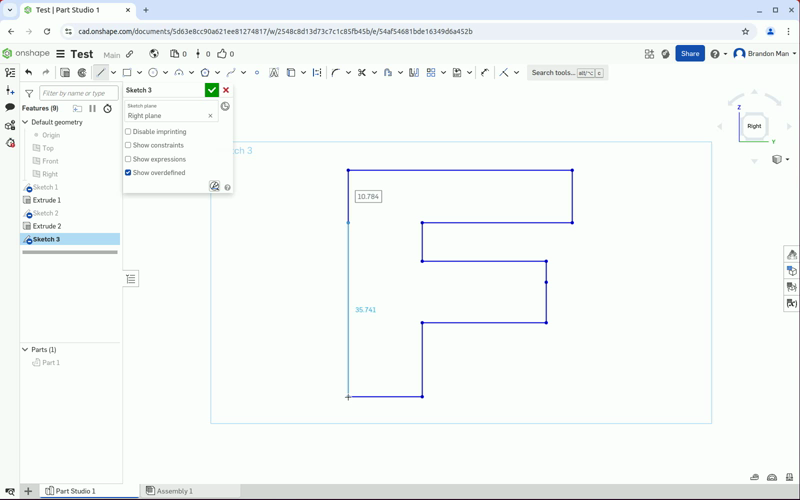
click(348, 396)
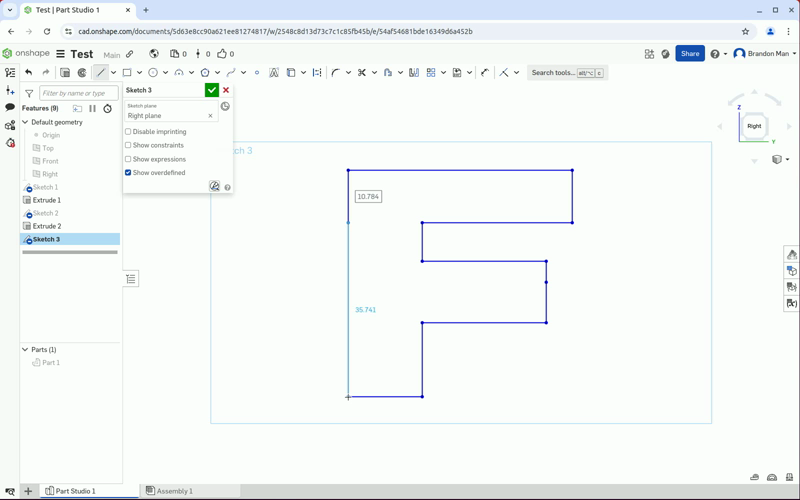
key(esc)
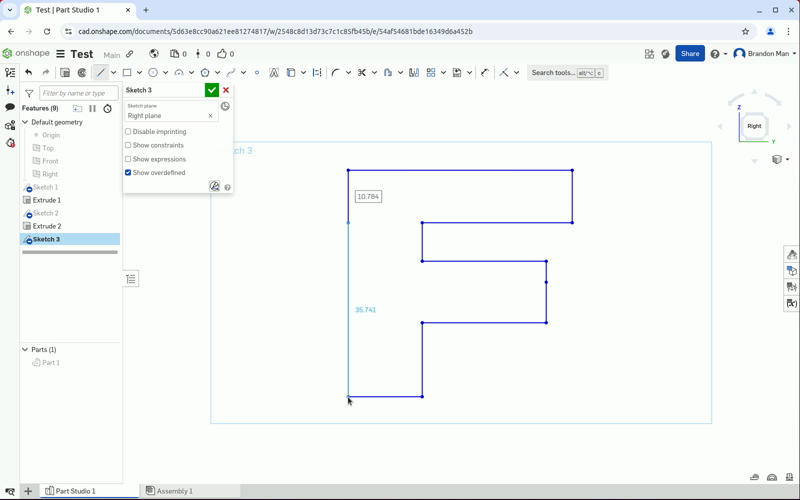
mouse_move(392, 352)
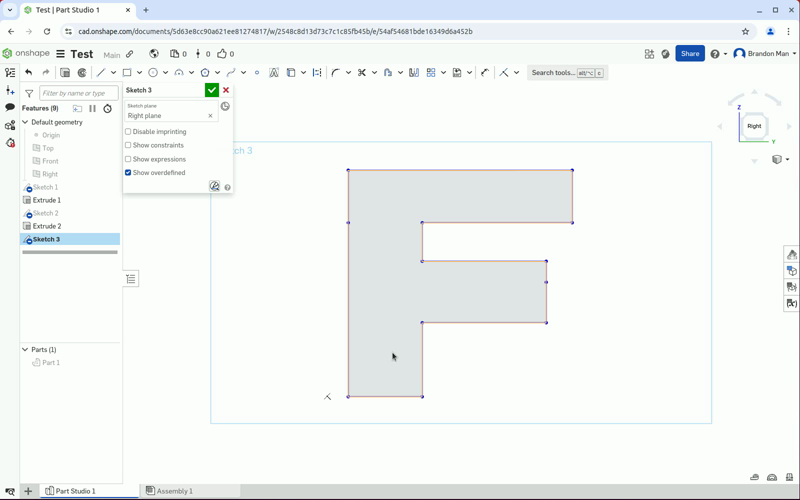
click(392, 352)
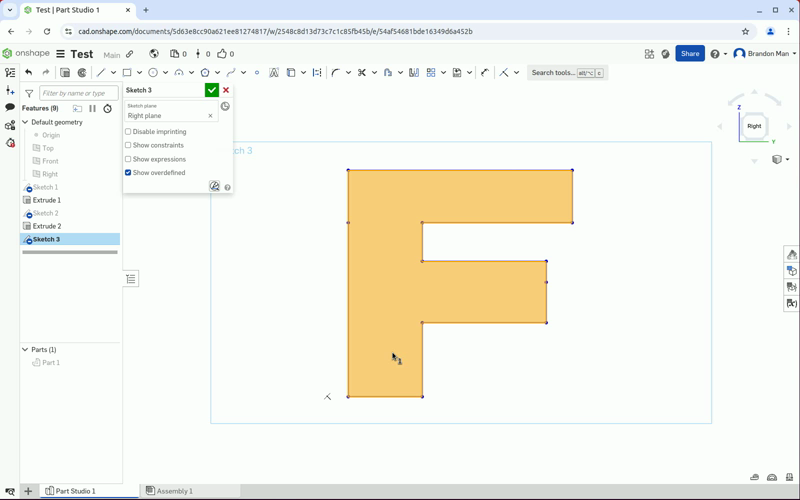
mouse_move(73, 352)
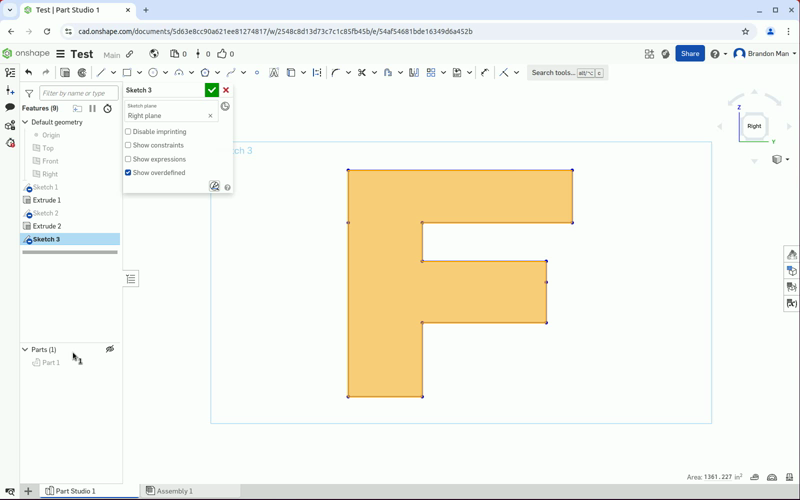
key(shift+y)
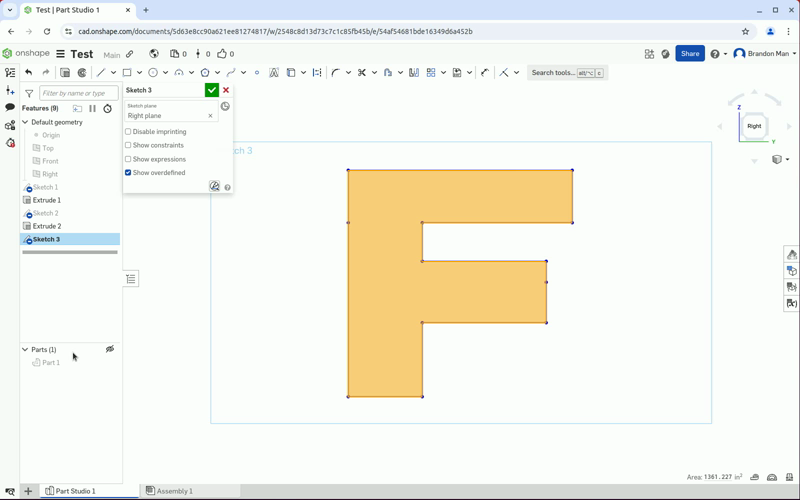
key(shift+e)
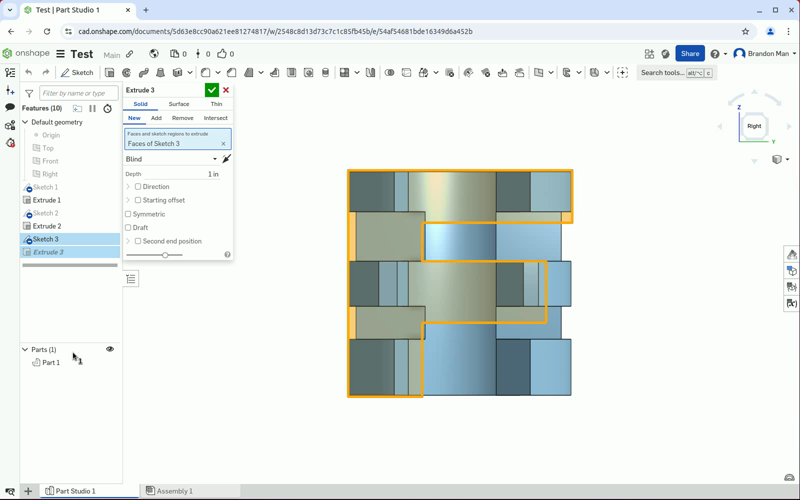
mouse_move(143, 106)
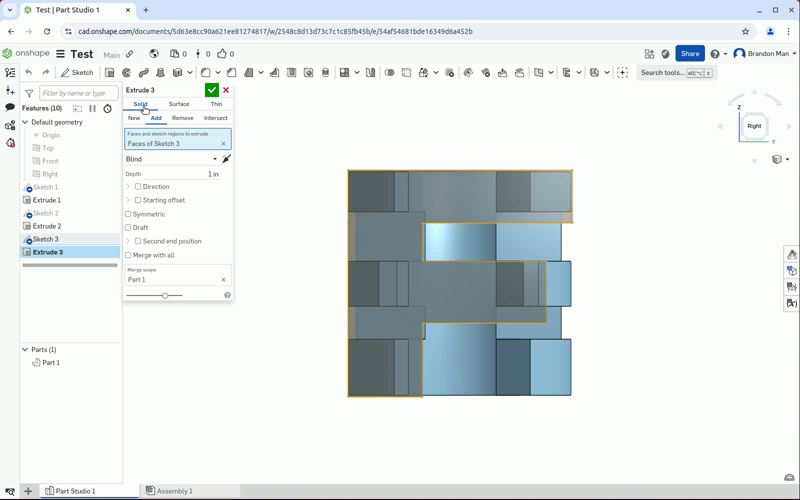
click(143, 106)
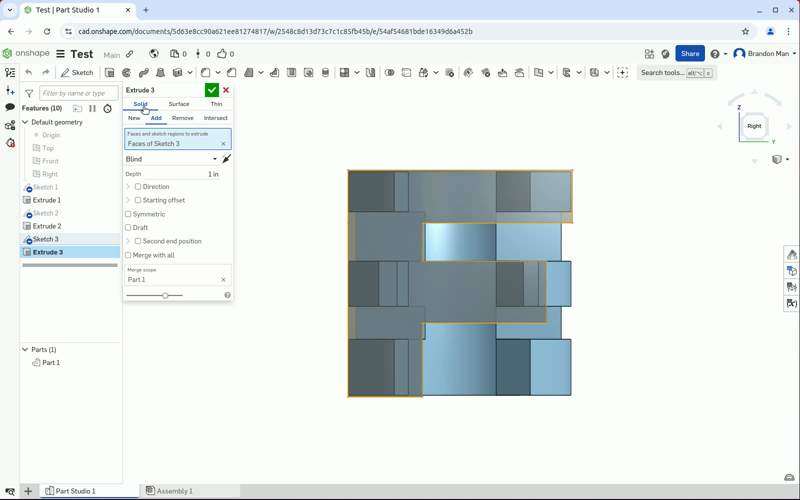
mouse_move(219, 120)
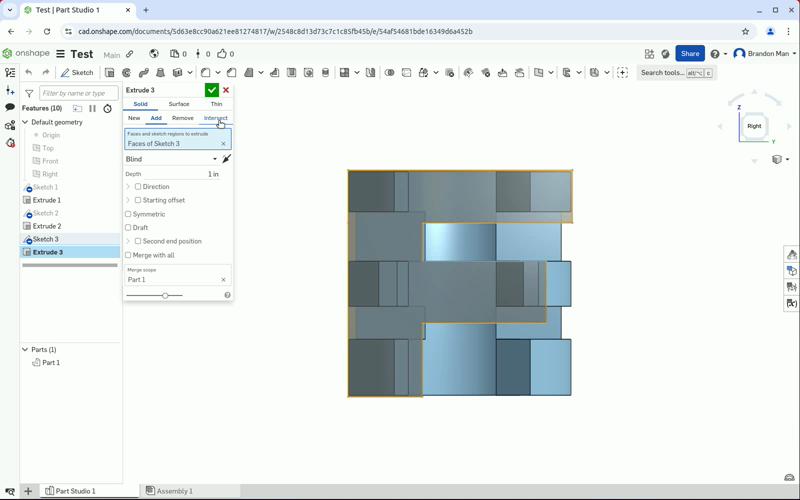
click(219, 120)
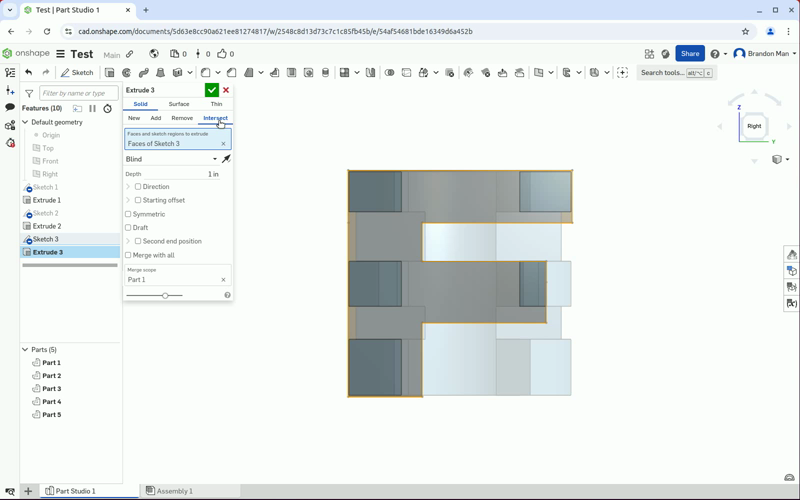
key(tab, 4)
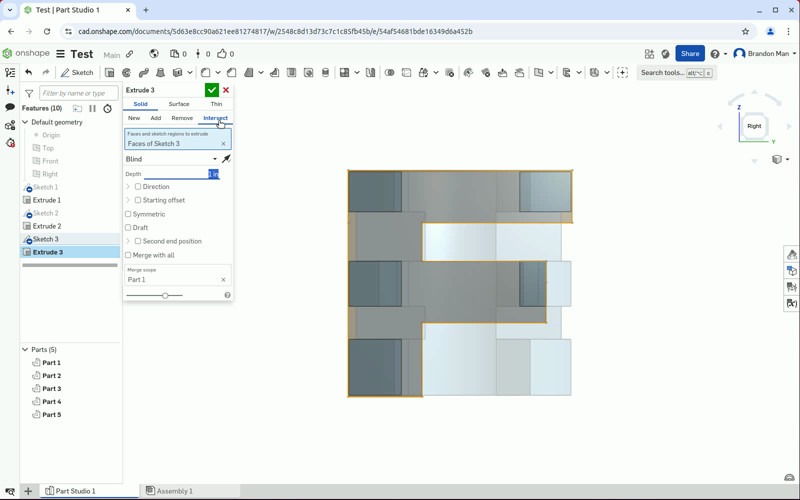
text(46.216)
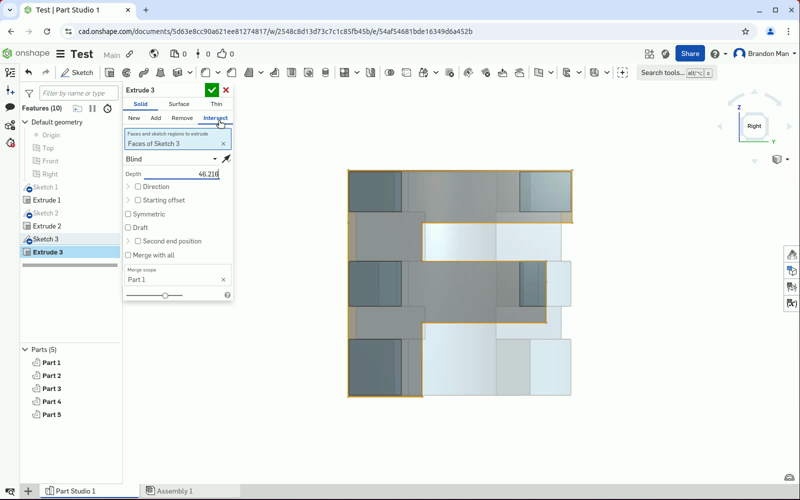
key(tab, 3)
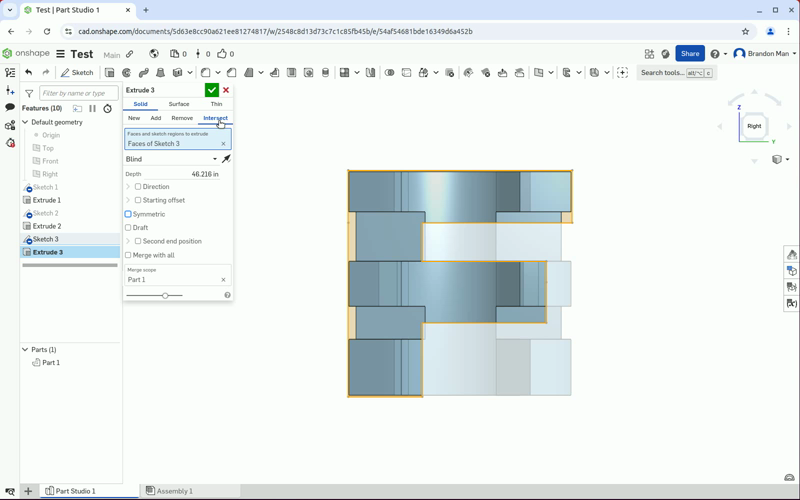
key(space)
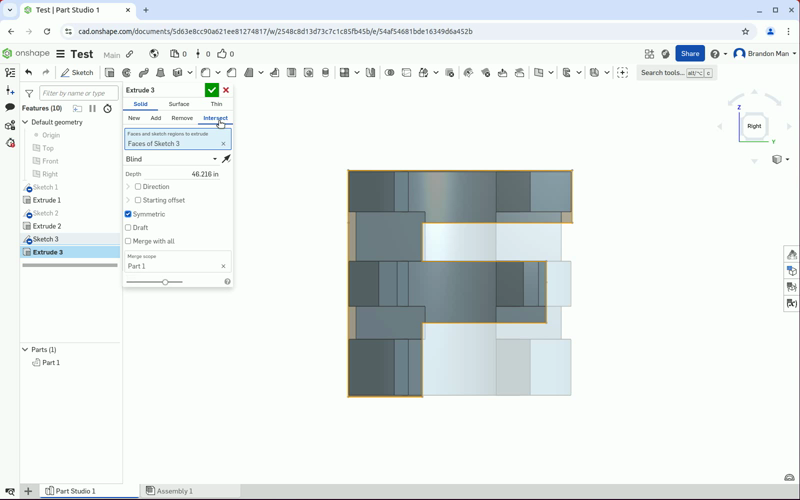
key(enter)
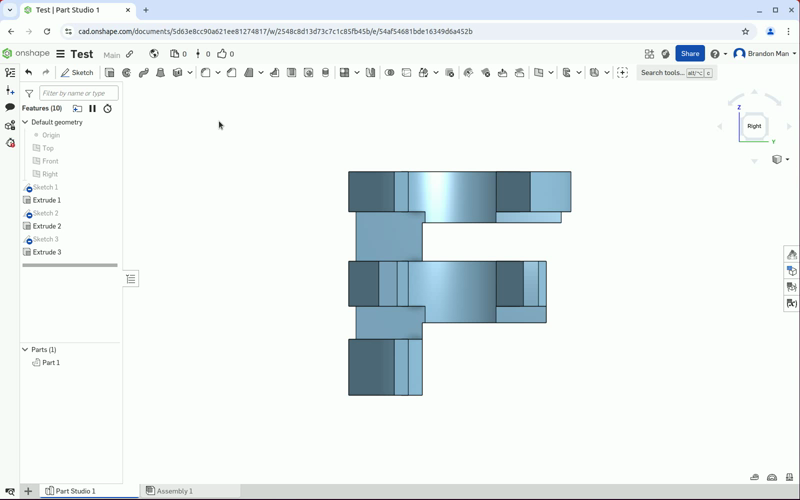
key(shift+h)
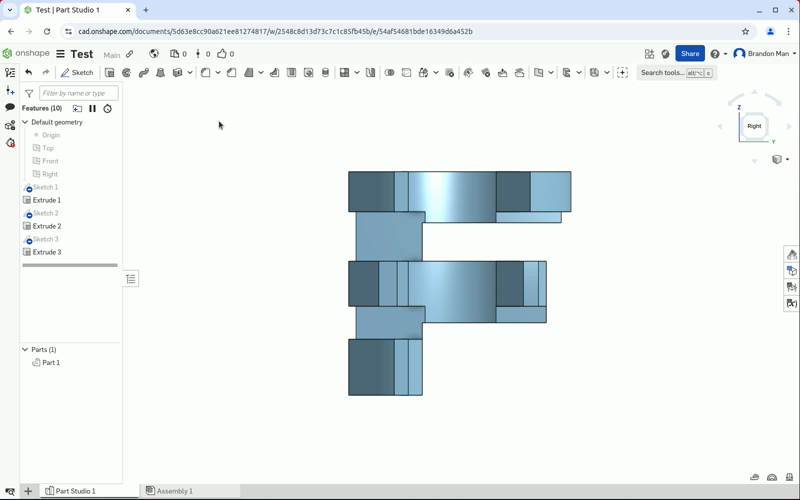
key(shift+h)
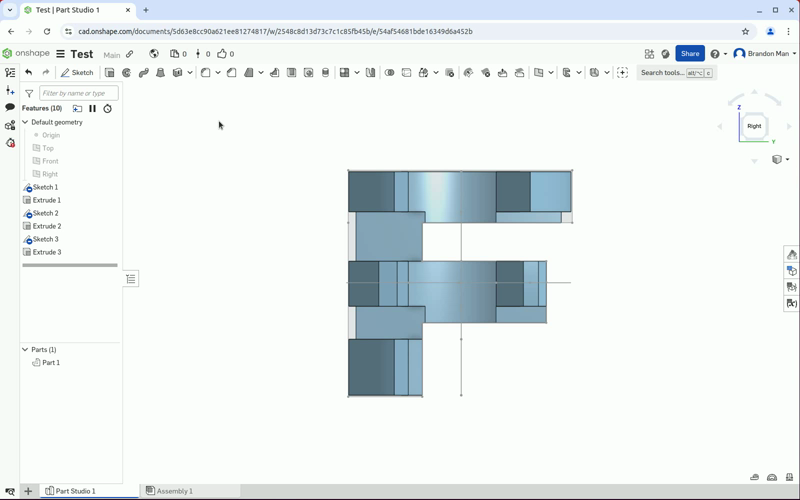
key(shift+7)
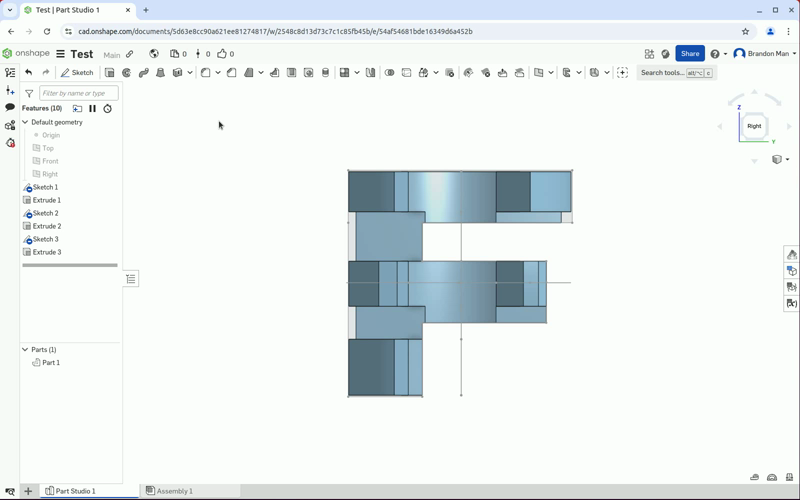
key(right, 2)
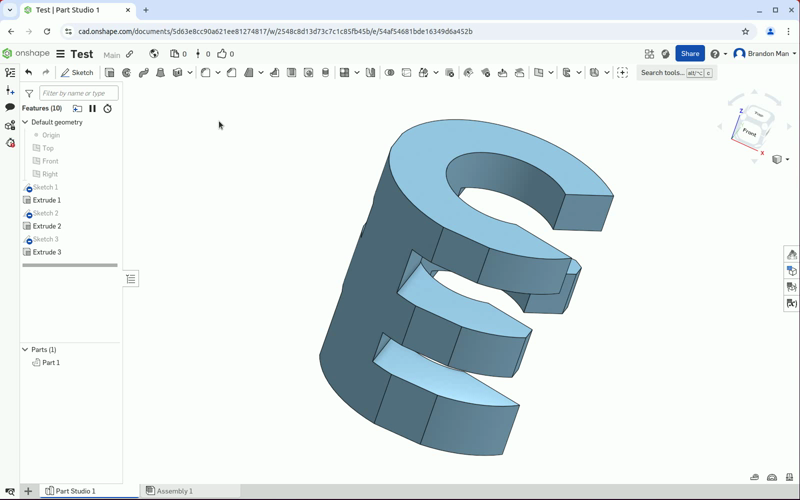
key(down, 2)
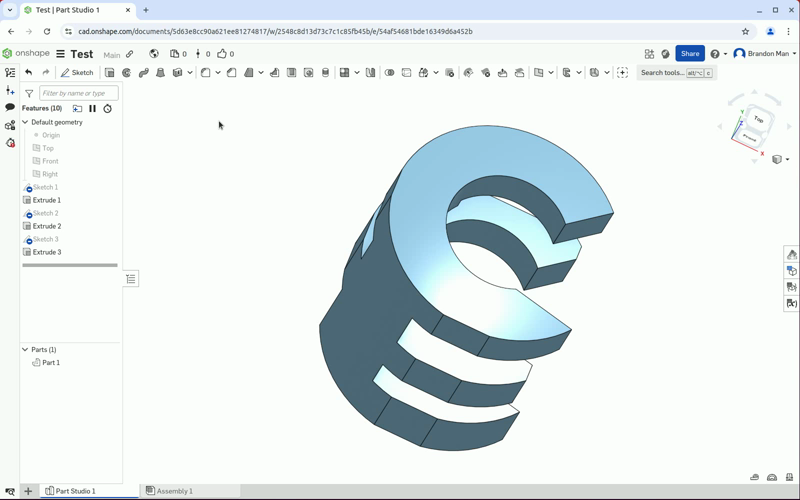
key(up, 2)
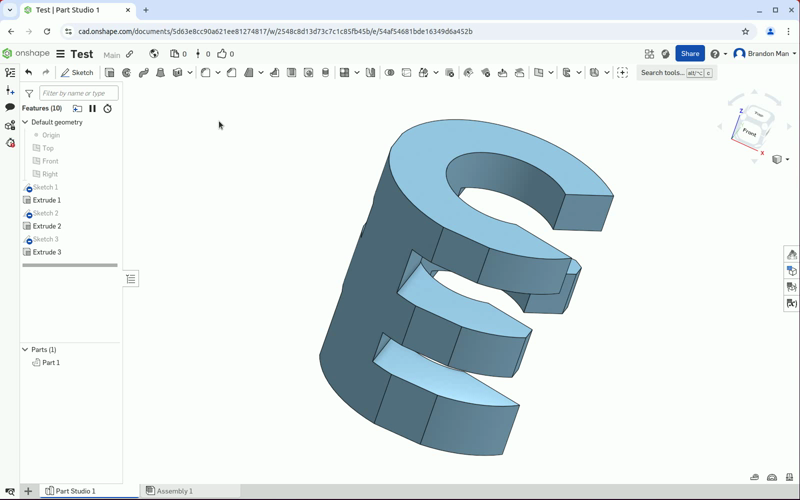
key(left, 2)
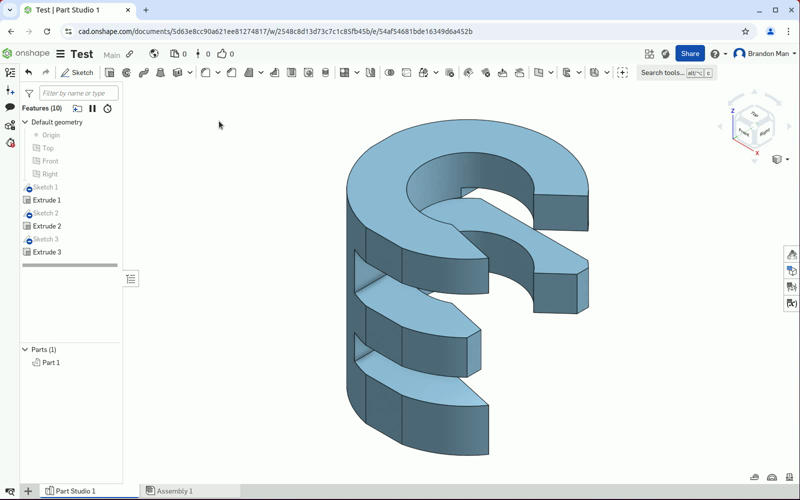
mouse_move(73, 189)
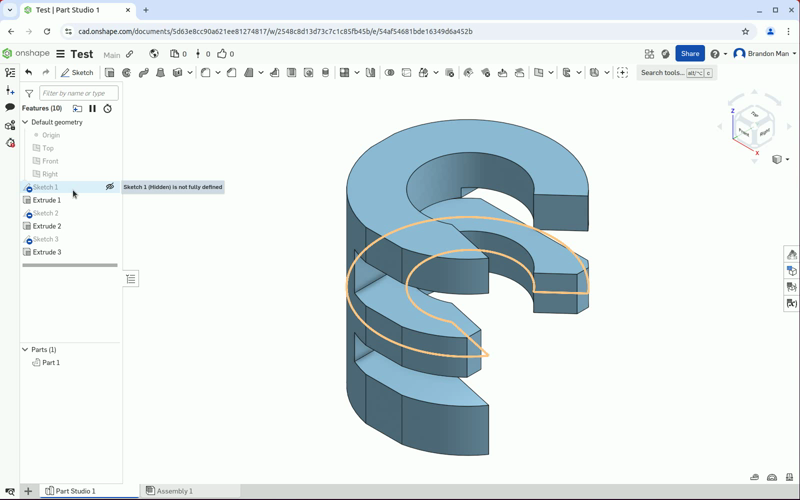
click(73, 189)